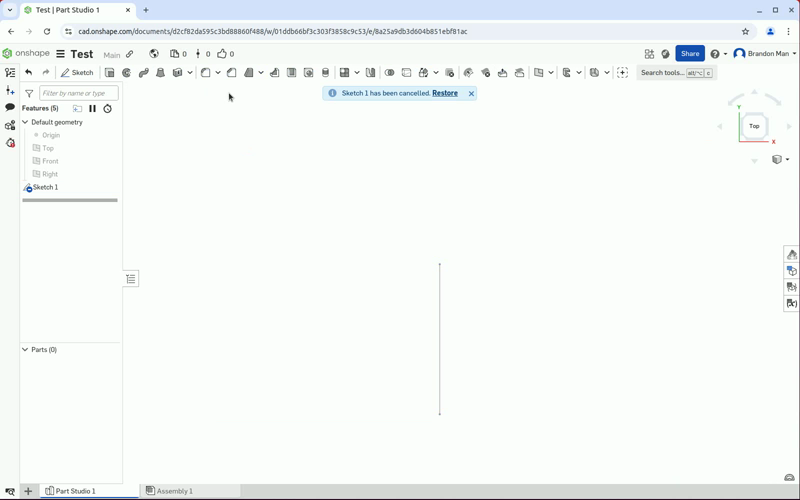
key(shift+h)
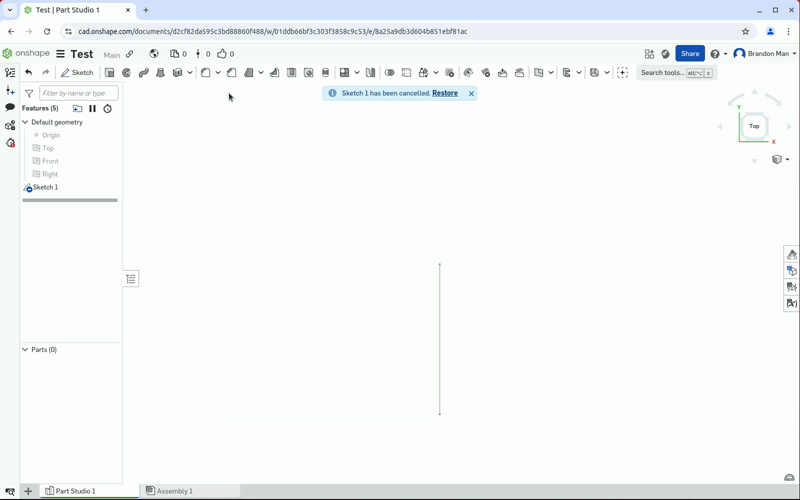
key(shift+s)
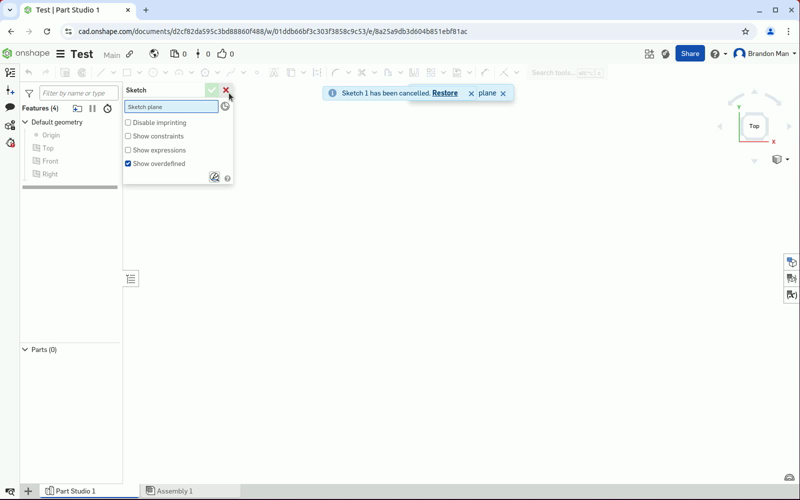
mouse_move(73, 150)
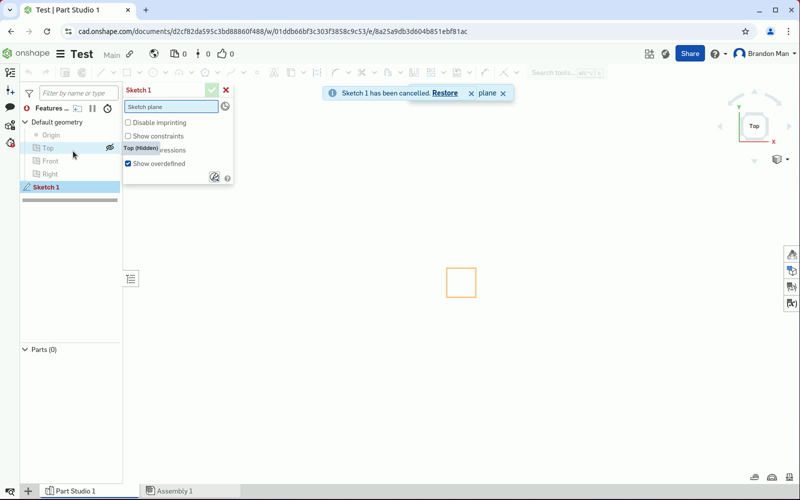
click(73, 150)
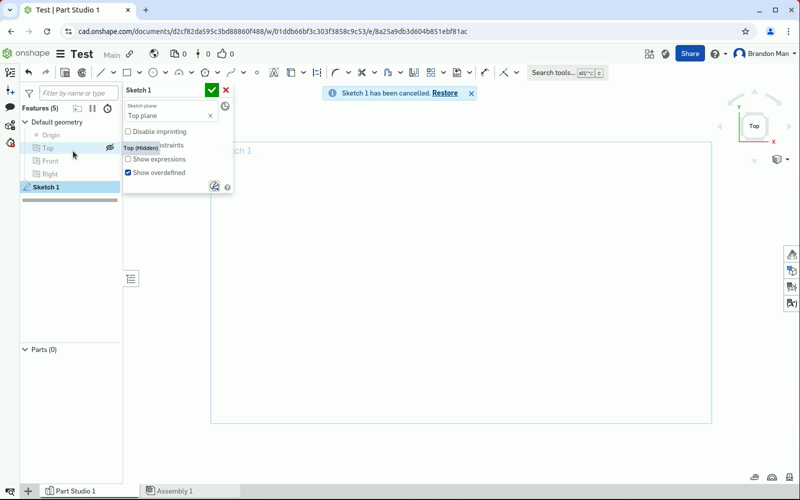
mouse_move(73, 352)
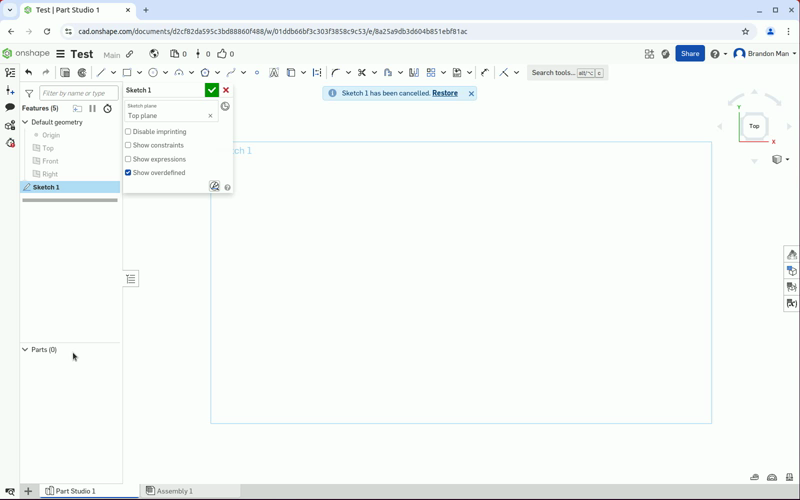
key(y)
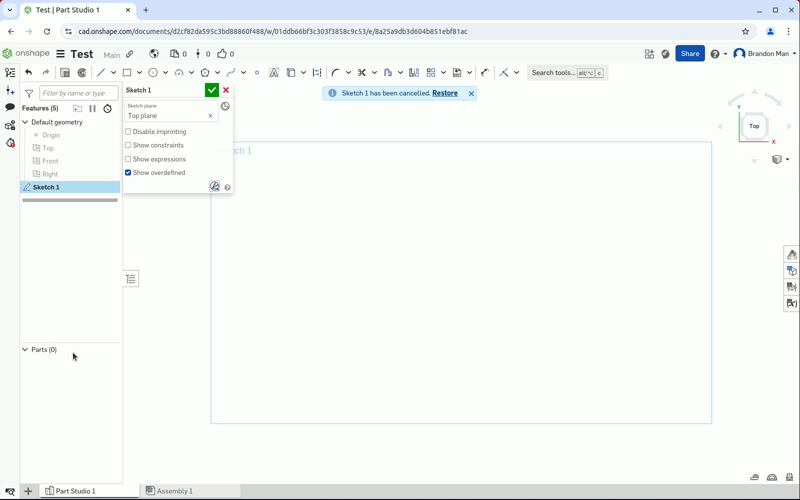
key(l)
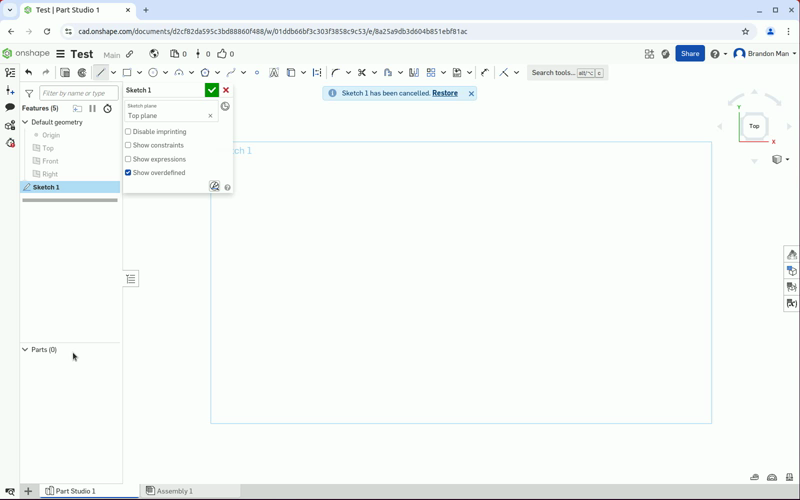
key_down(shift)
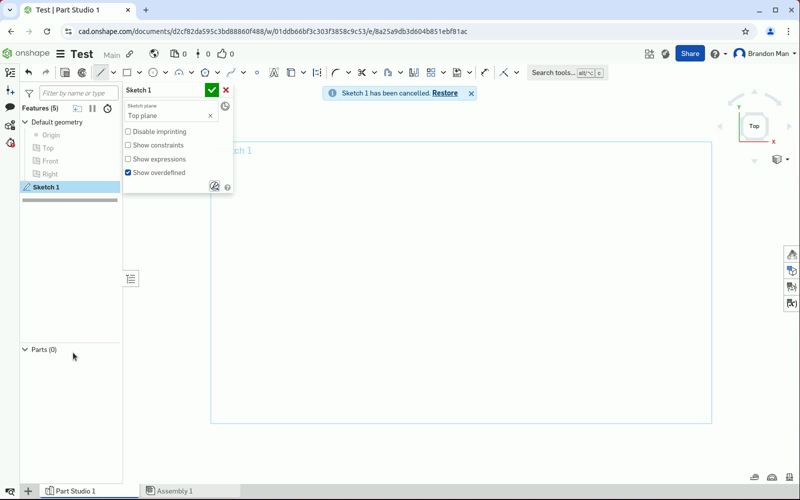
mouse_move(423, 209)
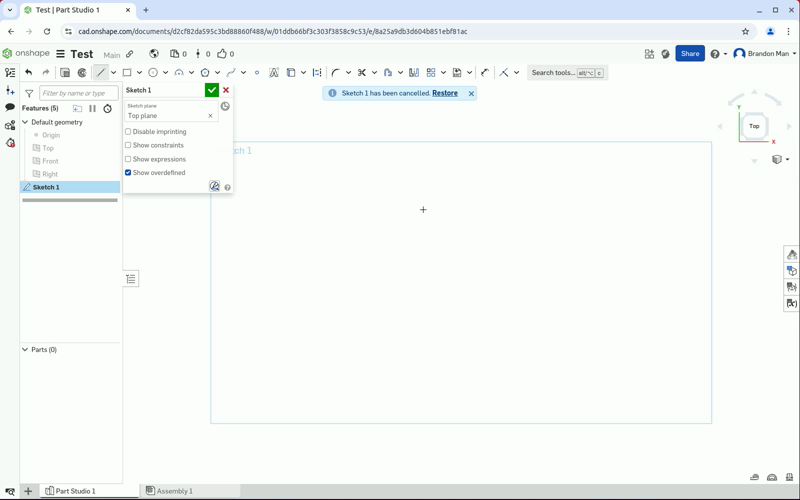
click(423, 209)
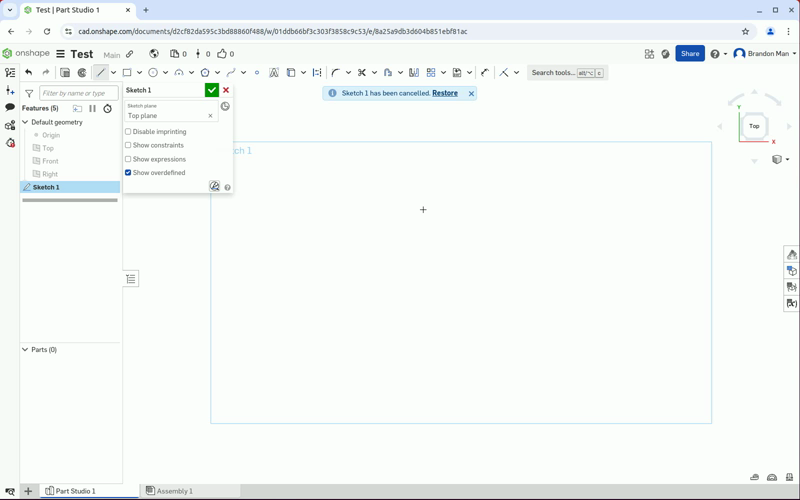
key_up(shift)
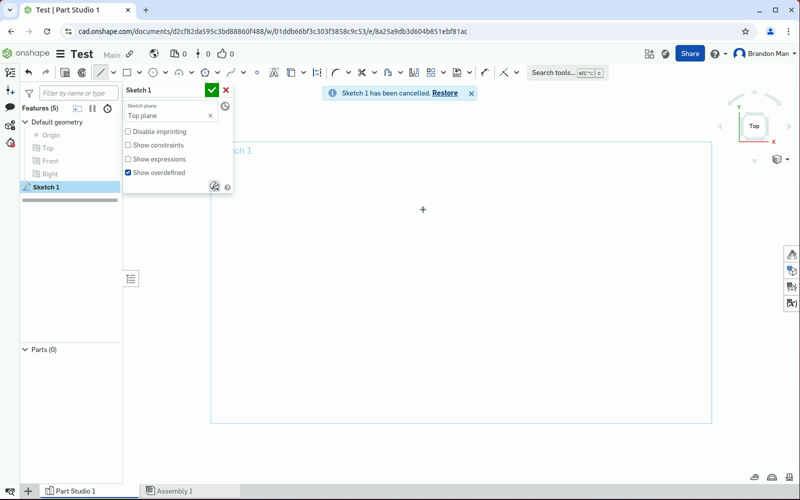
key_down(shift)
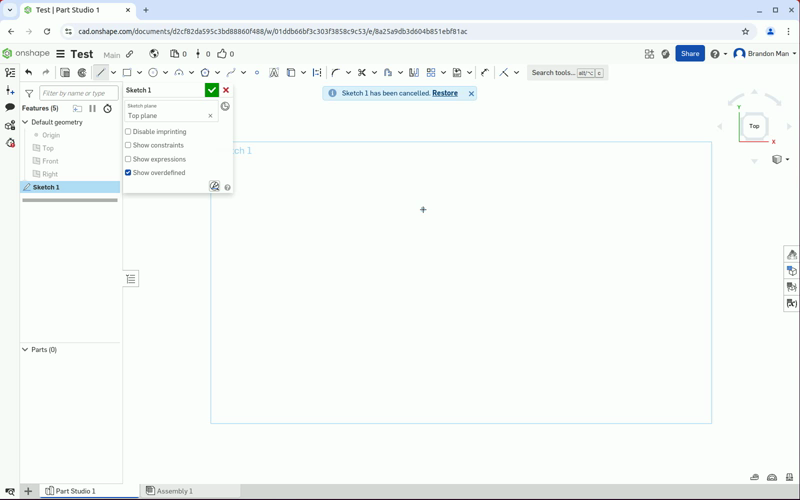
mouse_move(483, 209)
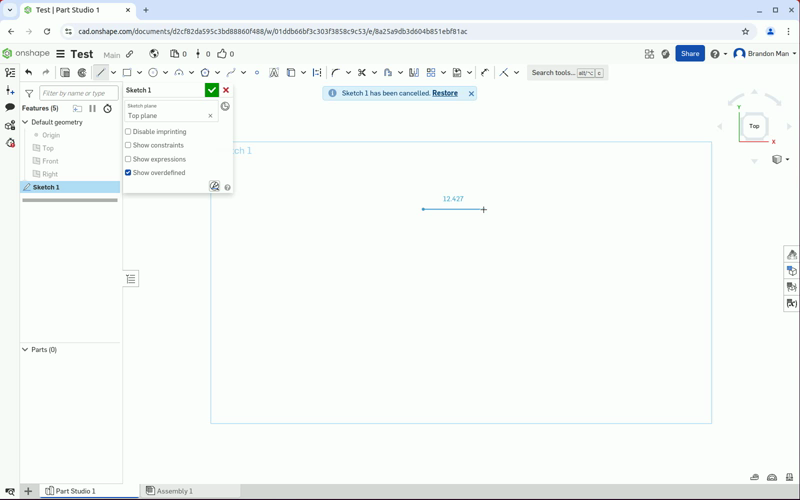
click(483, 209)
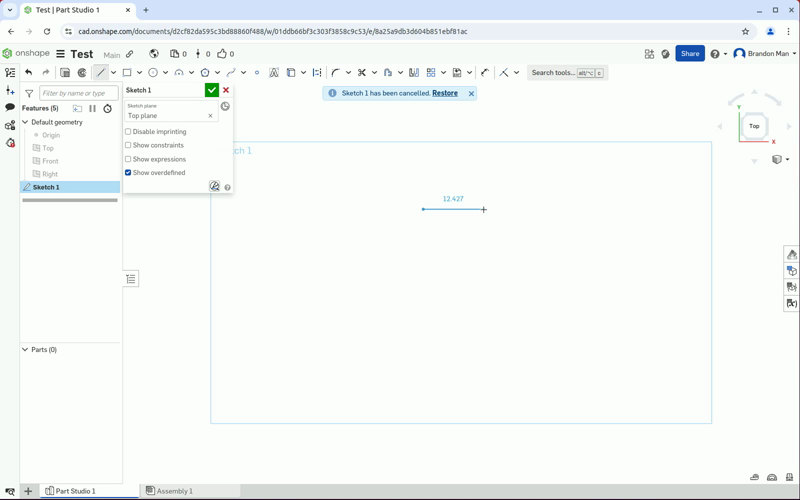
key_up(shift)
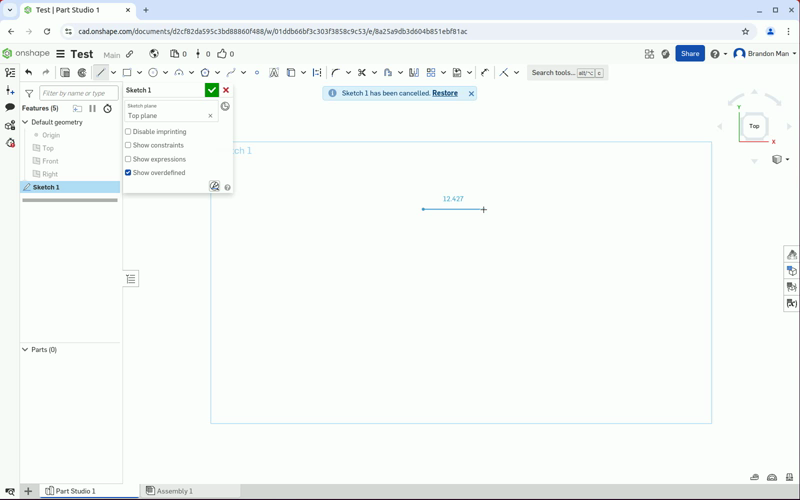
key_down(shift)
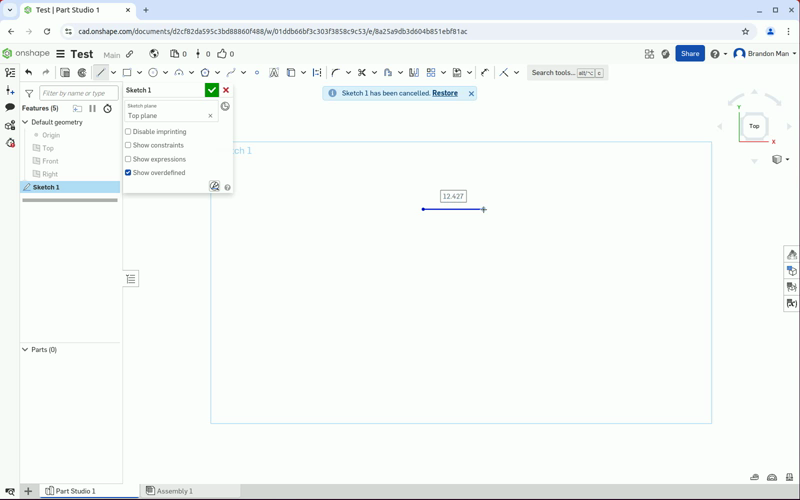
mouse_move(513, 209)
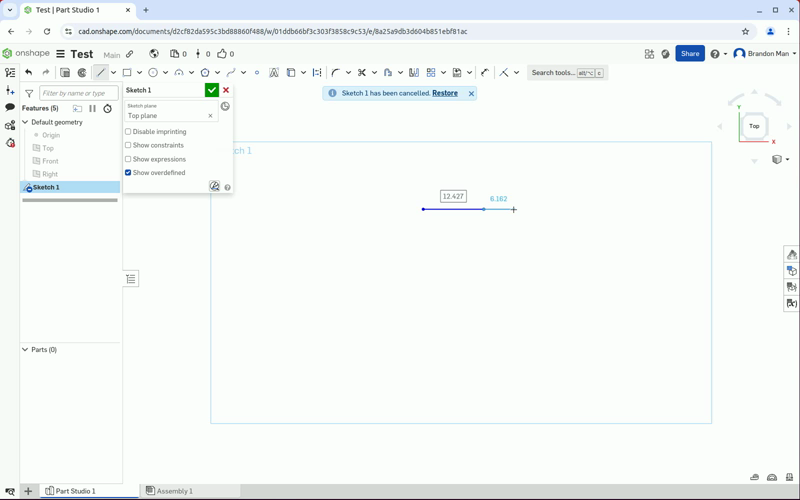
mouse_move(461, 170)
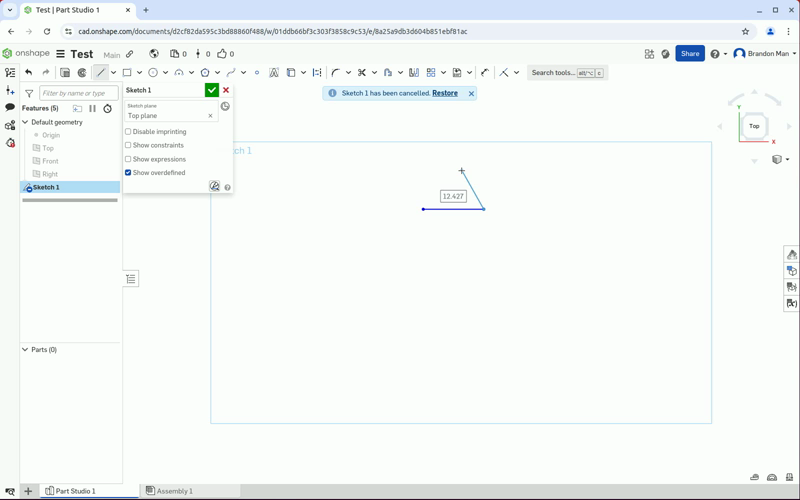
click(461, 170)
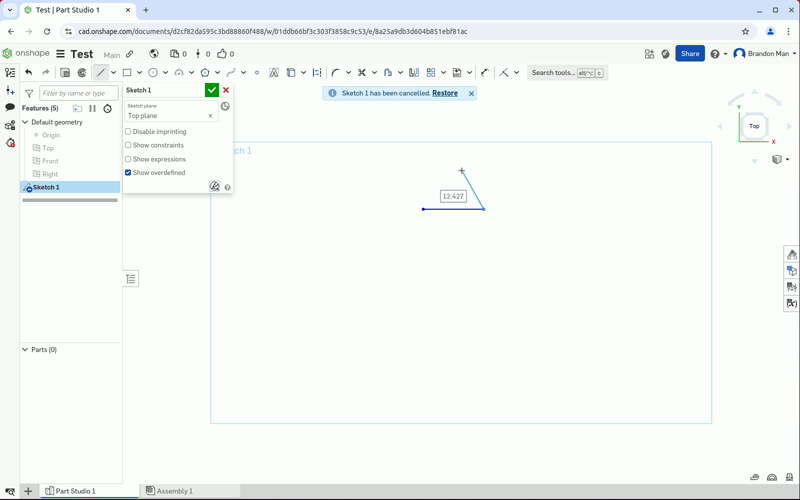
key_up(shift)
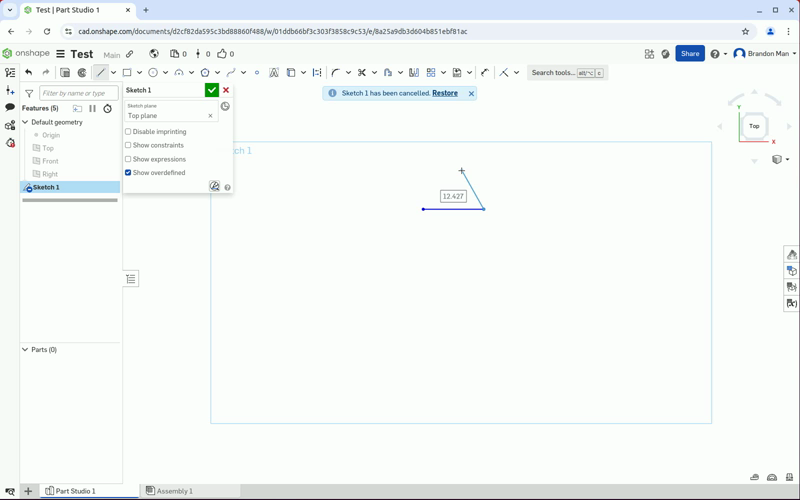
mouse_move(492, 170)
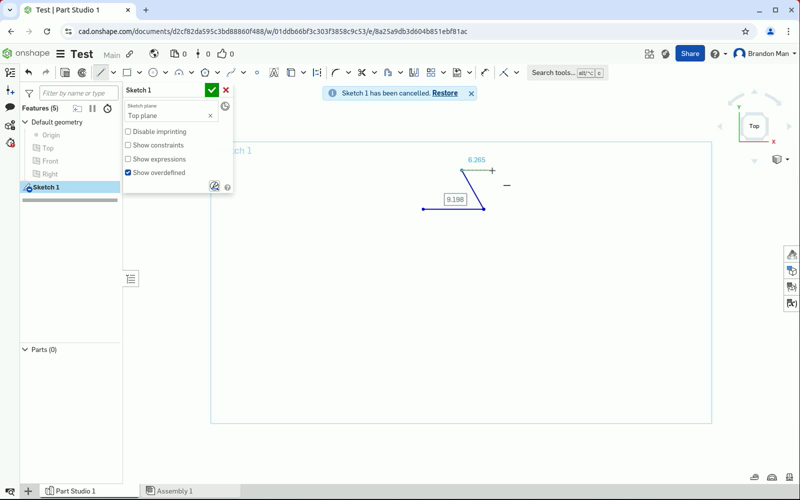
key_down(shift)
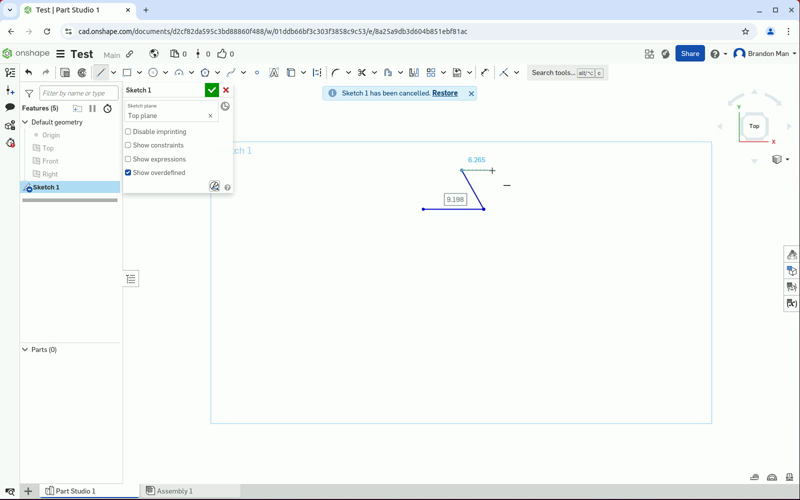
mouse_move(423, 209)
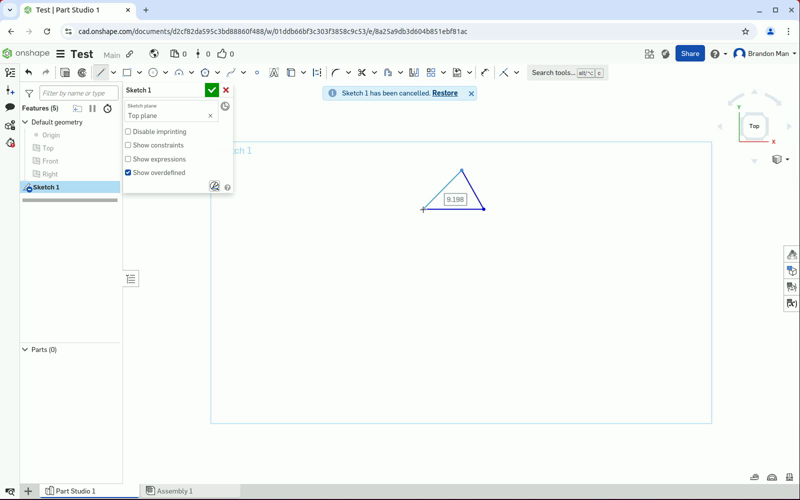
key_up(shift)
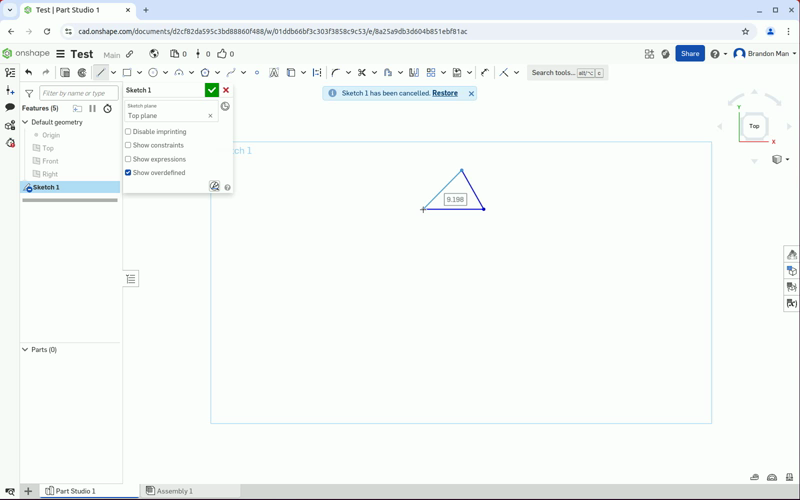
click(423, 209)
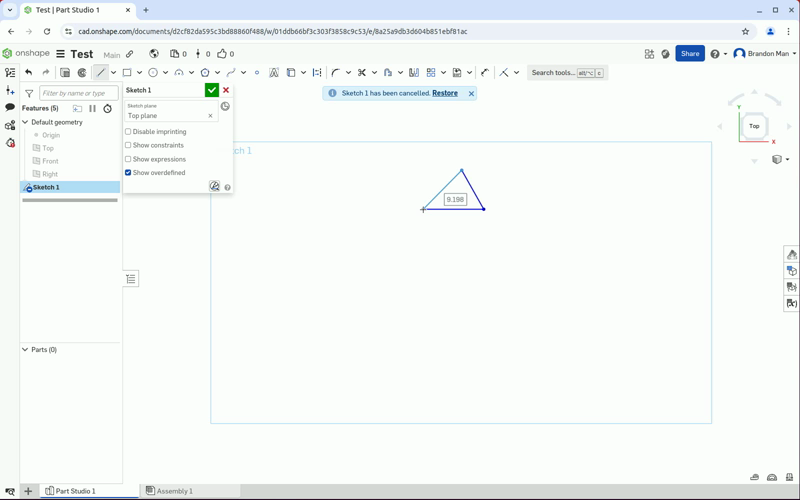
key(esc)
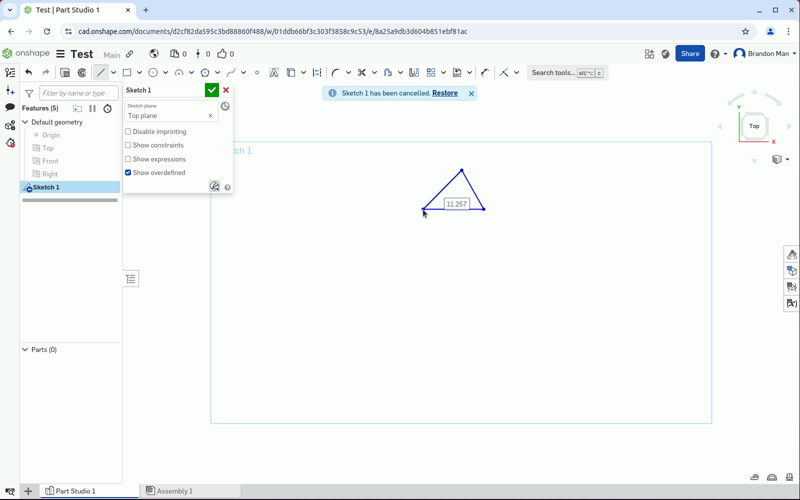
mouse_move(448, 204)
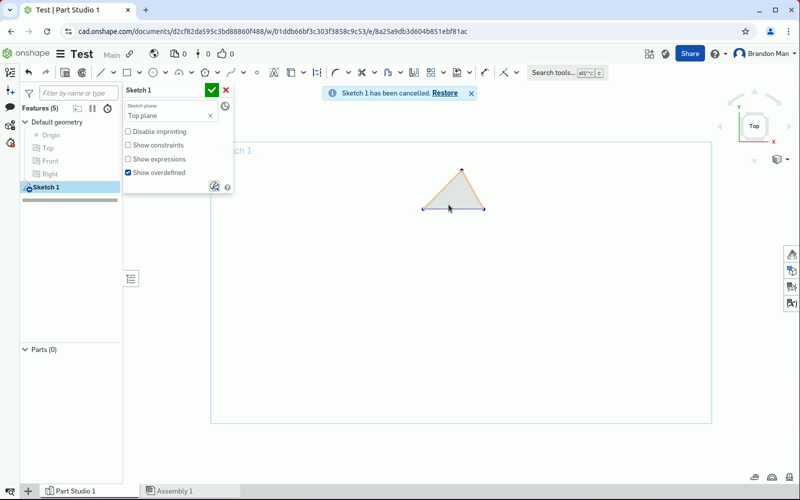
scroll(6)
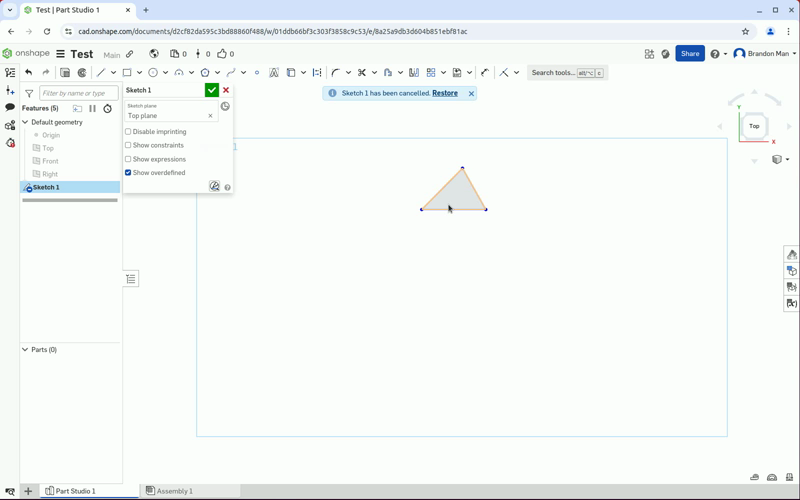
scroll(6)
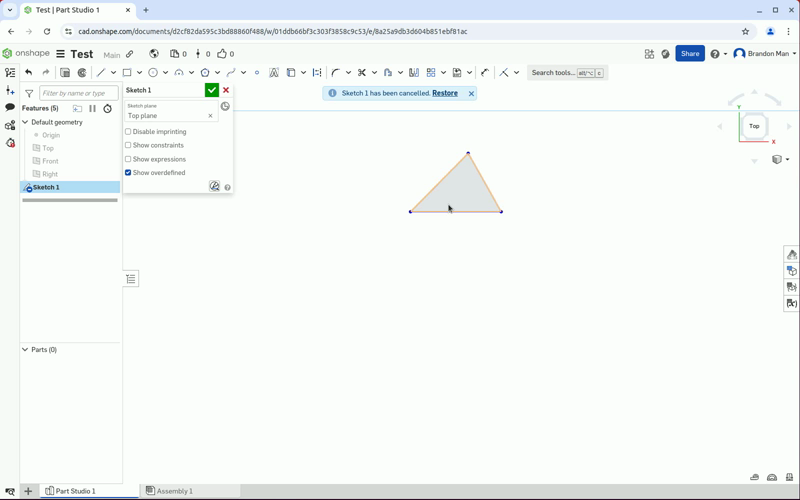
scroll(6)
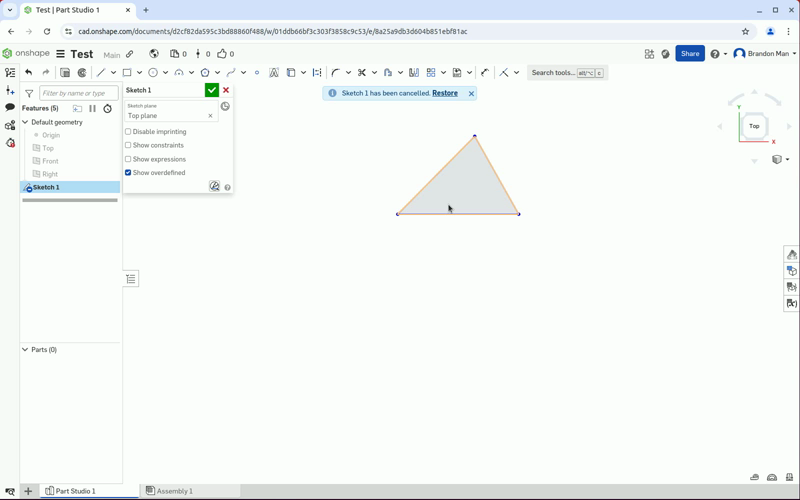
scroll(6)
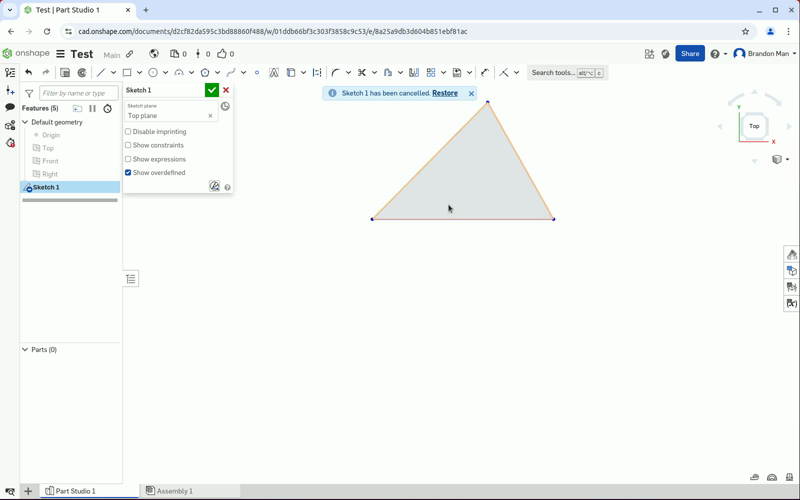
scroll(6)
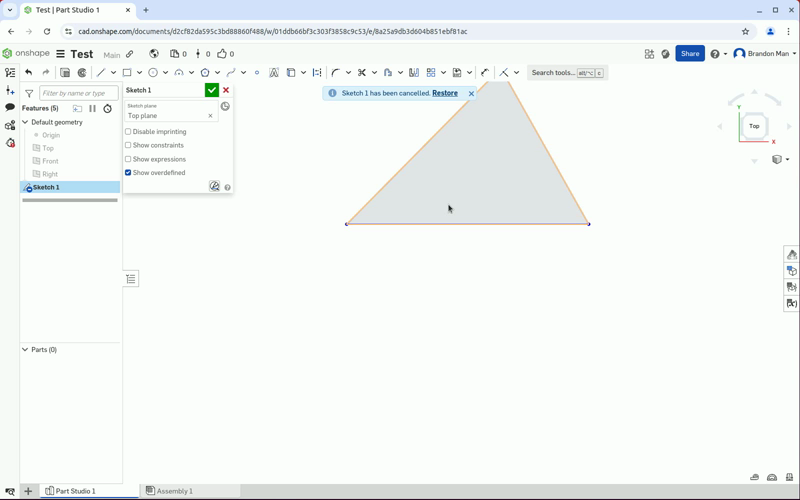
scroll(6)
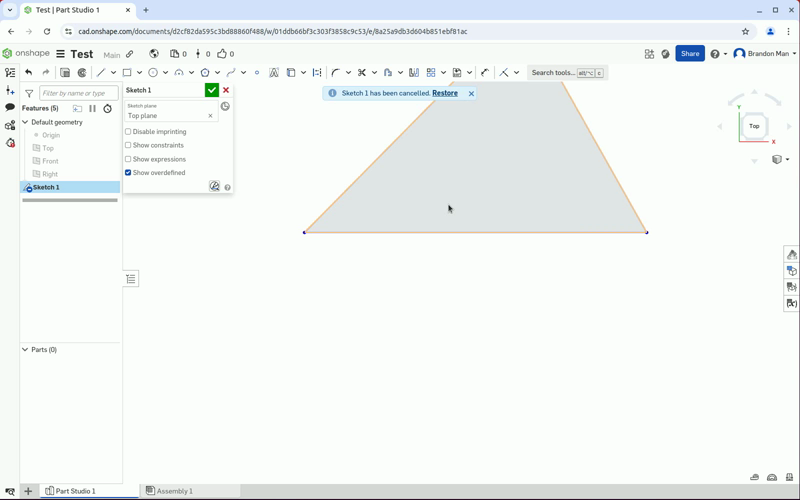
scroll(6)
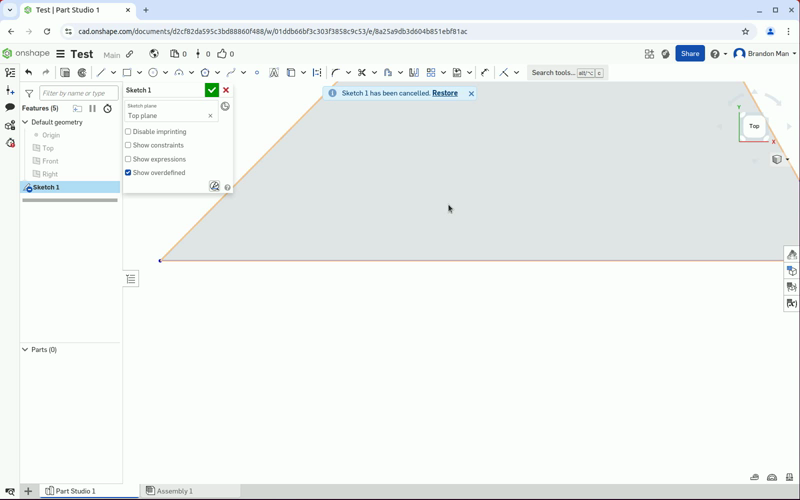
click(448, 204)
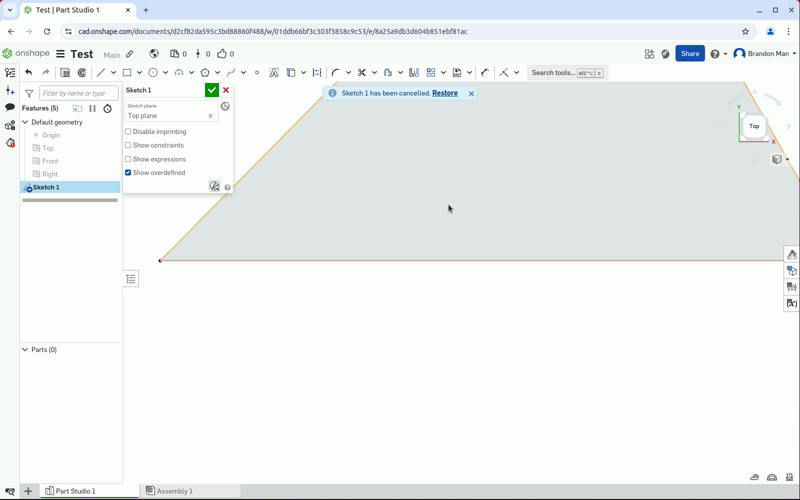
scroll(-6)
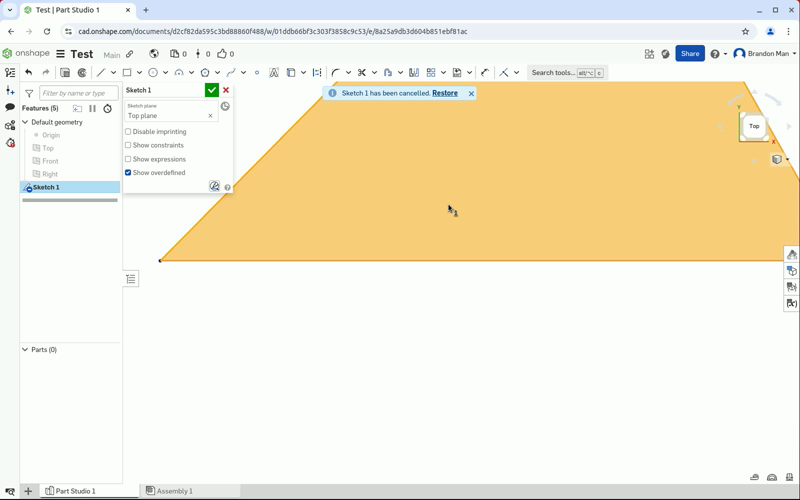
scroll(-6)
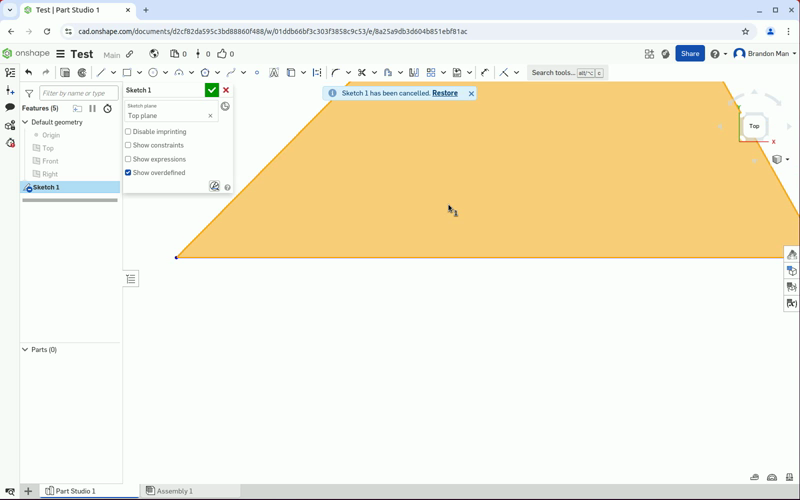
scroll(-6)
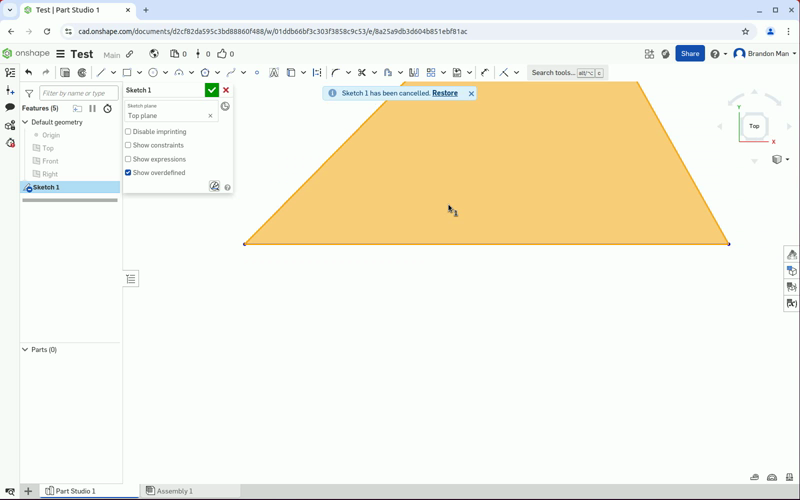
scroll(-6)
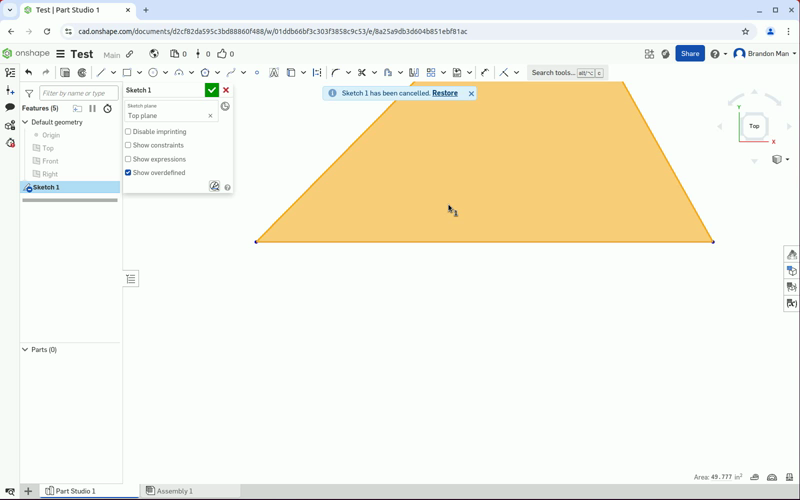
scroll(-6)
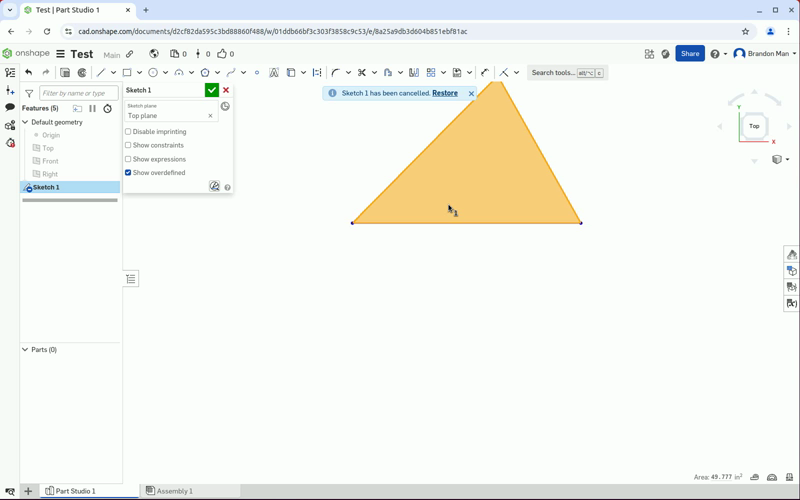
scroll(-6)
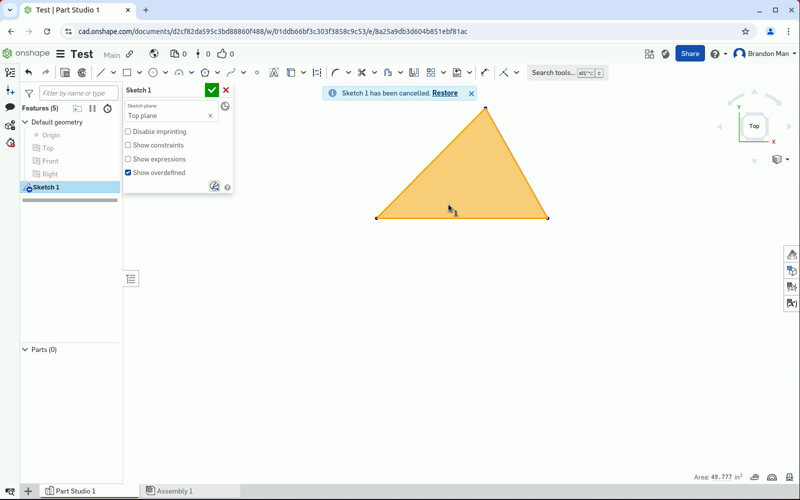
scroll(-6)
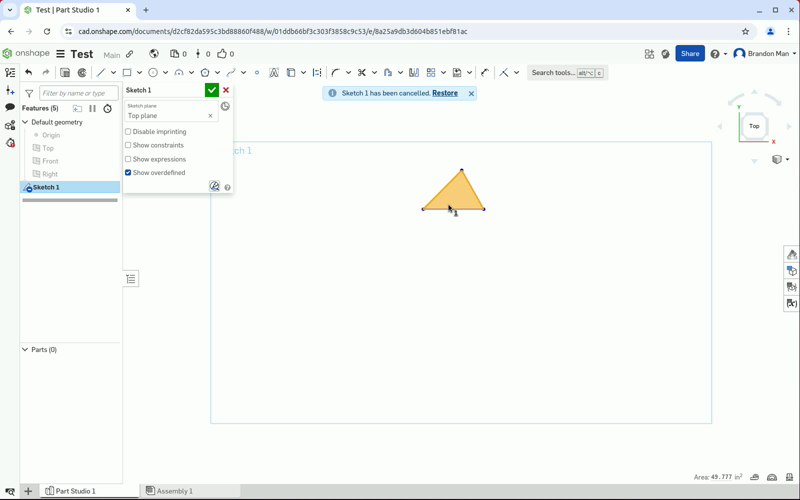
mouse_move(73, 352)
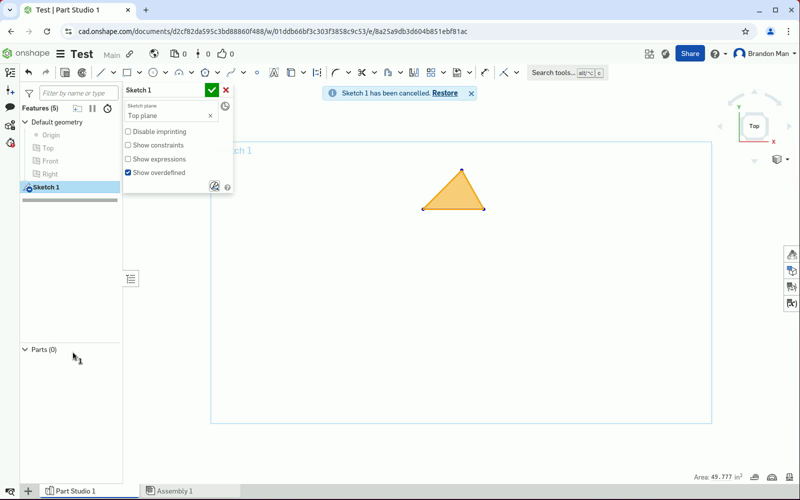
key(shift+y)
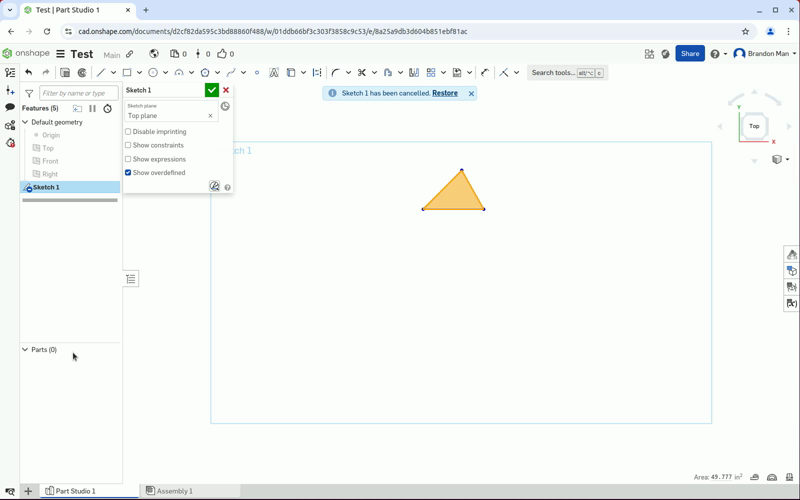
key(shift+e)
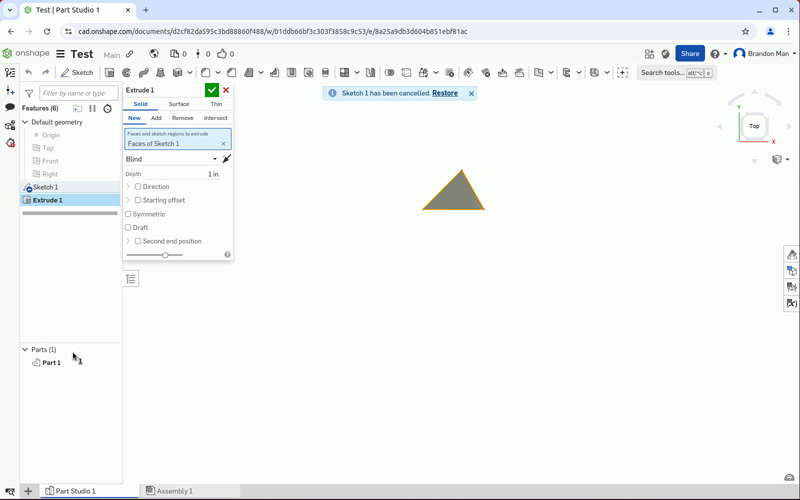
mouse_move(143, 106)
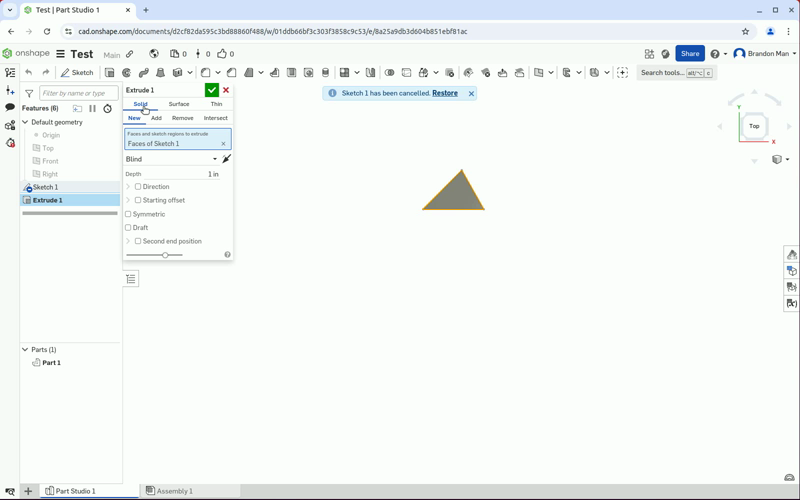
click(143, 106)
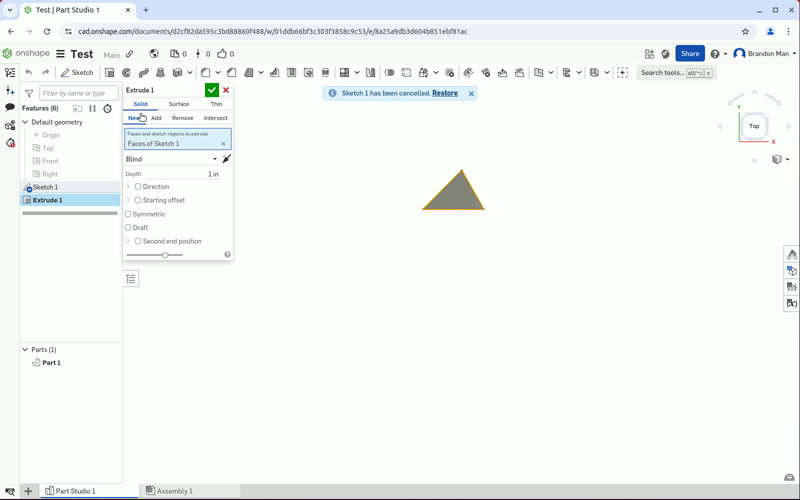
mouse_move(137, 120)
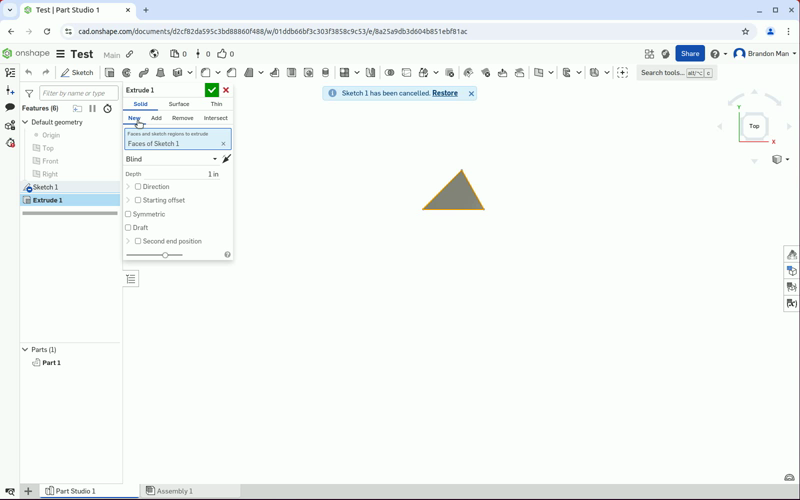
click(137, 120)
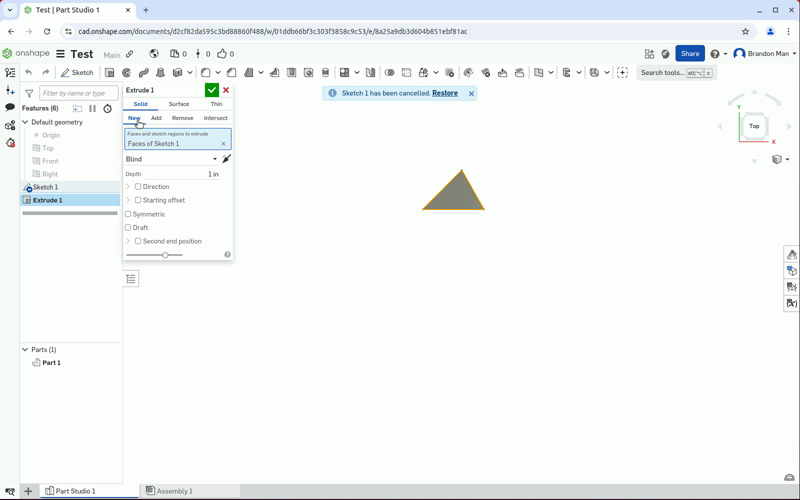
key(tab, 4)
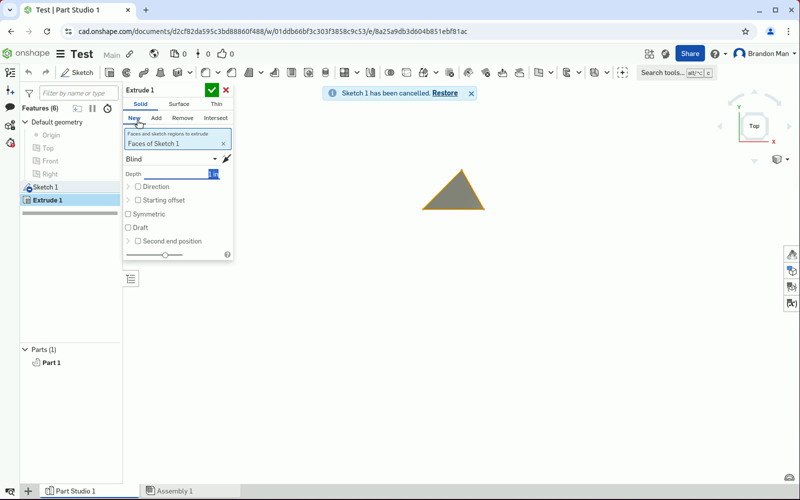
text(4.333)
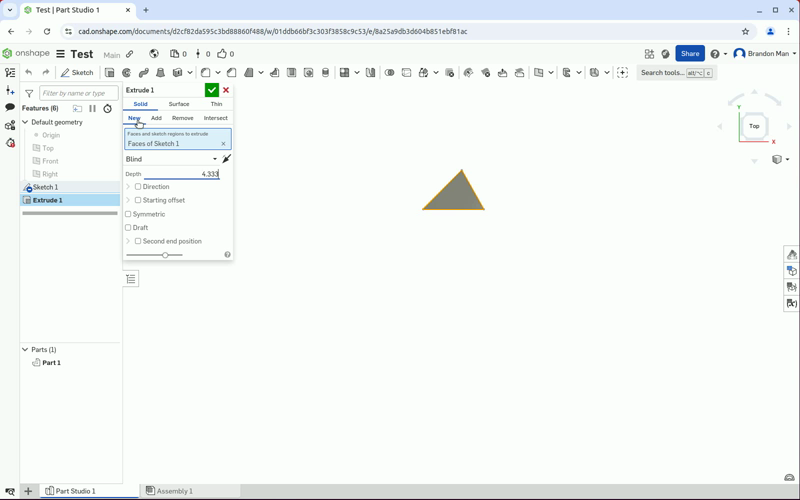
key(enter)
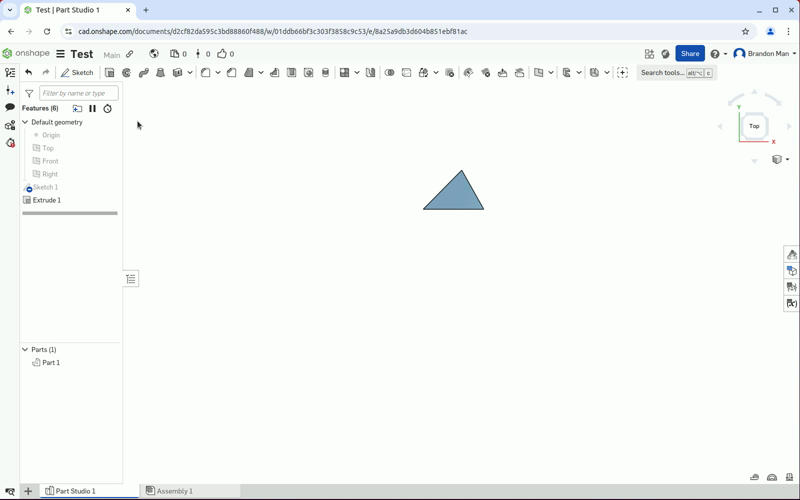
key(shift+h)
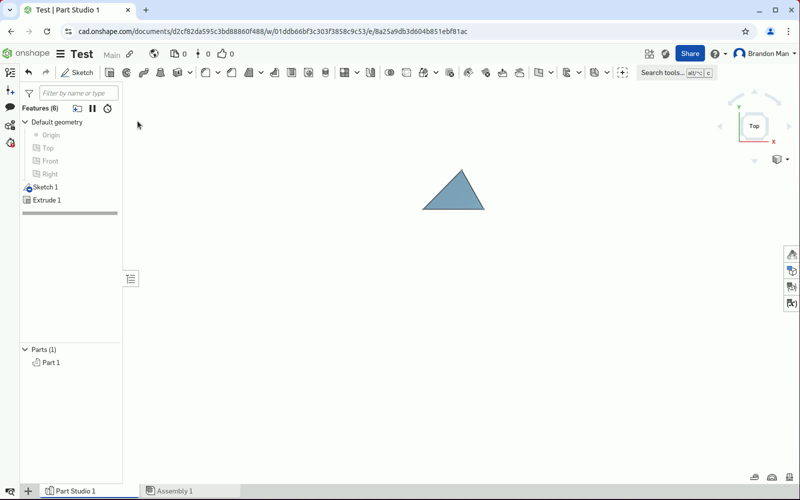
key(shift+h)
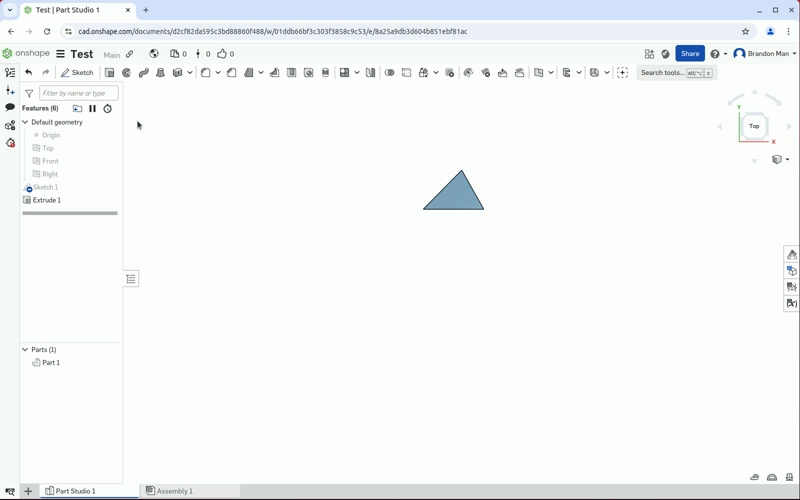
mouse_move(73, 189)
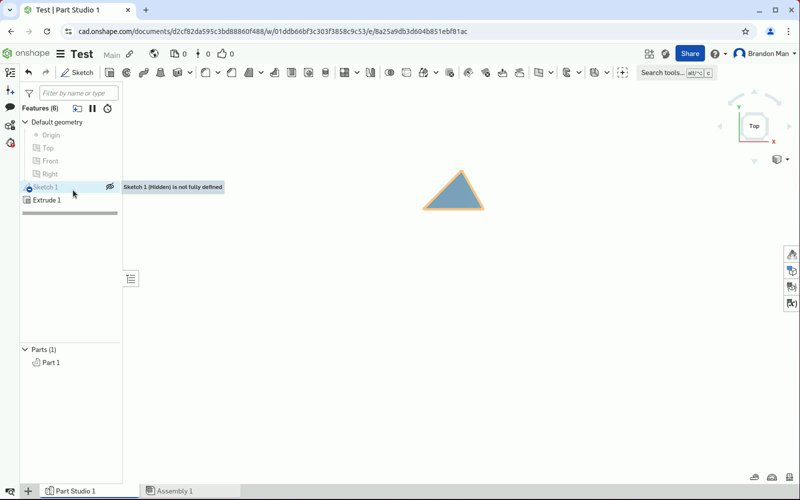
click(73, 189)
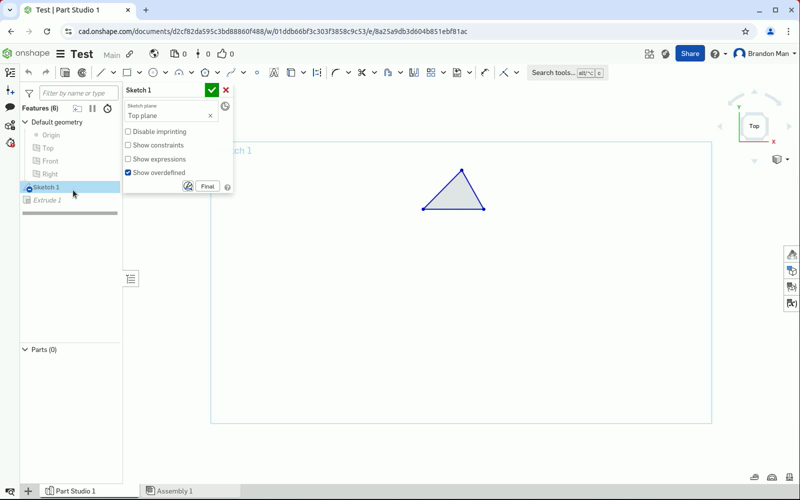
mouse_move(229, 92)
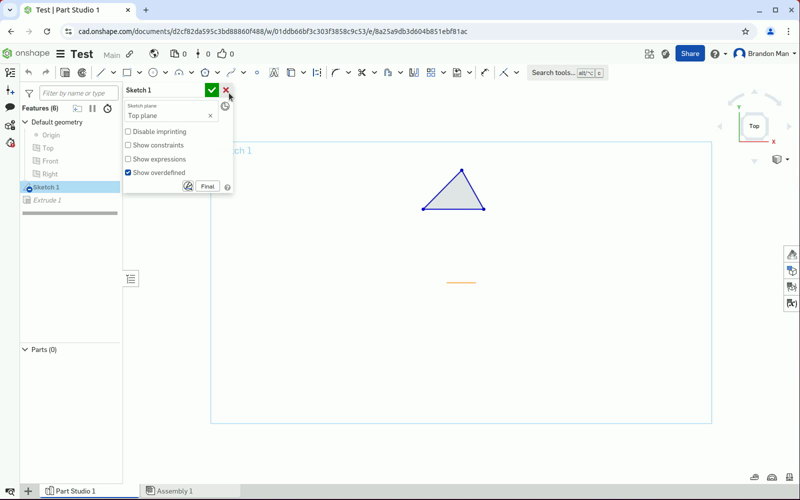
click(229, 92)
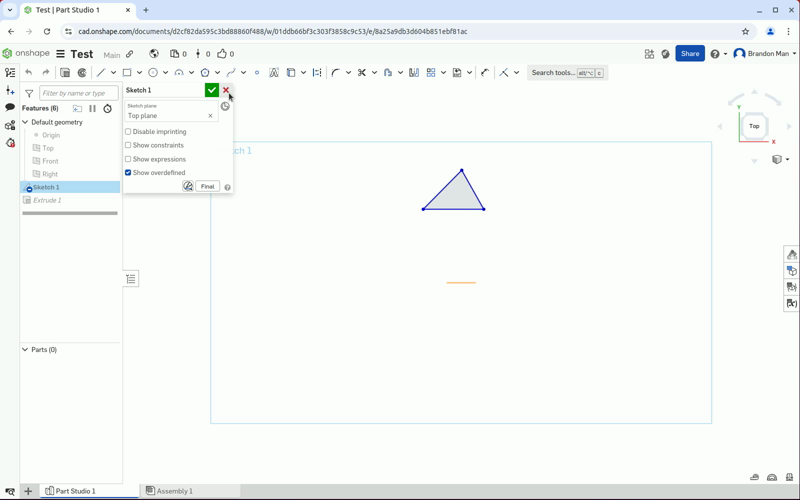
key(shift+s)
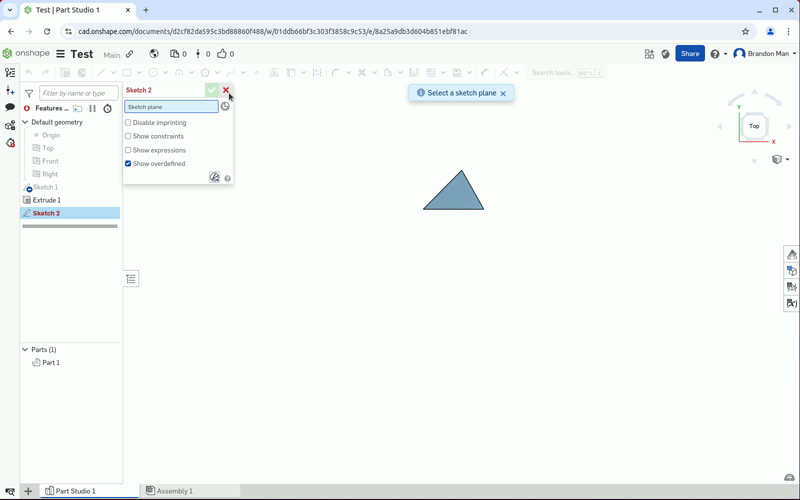
mouse_move(73, 150)
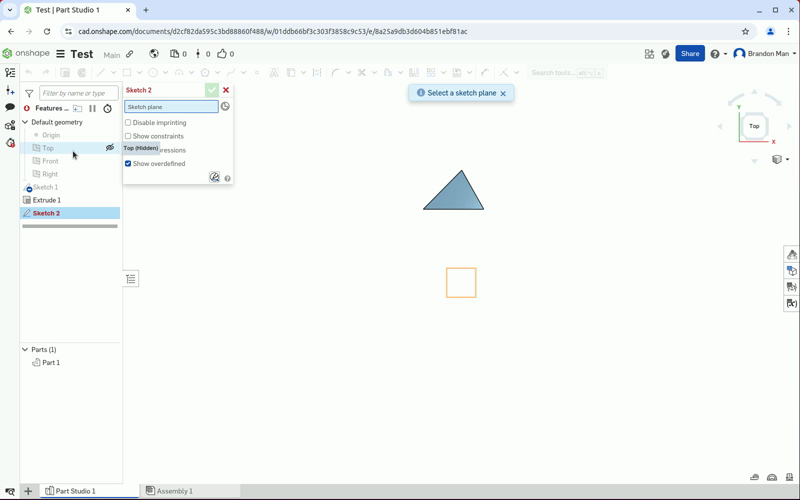
click(73, 150)
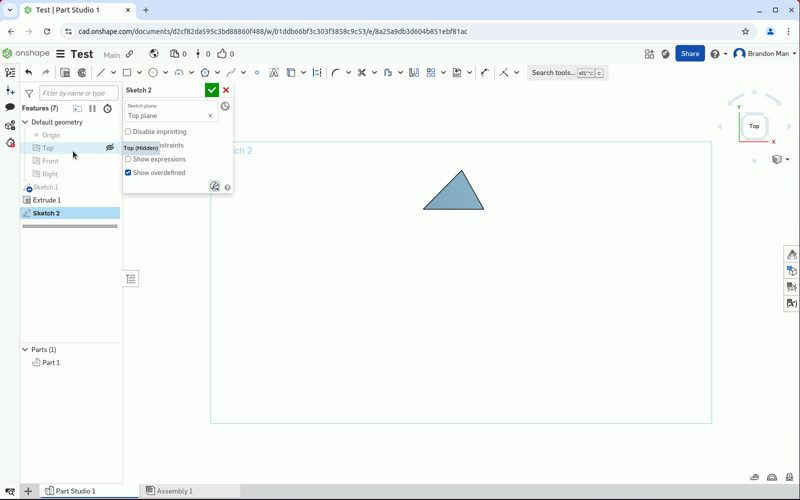
mouse_move(73, 352)
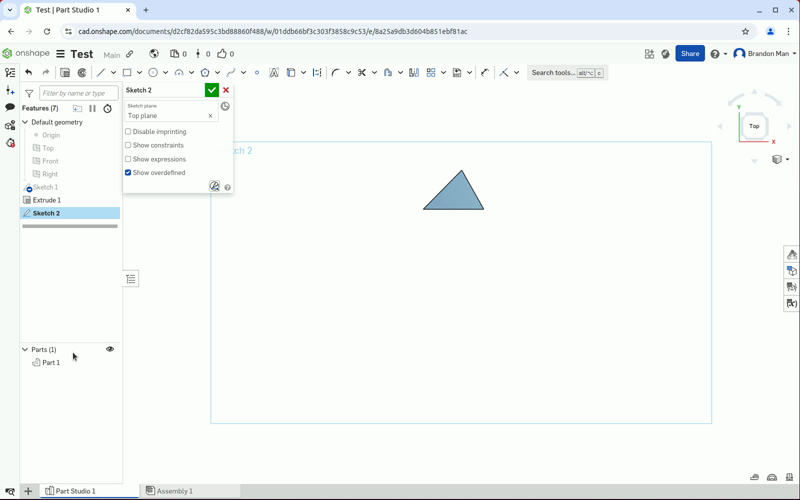
key(y)
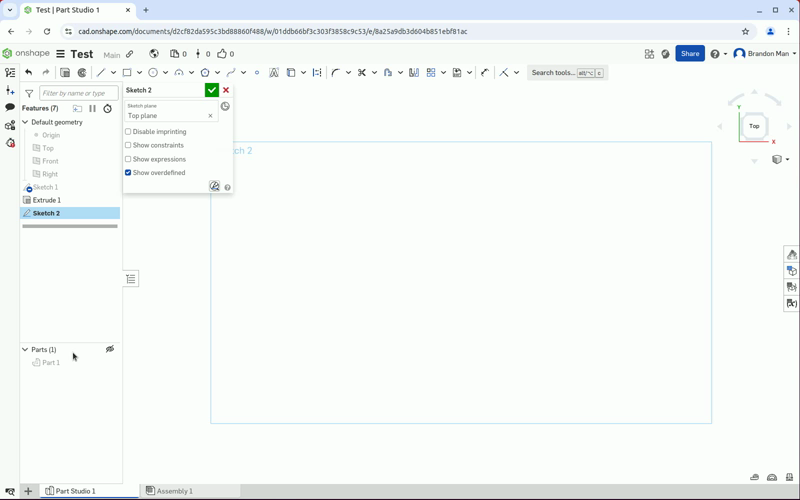
key(l)
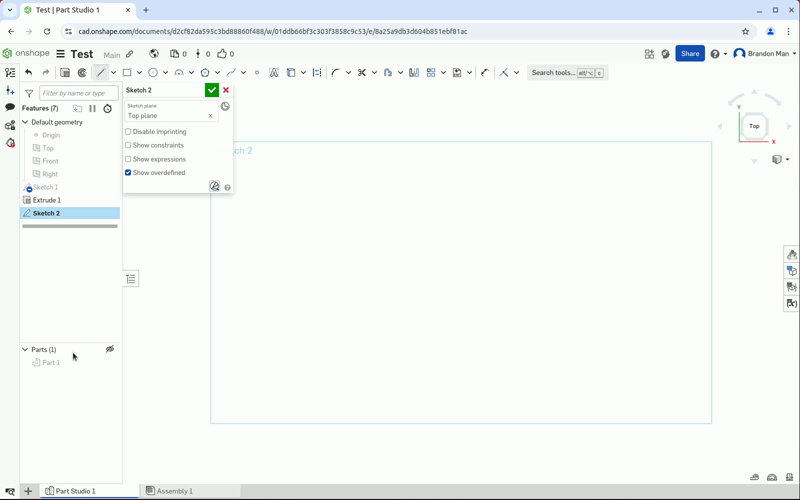
key_down(shift)
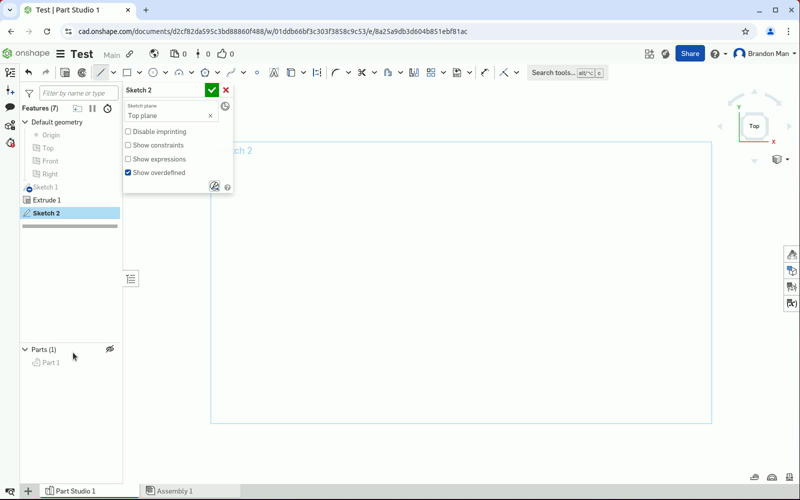
mouse_move(397, 239)
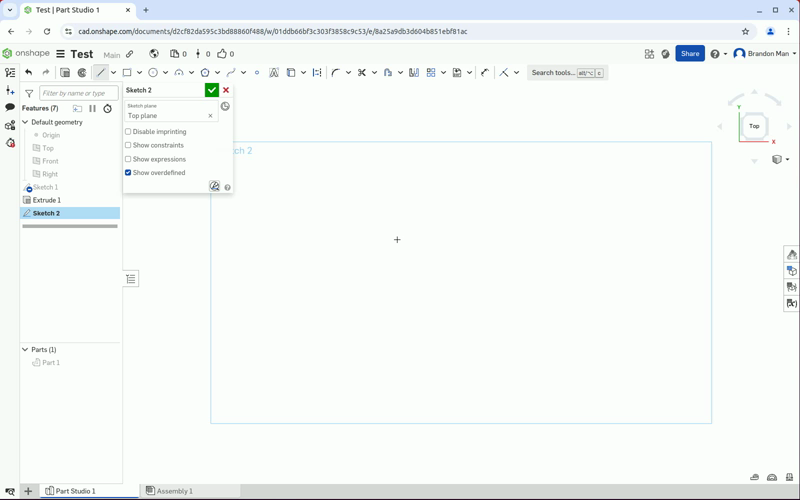
click(397, 239)
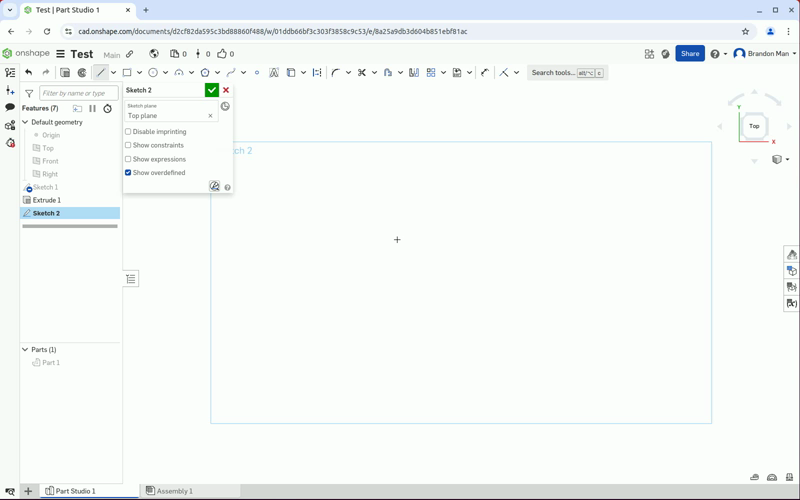
key_up(shift)
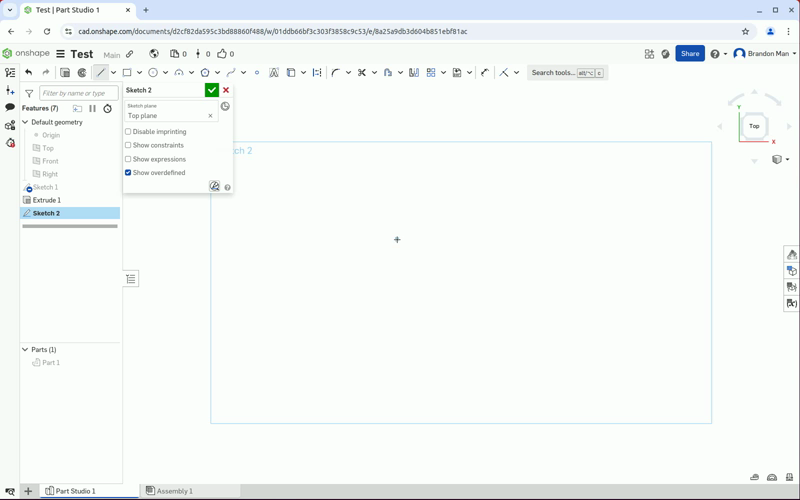
key_down(shift)
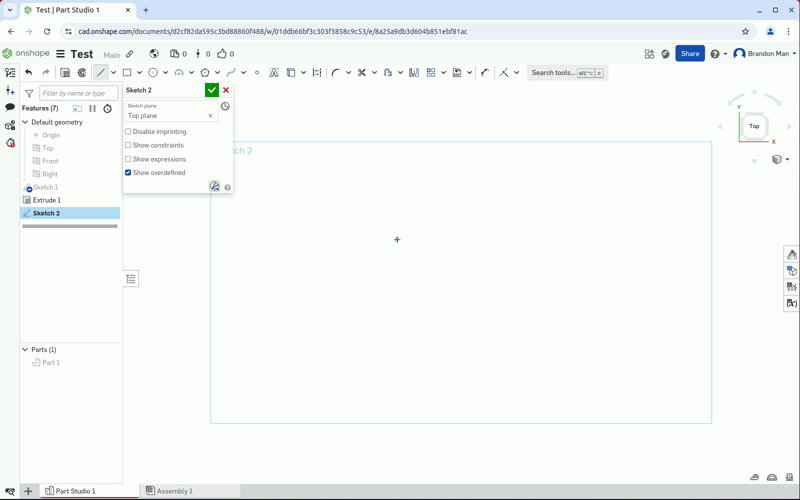
mouse_move(483, 239)
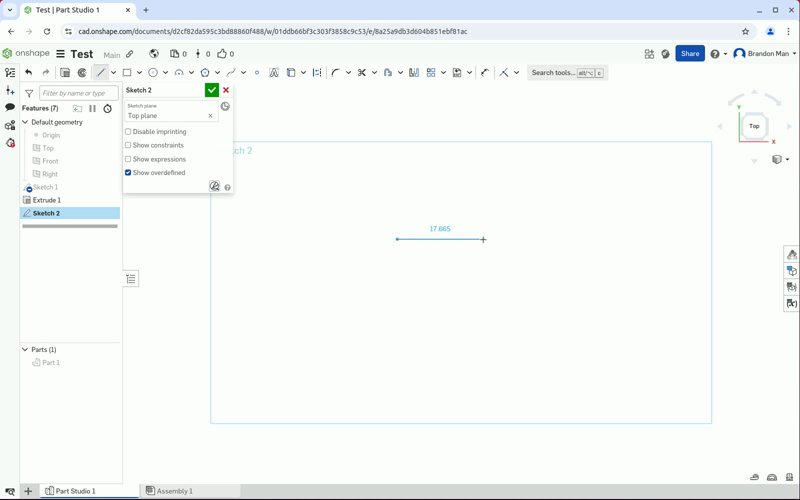
click(483, 239)
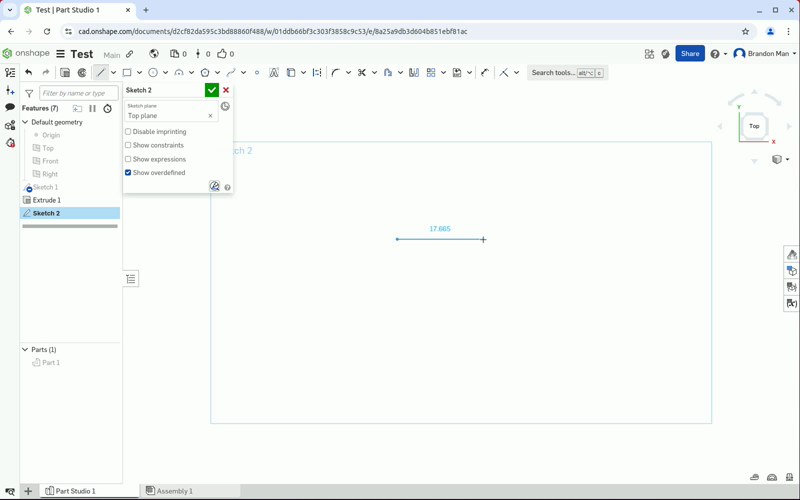
key_up(shift)
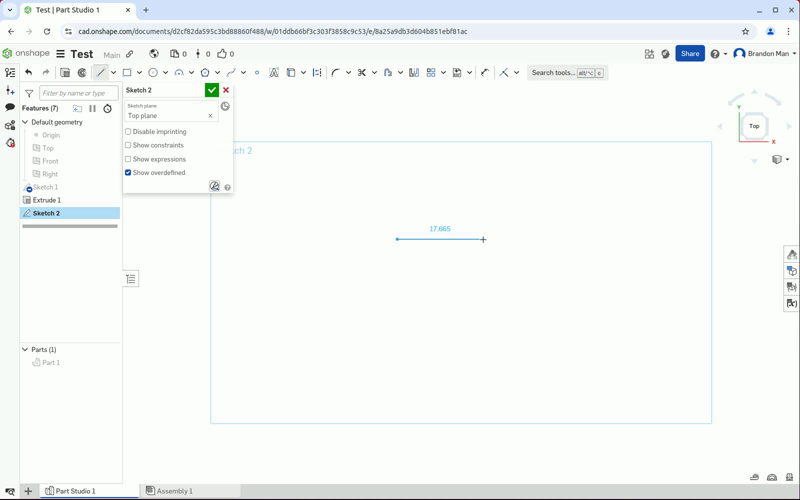
key_down(shift)
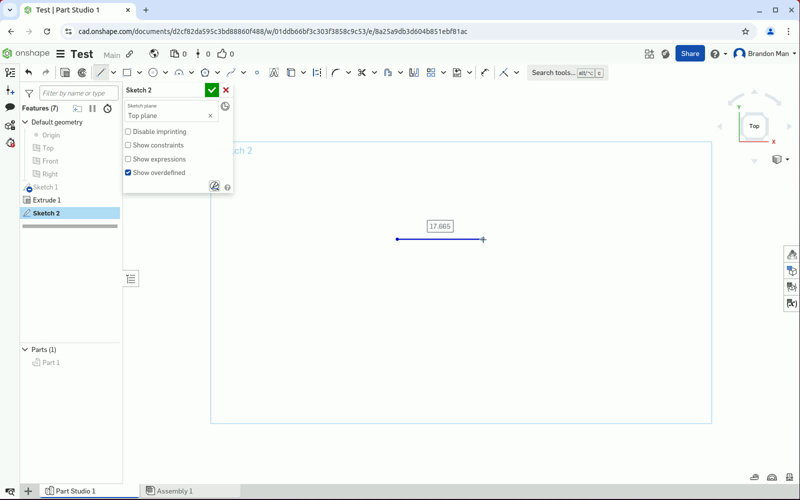
mouse_move(513, 239)
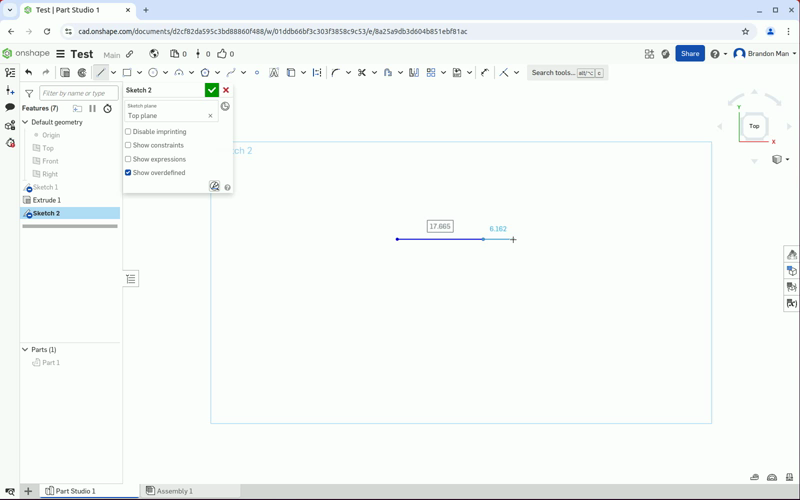
mouse_move(483, 209)
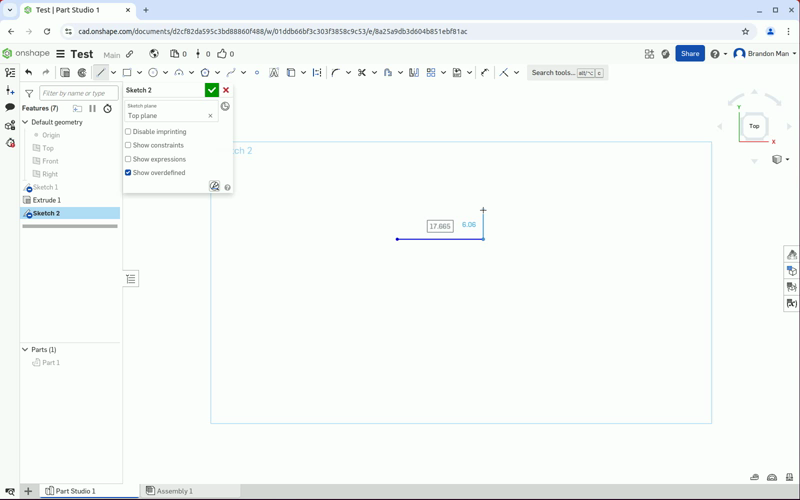
click(483, 209)
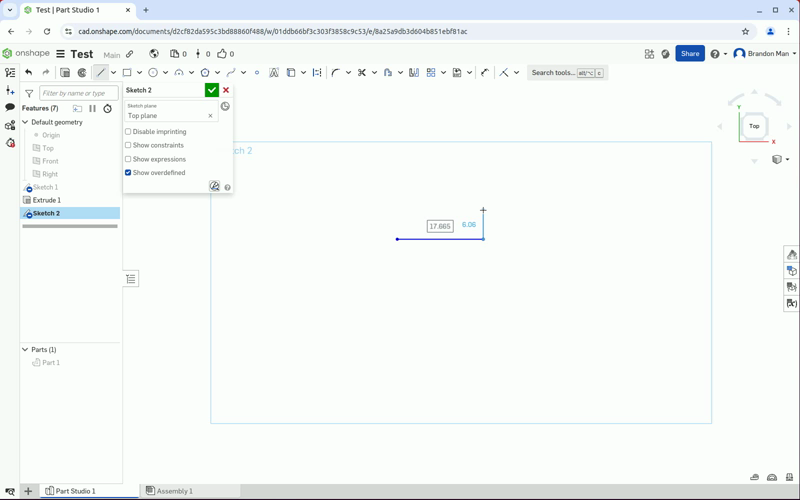
key_up(shift)
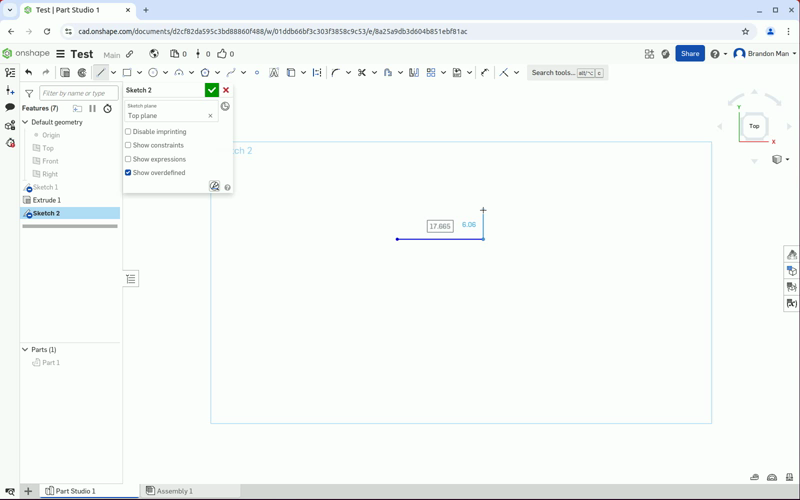
key_down(shift)
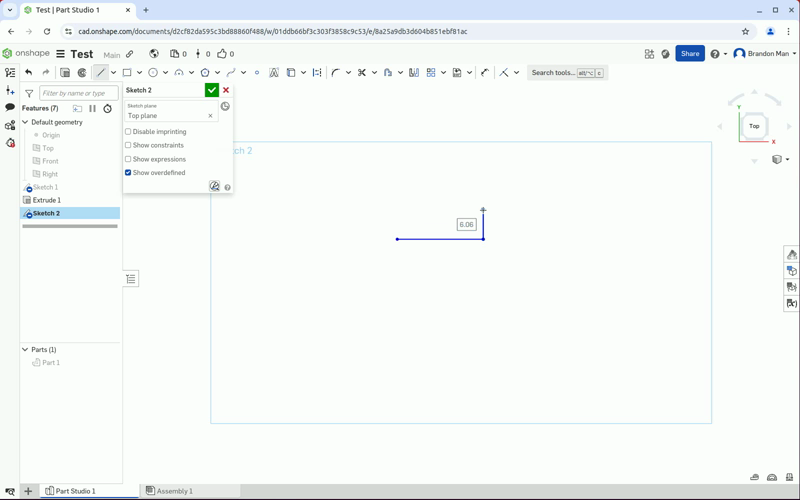
mouse_move(422, 209)
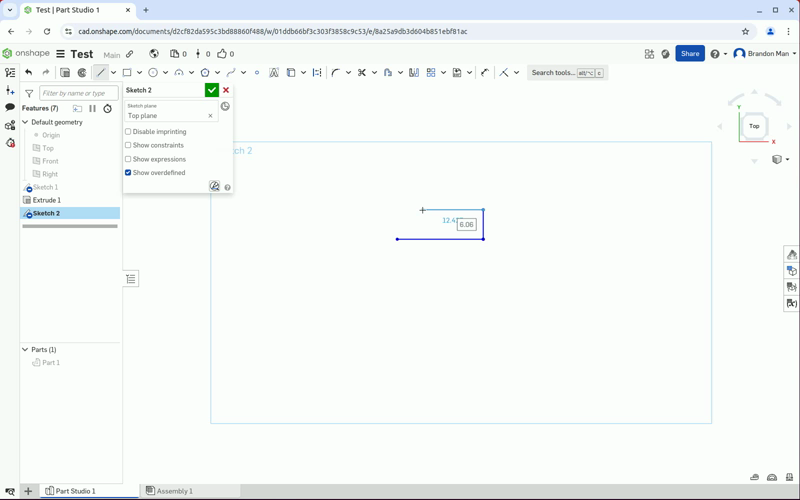
click(422, 209)
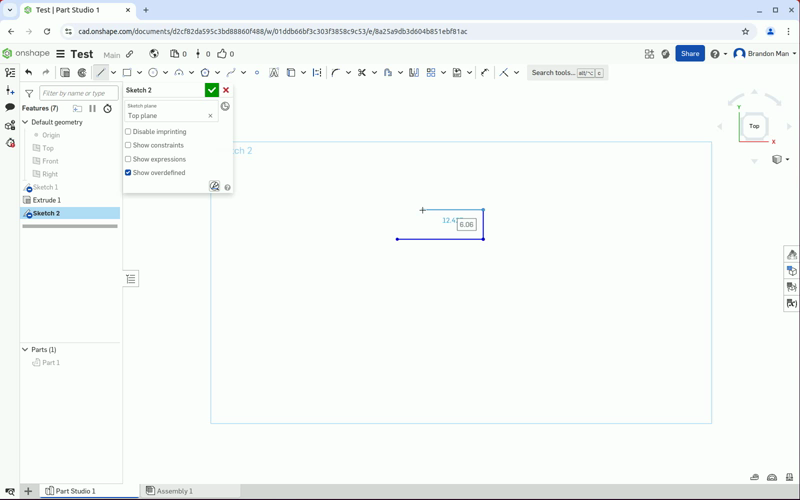
key_up(shift)
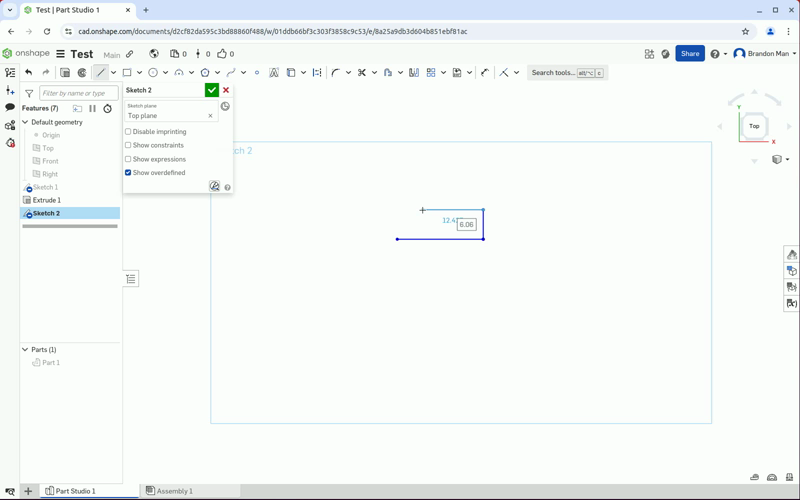
mouse_move(452, 209)
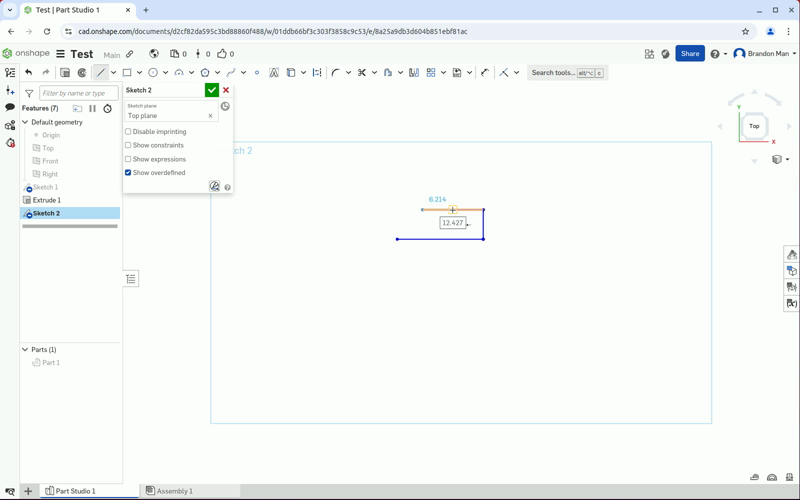
key_down(shift)
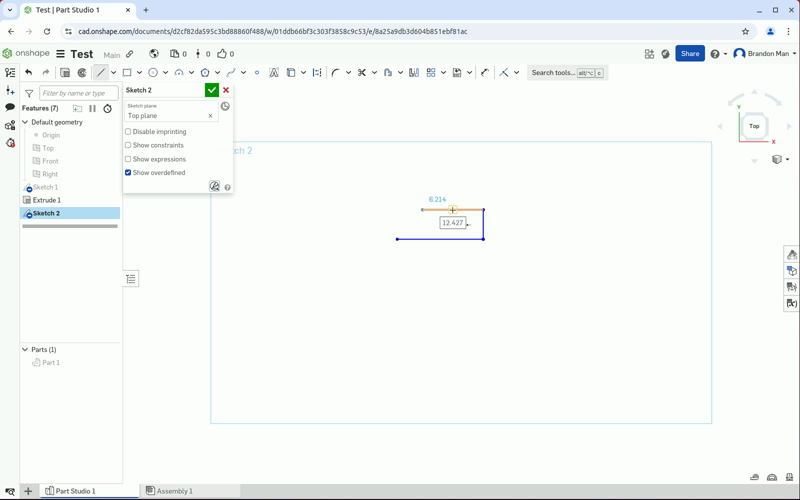
mouse_move(397, 239)
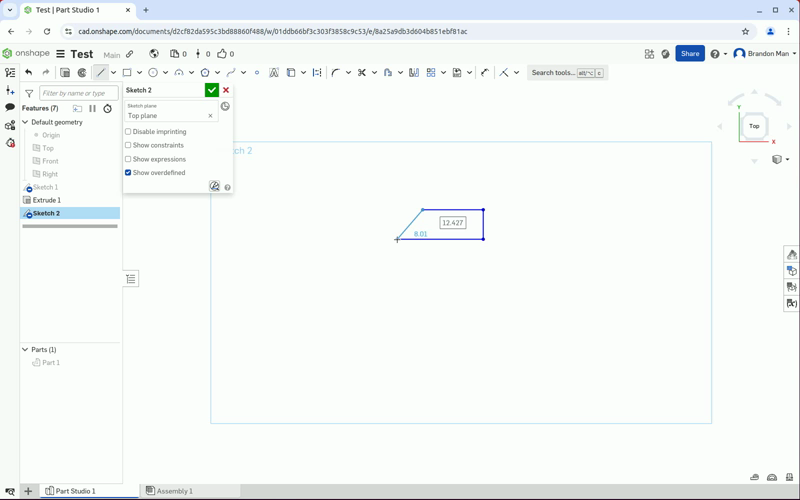
key_up(shift)
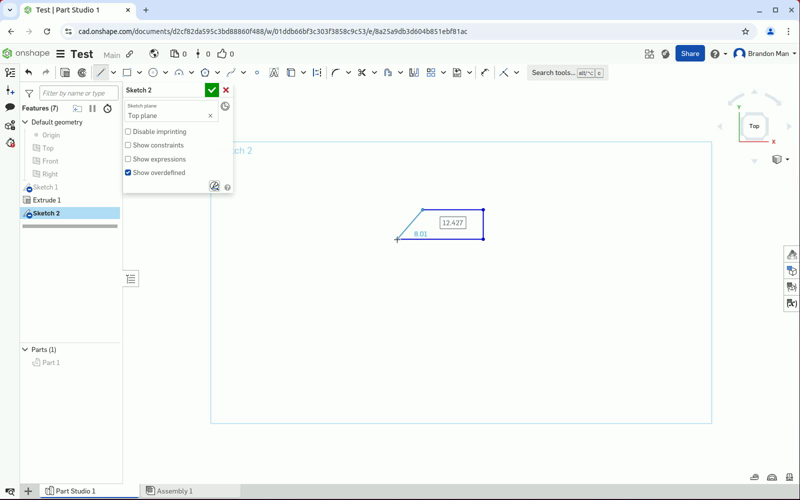
click(397, 239)
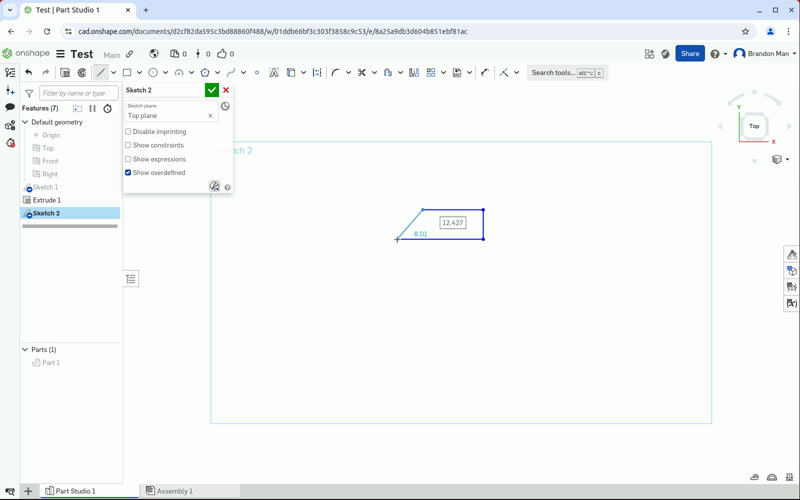
key(esc)
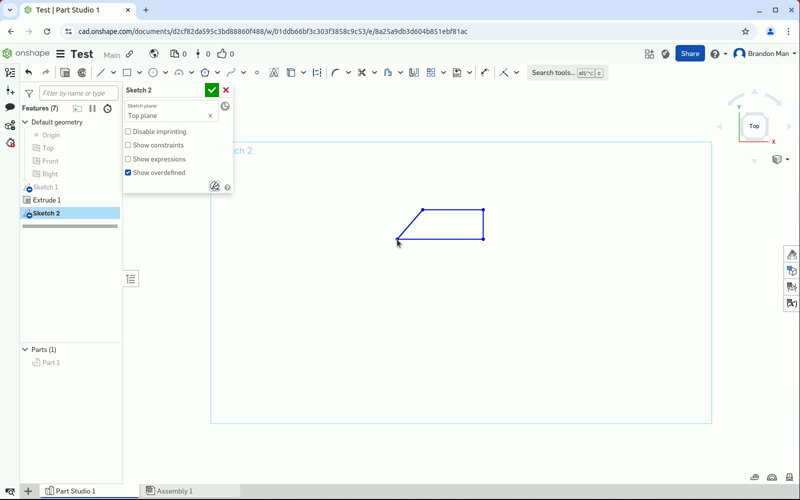
mouse_move(456, 223)
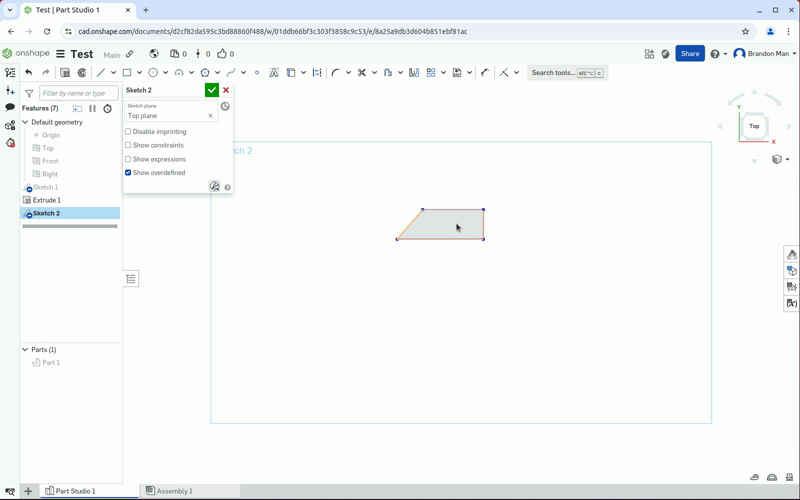
click(456, 223)
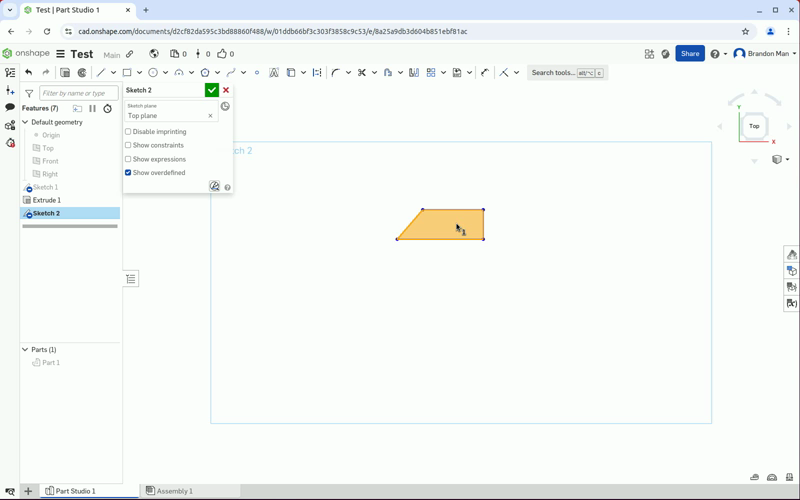
mouse_move(73, 352)
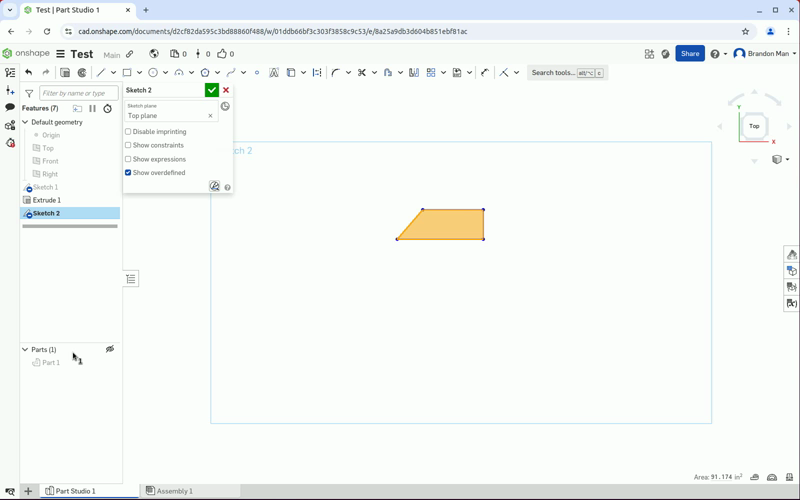
key(shift+y)
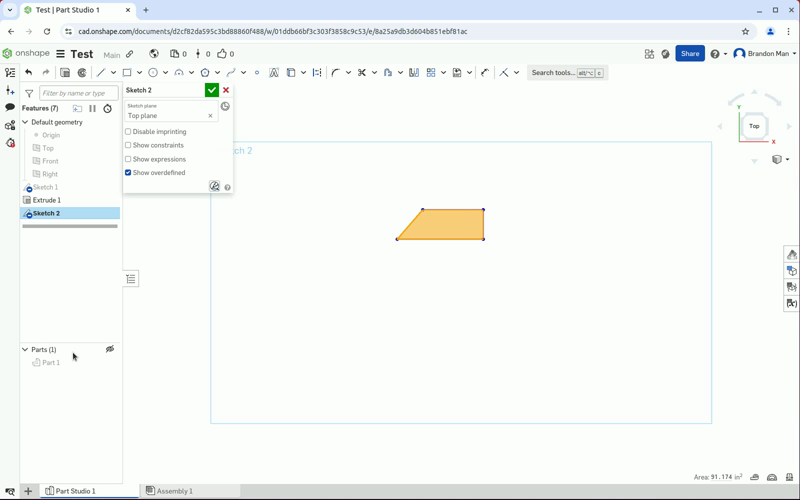
key(shift+e)
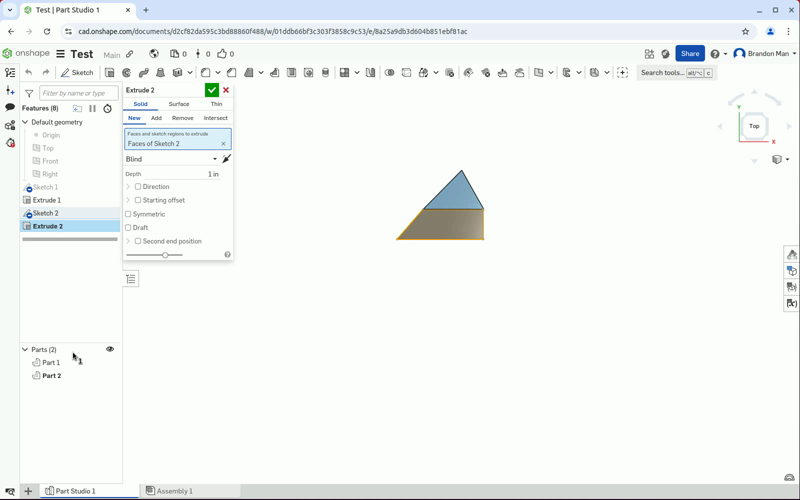
mouse_move(143, 106)
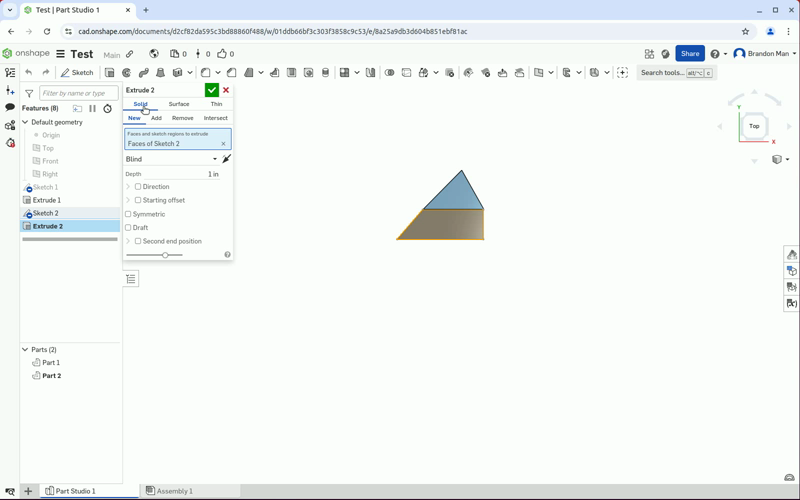
click(143, 106)
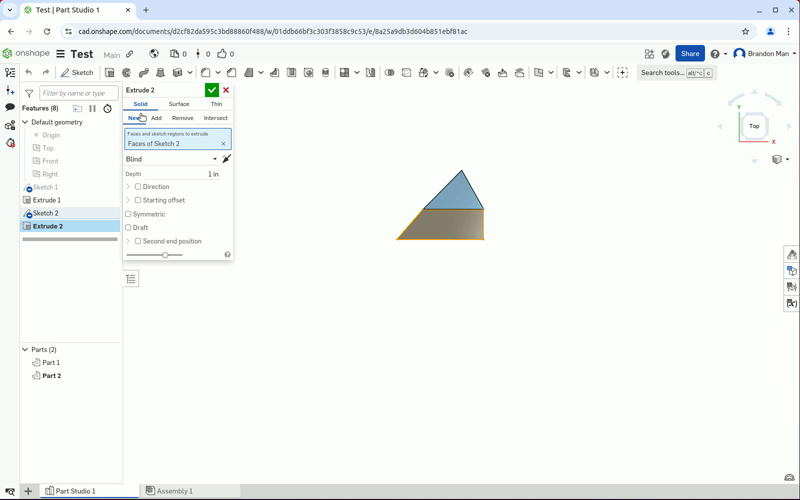
mouse_move(137, 120)
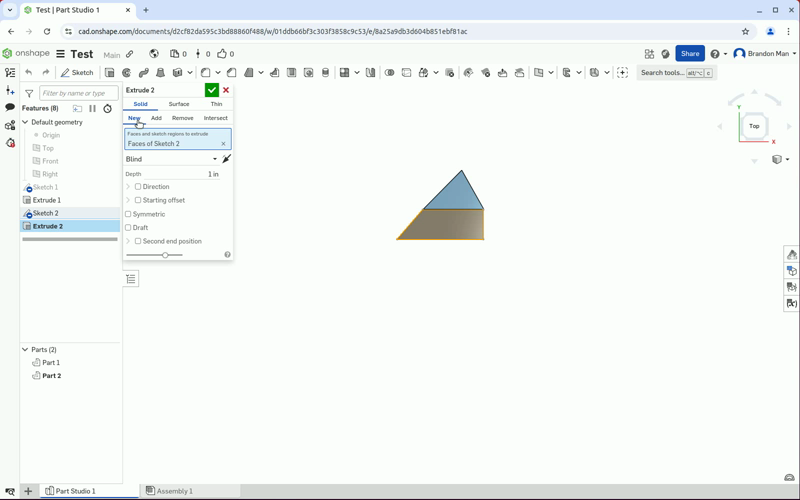
click(137, 120)
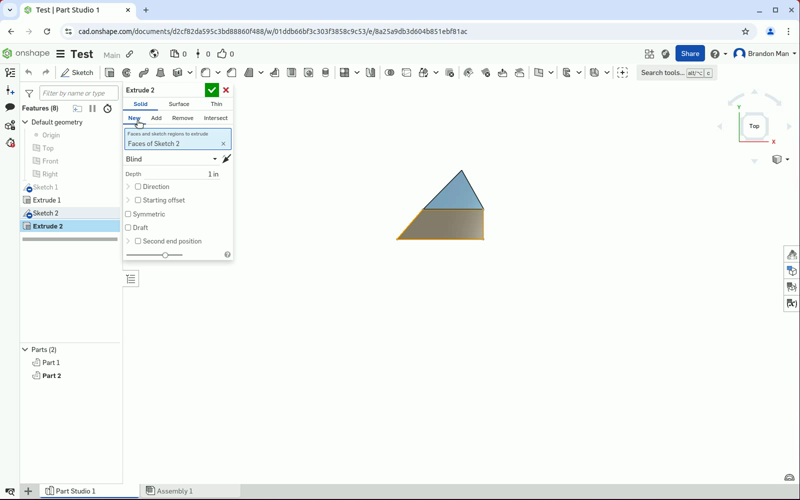
key(tab, 4)
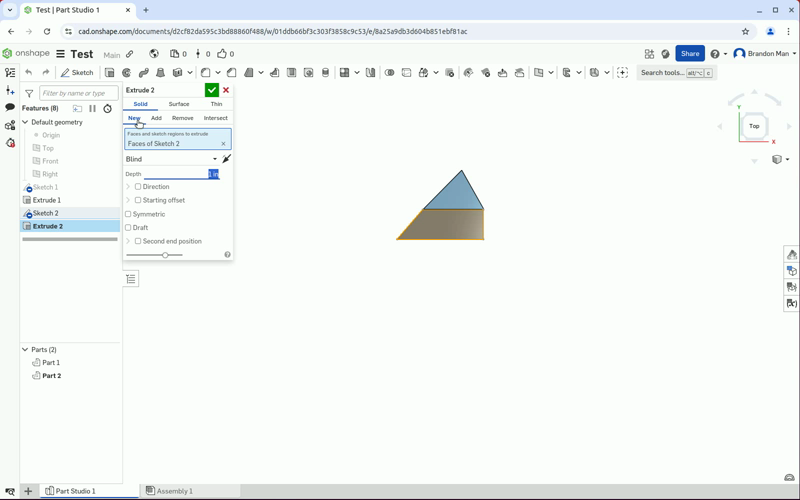
text(4.333)
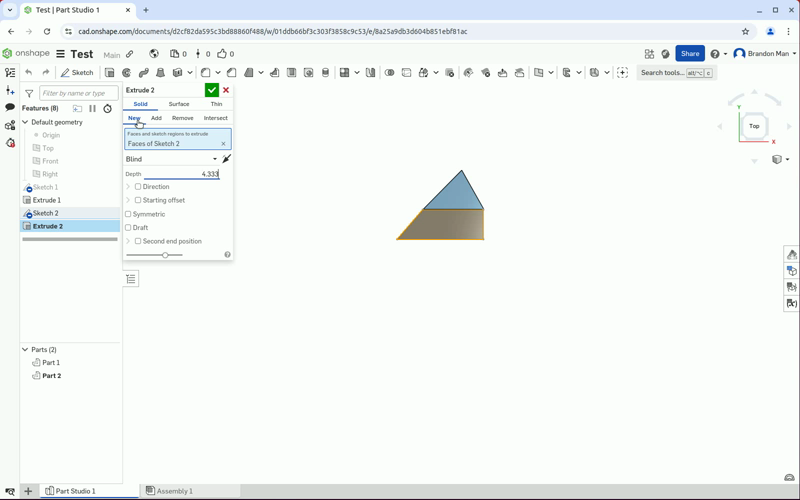
key(enter)
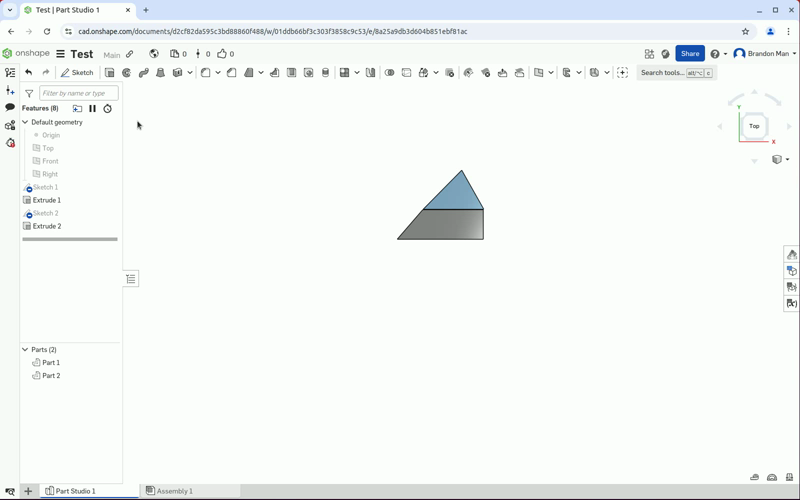
key(shift+h)
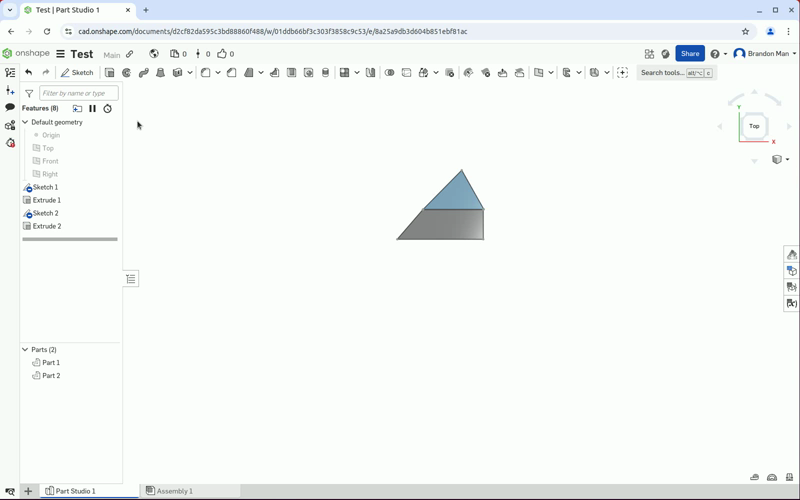
key(shift+h)
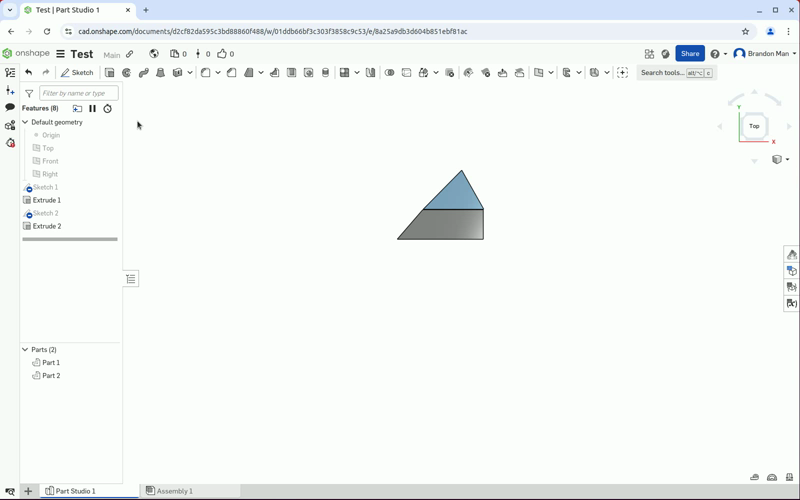
mouse_move(73, 189)
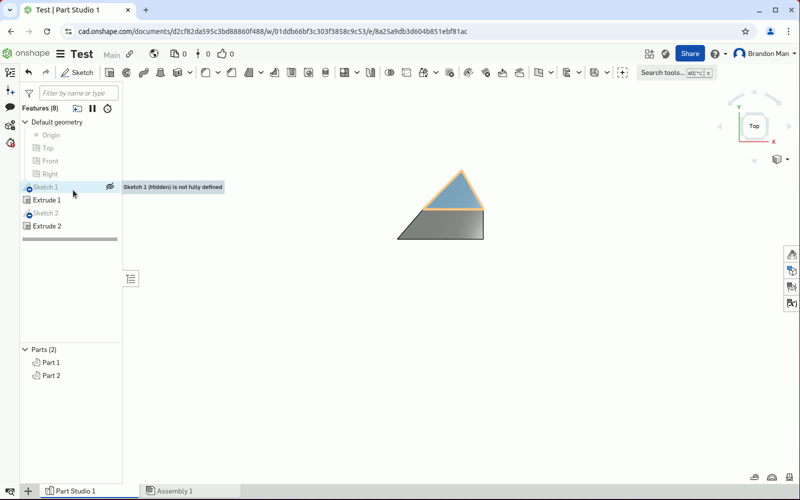
click(73, 189)
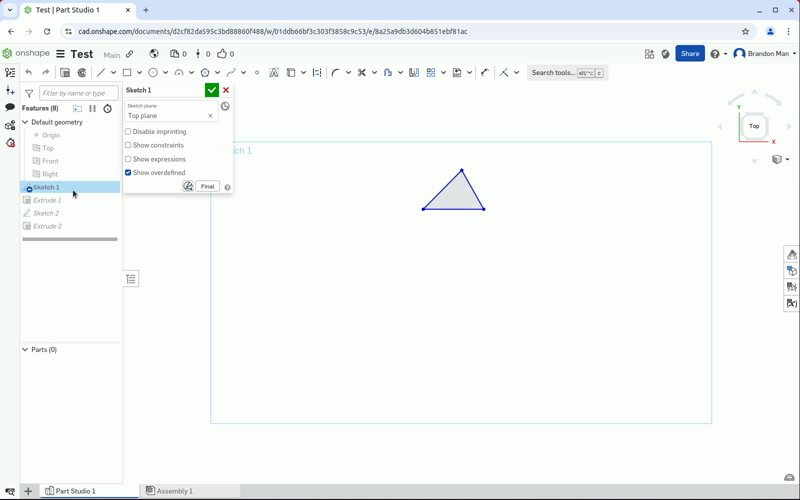
mouse_move(229, 92)
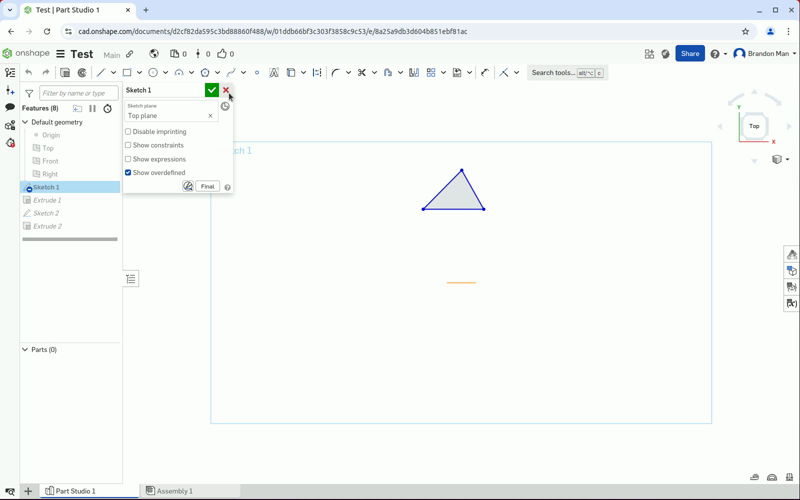
click(229, 92)
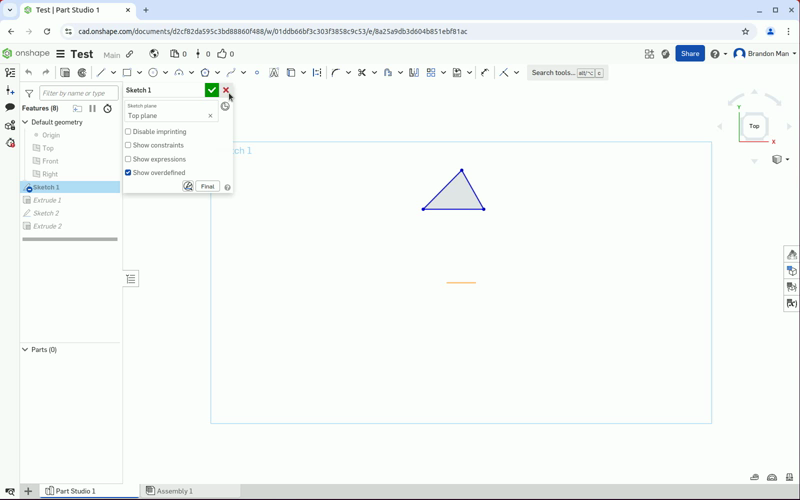
key(shift+s)
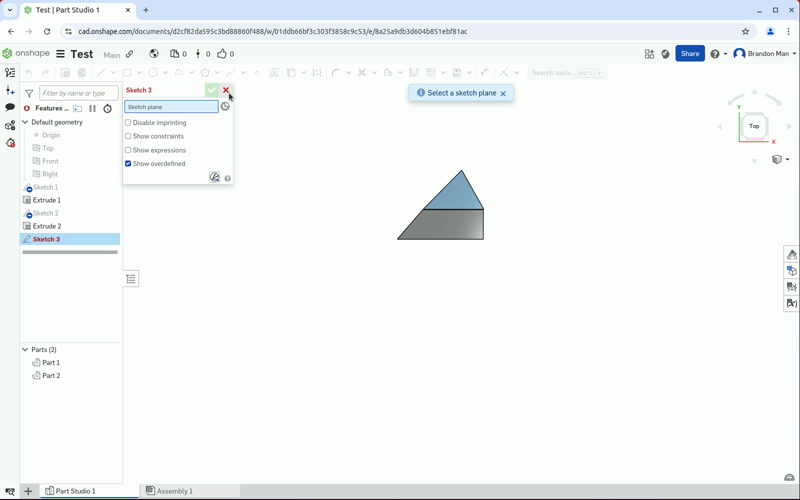
mouse_move(73, 150)
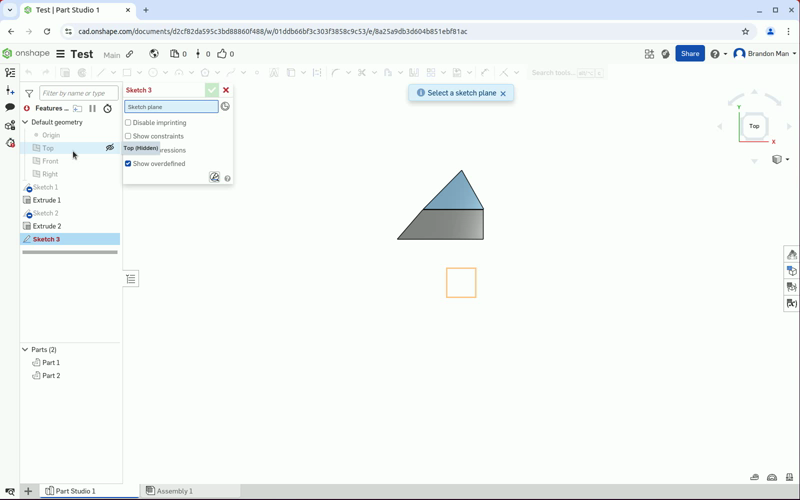
click(73, 150)
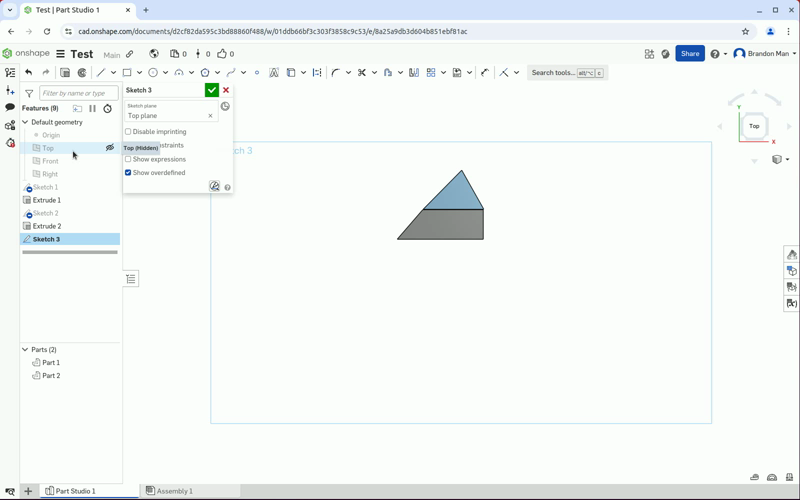
mouse_move(73, 352)
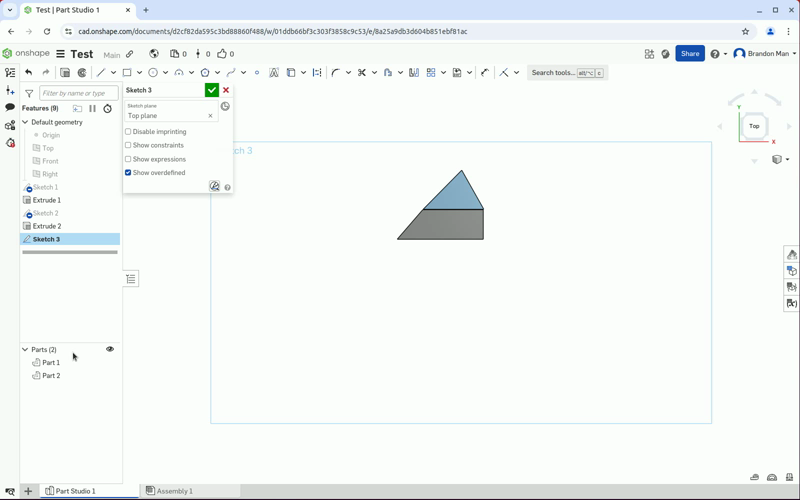
key(y)
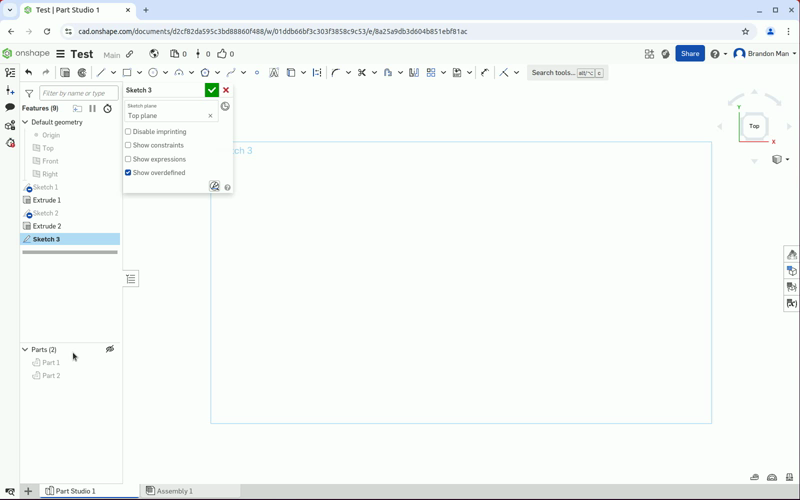
key(l)
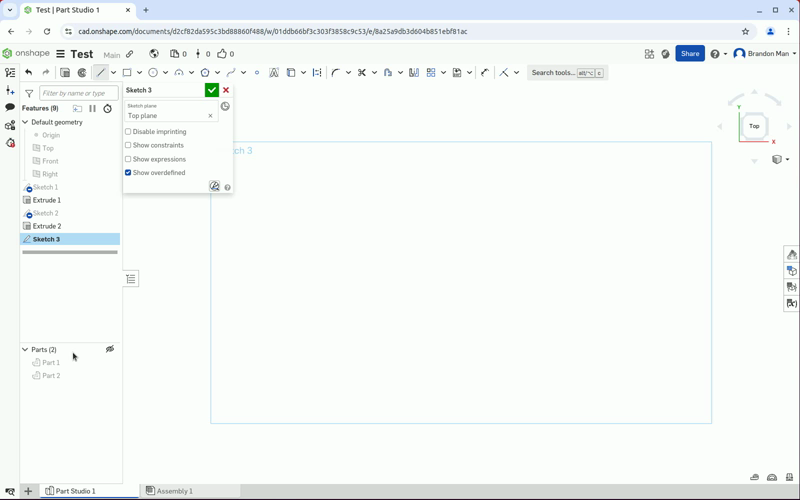
key_down(shift)
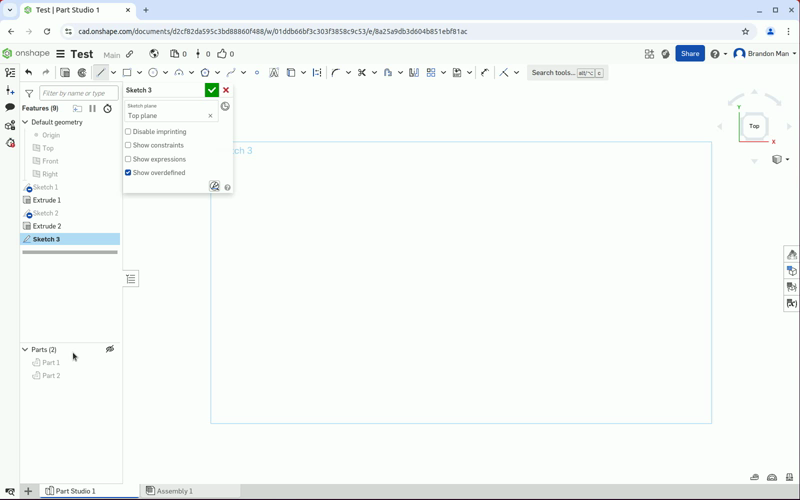
mouse_move(397, 255)
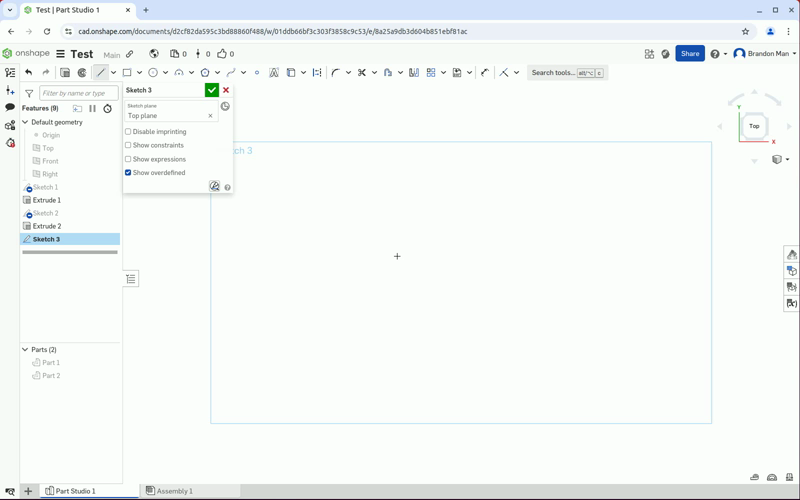
click(397, 255)
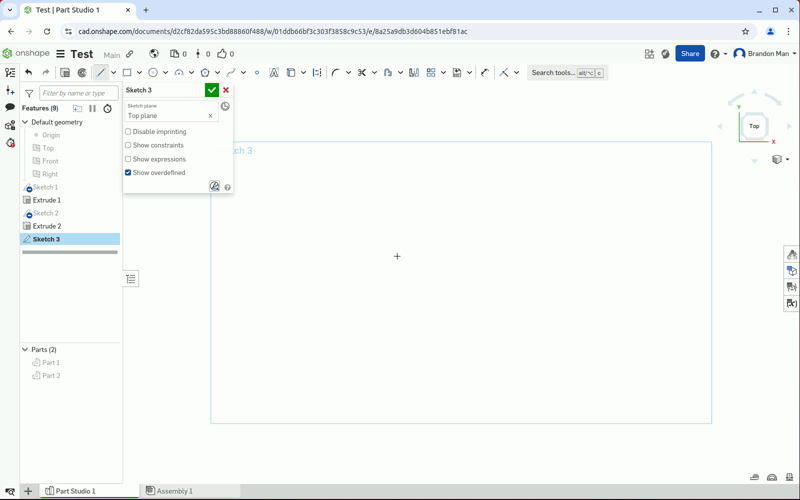
key_up(shift)
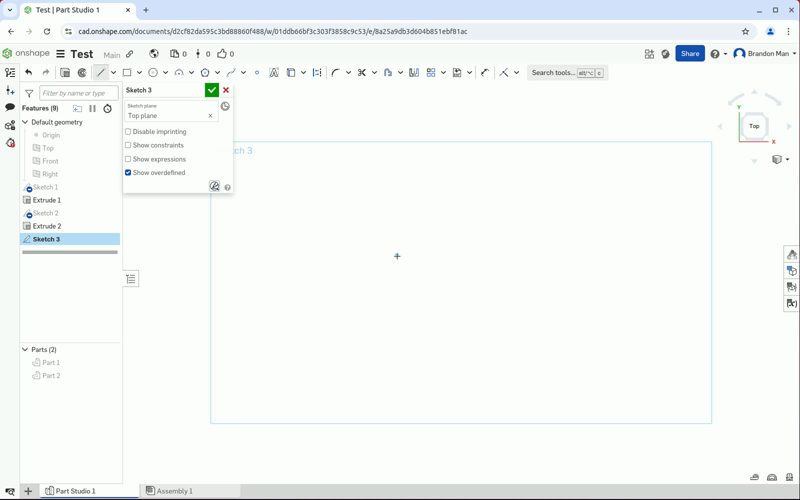
key_down(shift)
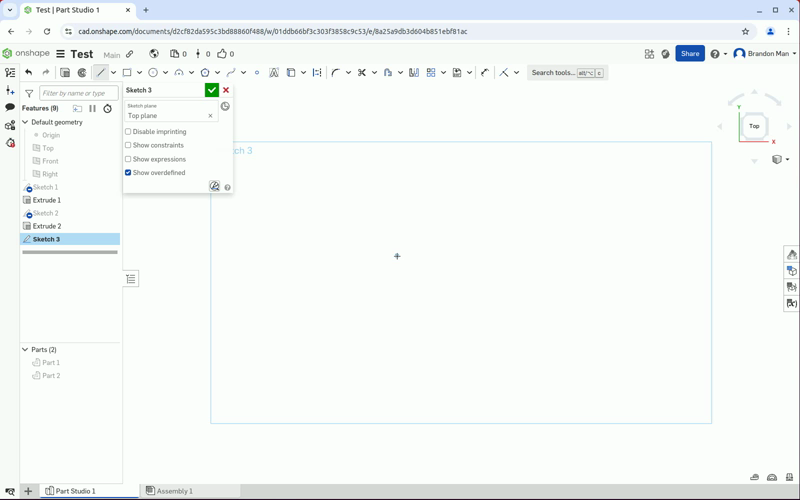
mouse_move(483, 255)
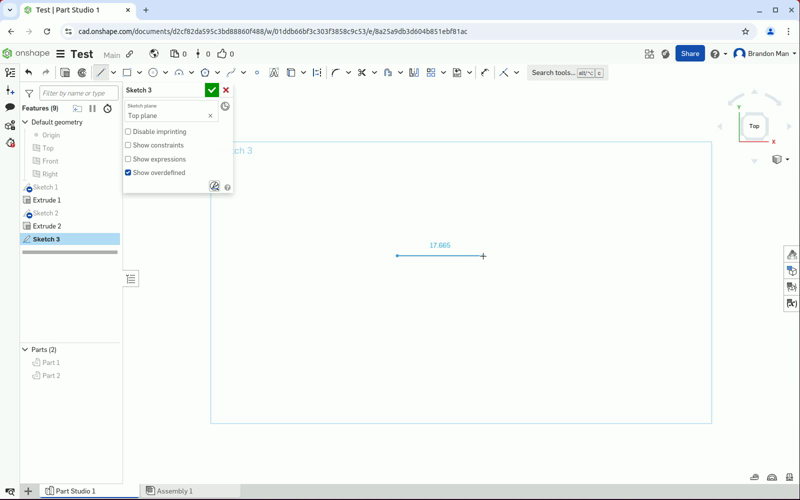
click(483, 255)
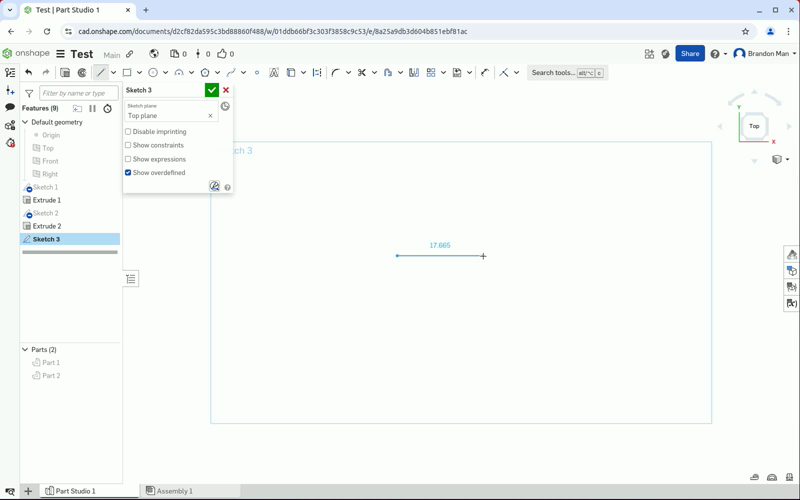
key_up(shift)
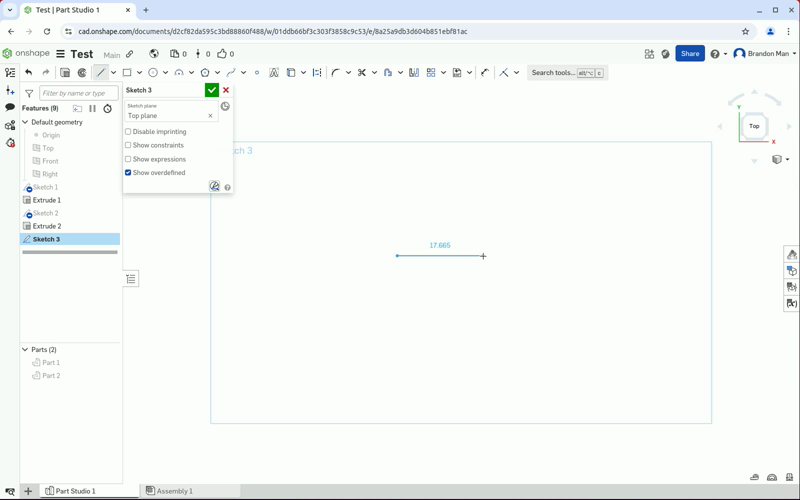
key_down(shift)
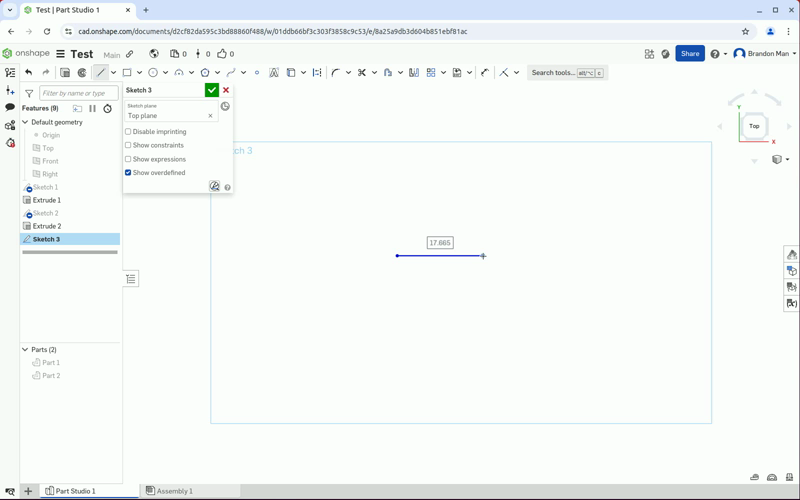
mouse_move(513, 255)
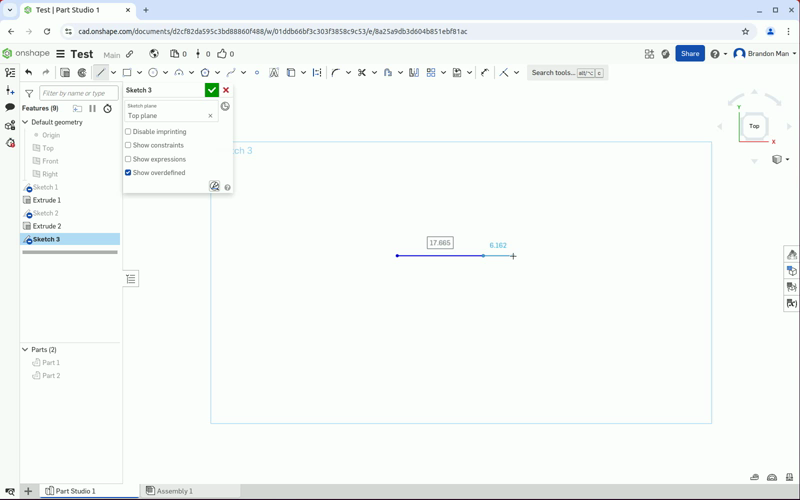
mouse_move(483, 238)
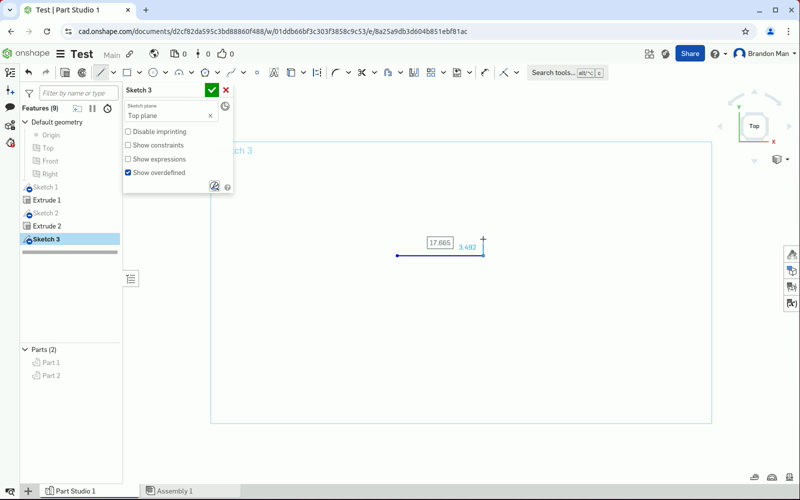
click(483, 238)
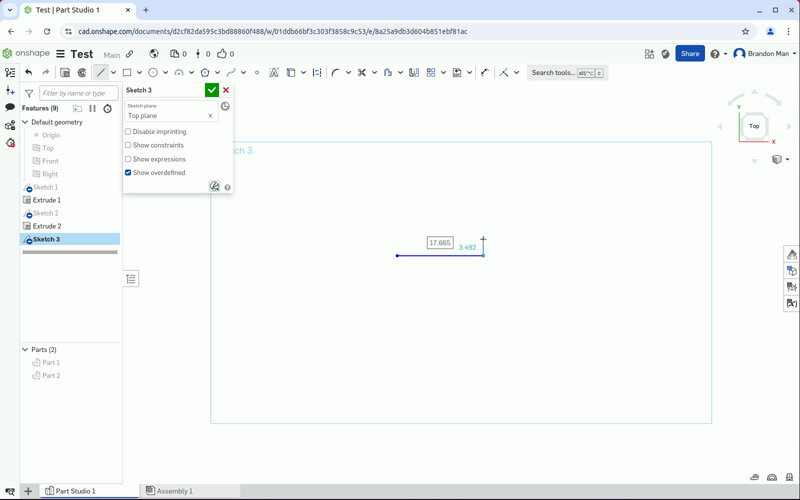
key_up(shift)
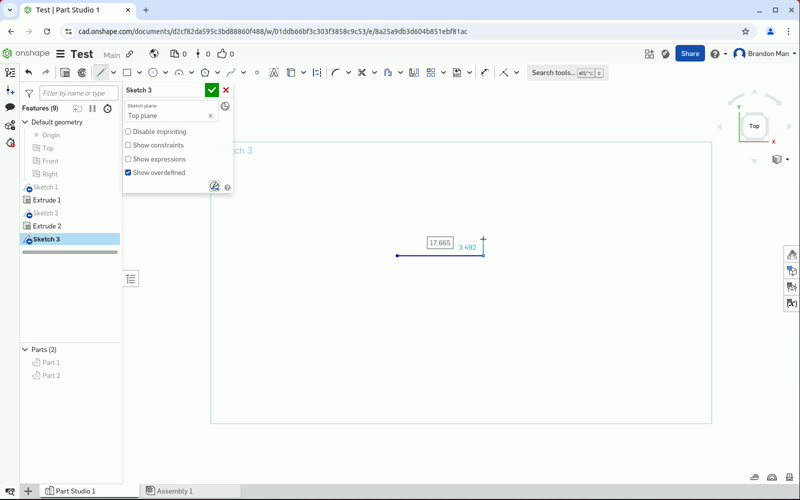
key_down(shift)
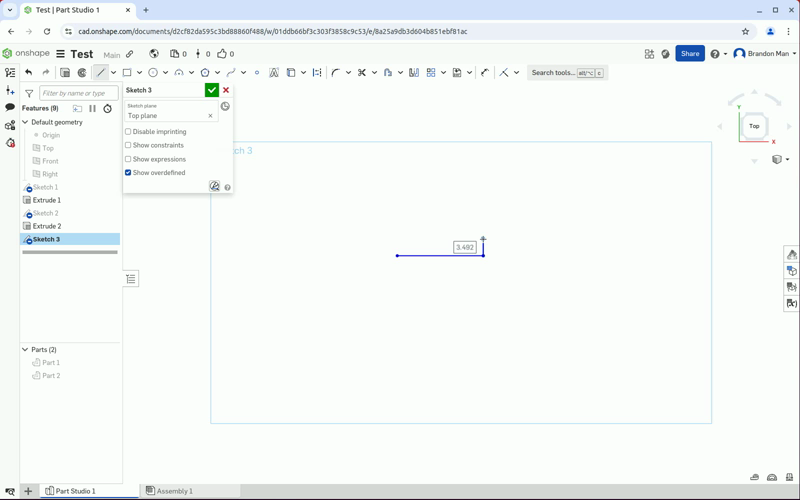
mouse_move(397, 238)
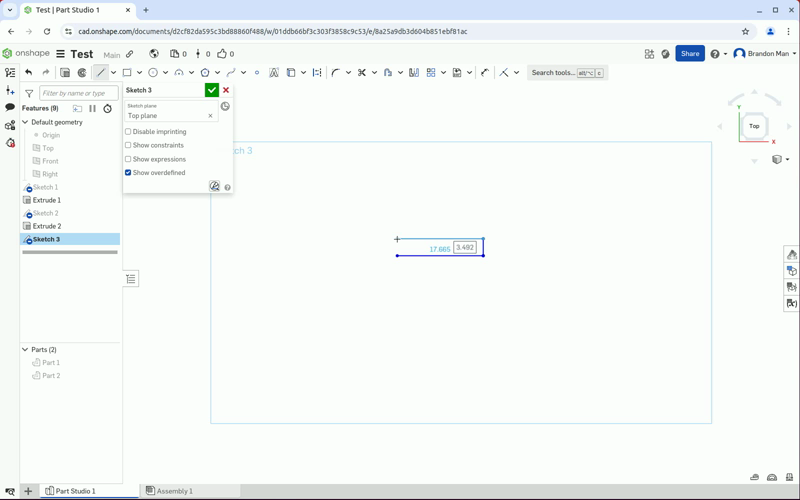
click(397, 238)
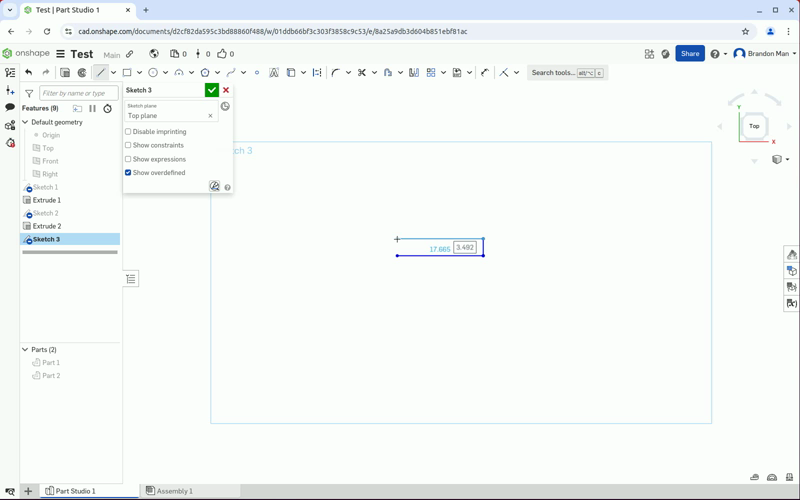
key_up(shift)
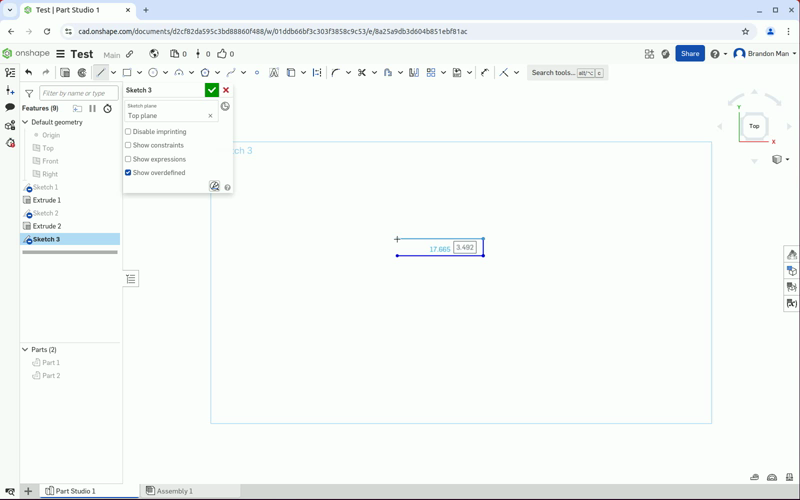
mouse_move(427, 238)
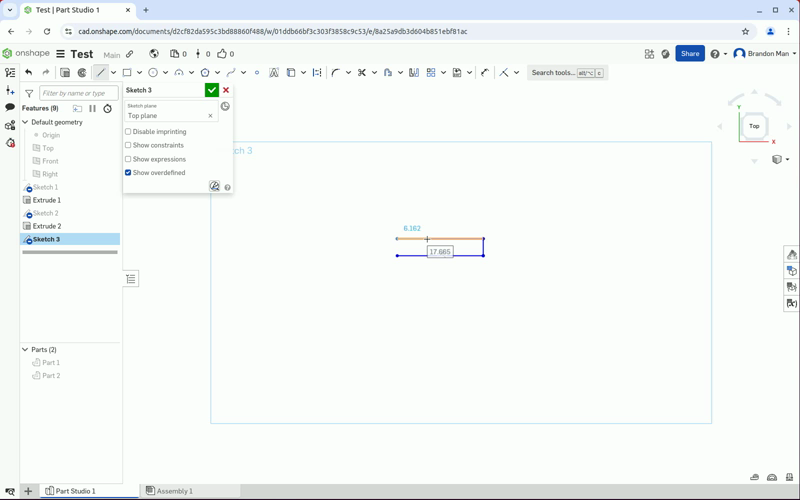
key_down(shift)
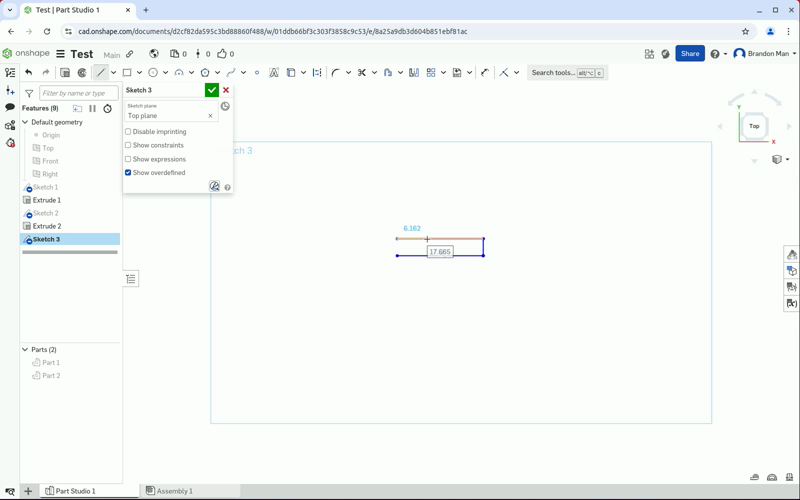
mouse_move(397, 255)
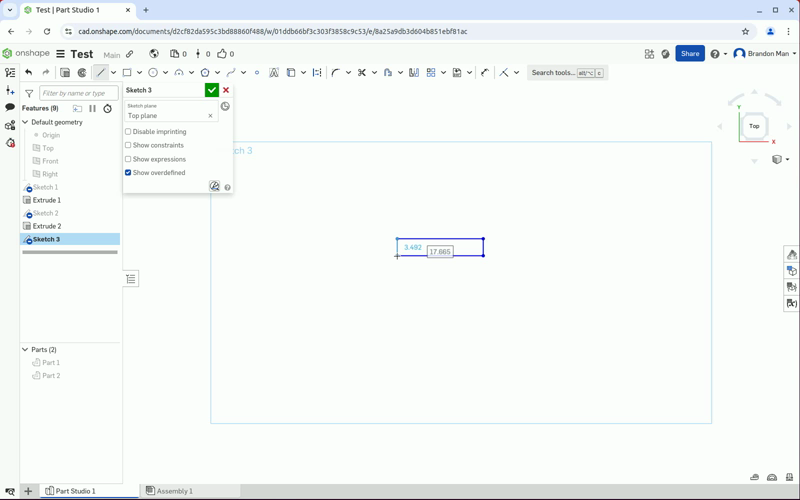
key_up(shift)
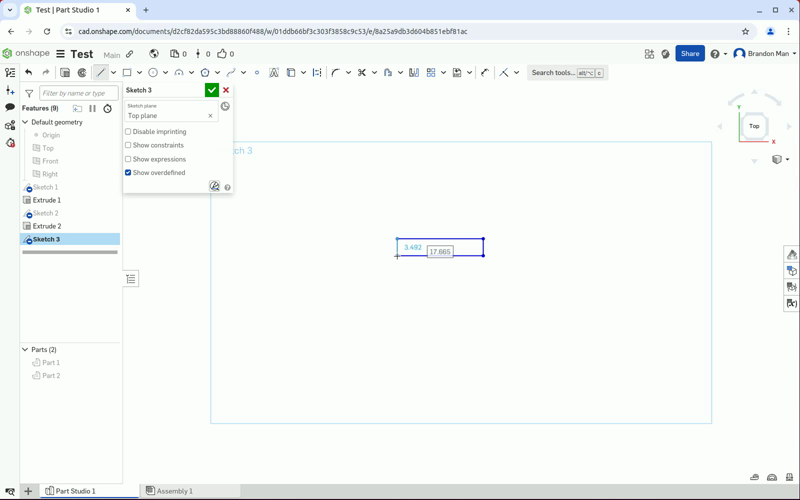
click(397, 255)
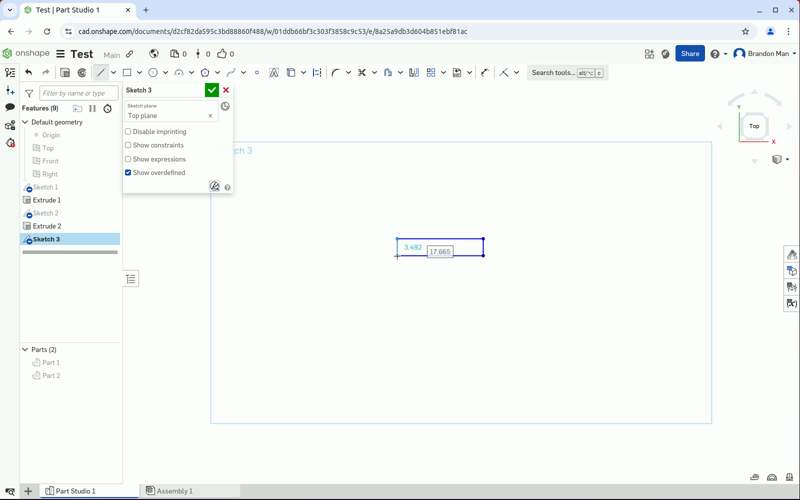
key(esc)
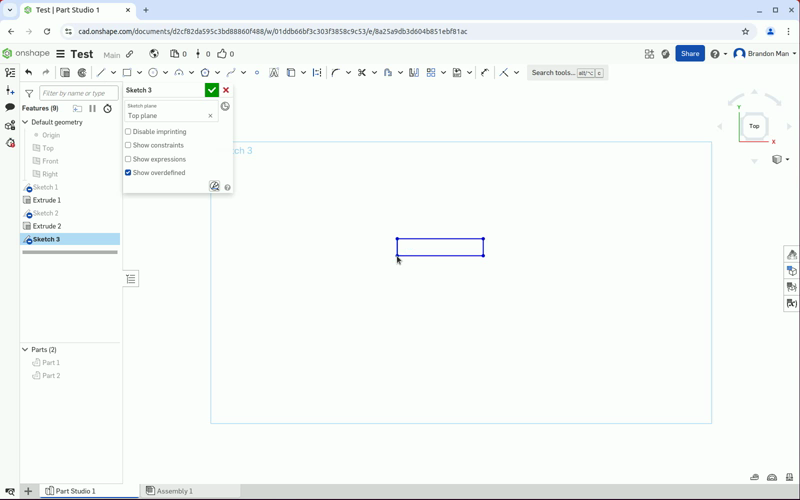
mouse_move(427, 251)
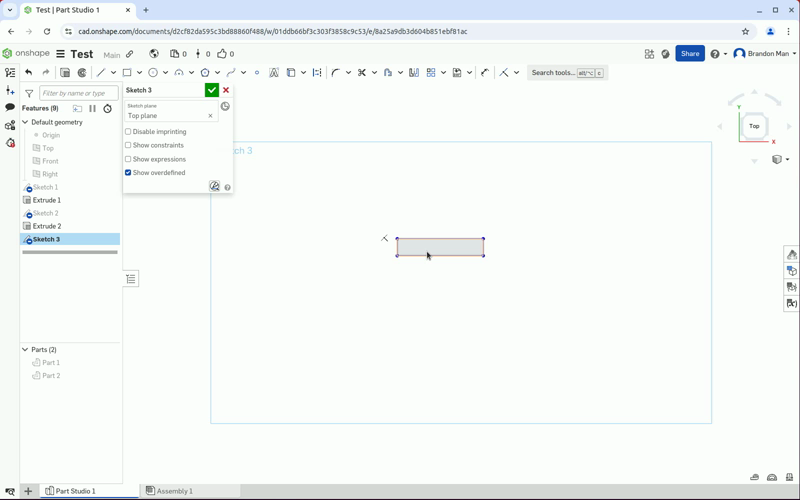
scroll(6)
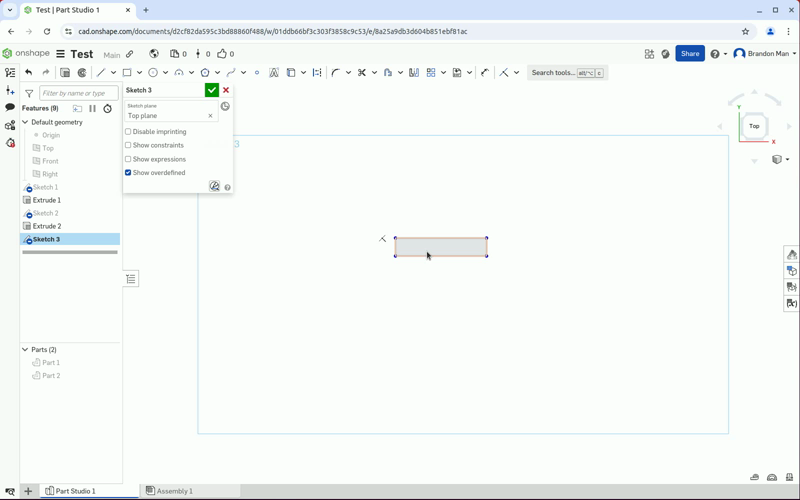
scroll(6)
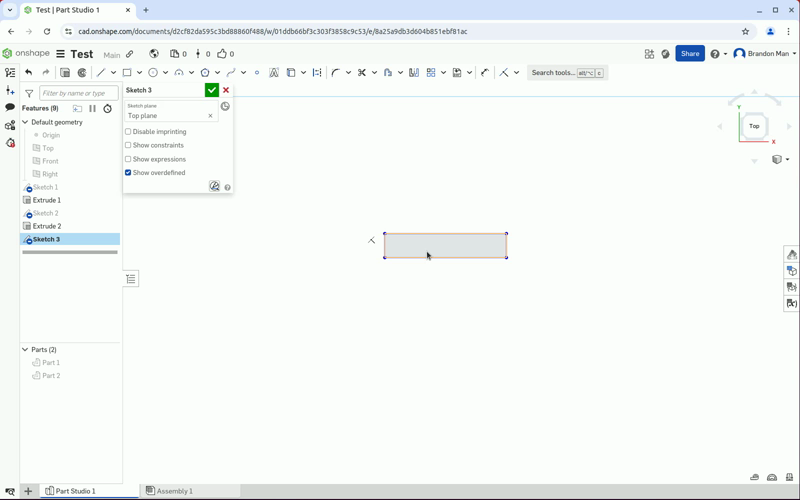
scroll(6)
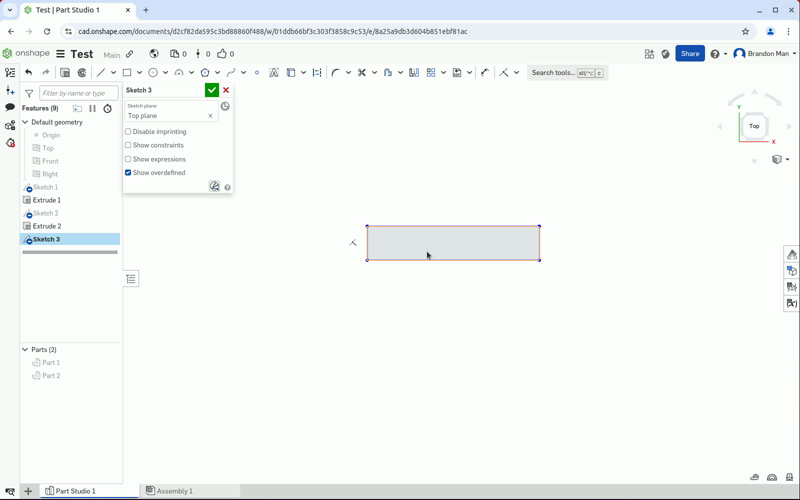
scroll(6)
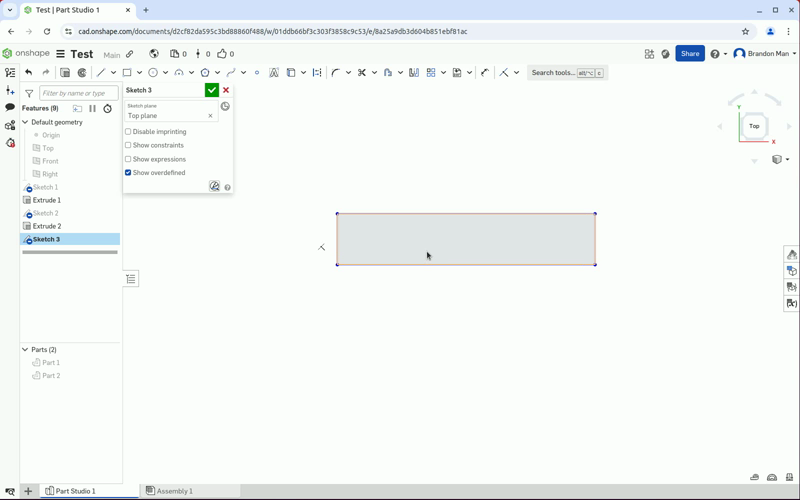
scroll(6)
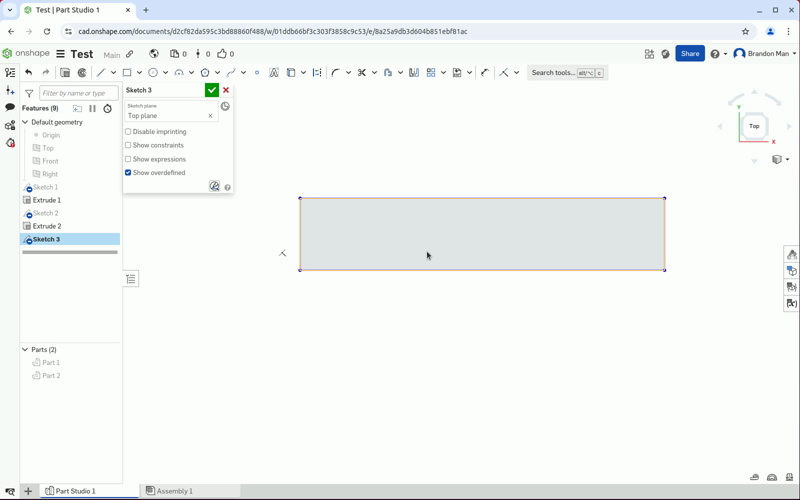
scroll(6)
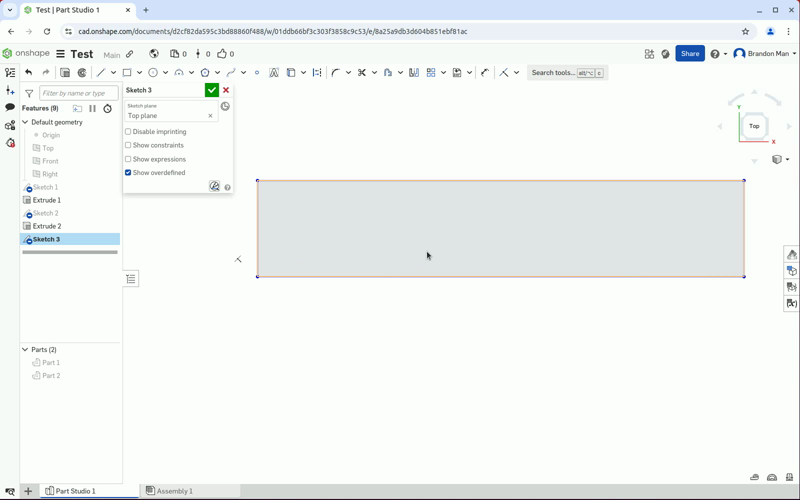
scroll(6)
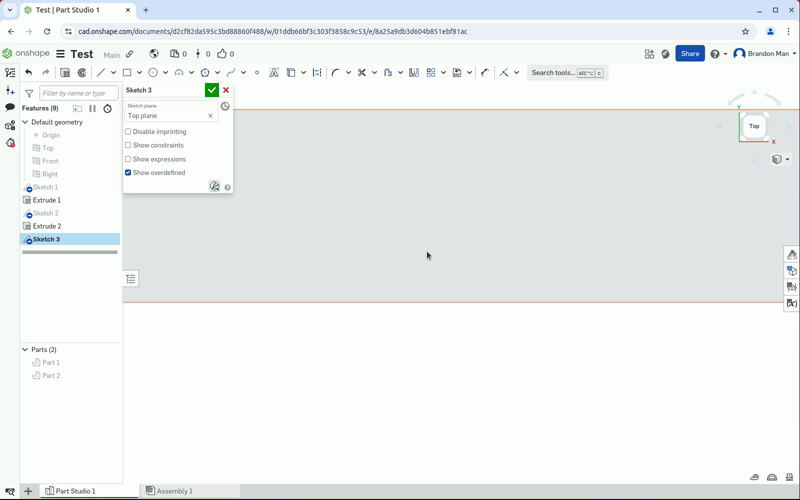
click(427, 251)
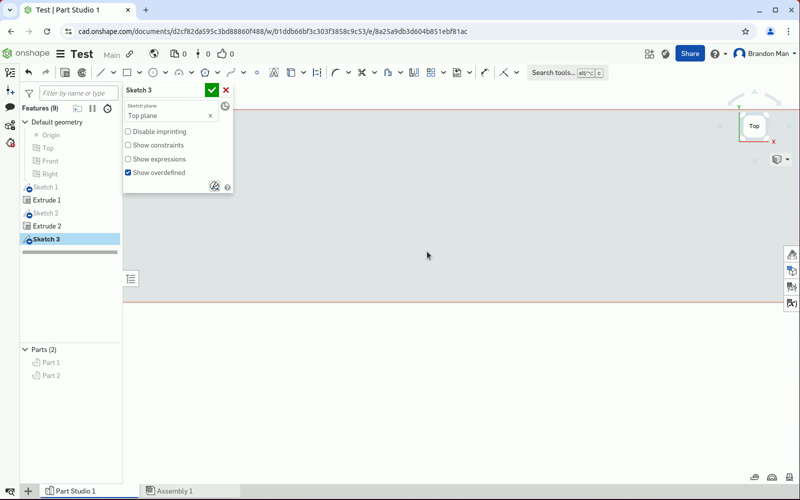
scroll(-6)
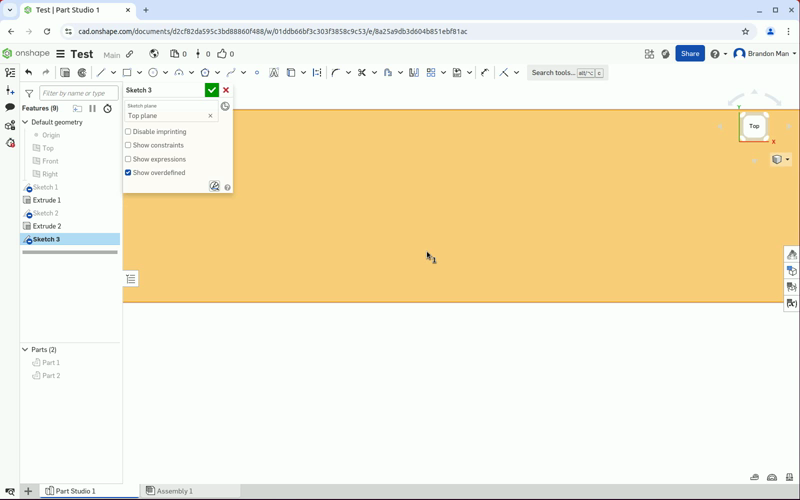
scroll(-6)
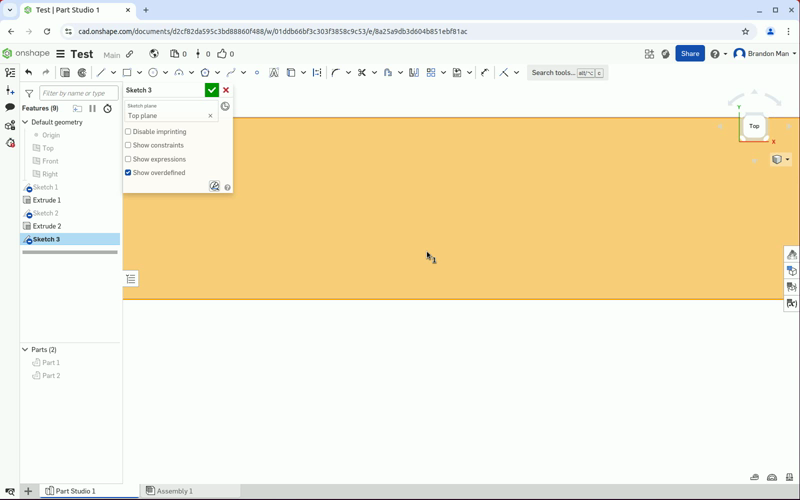
scroll(-6)
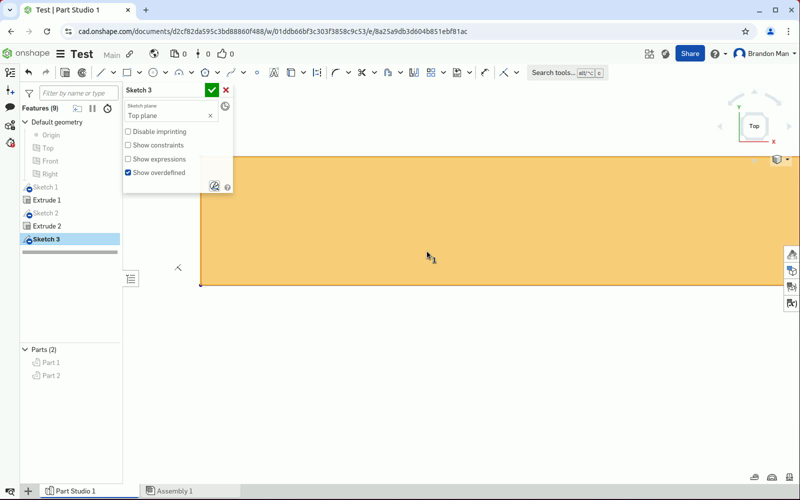
scroll(-6)
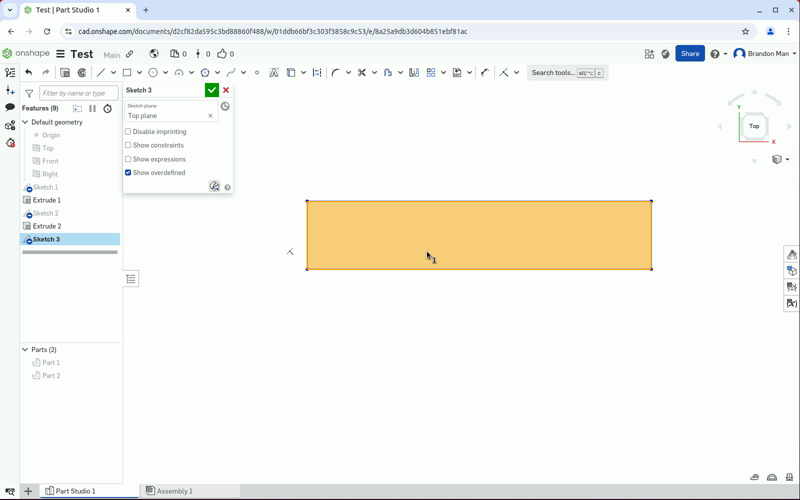
scroll(-6)
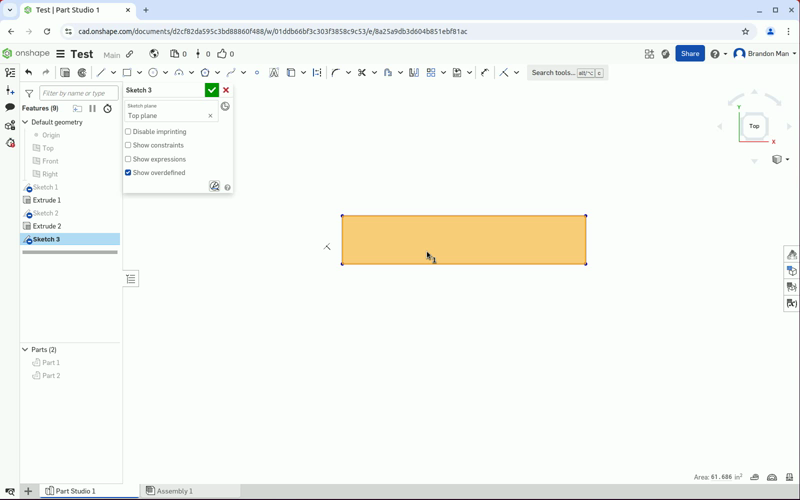
scroll(-6)
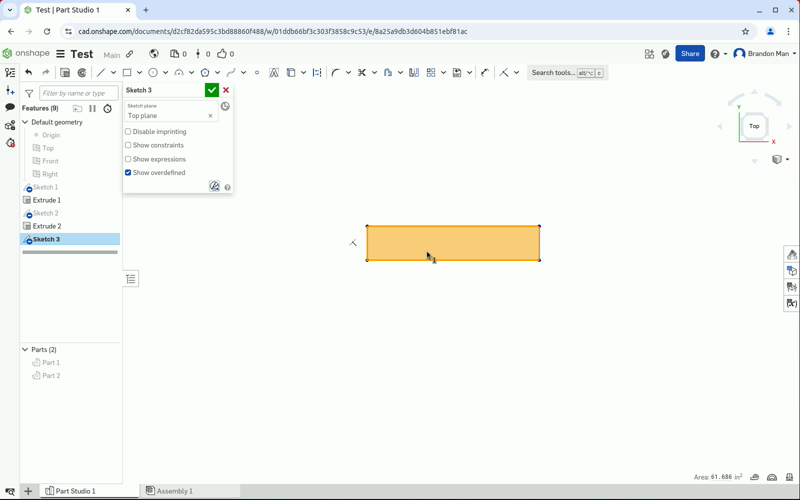
scroll(-6)
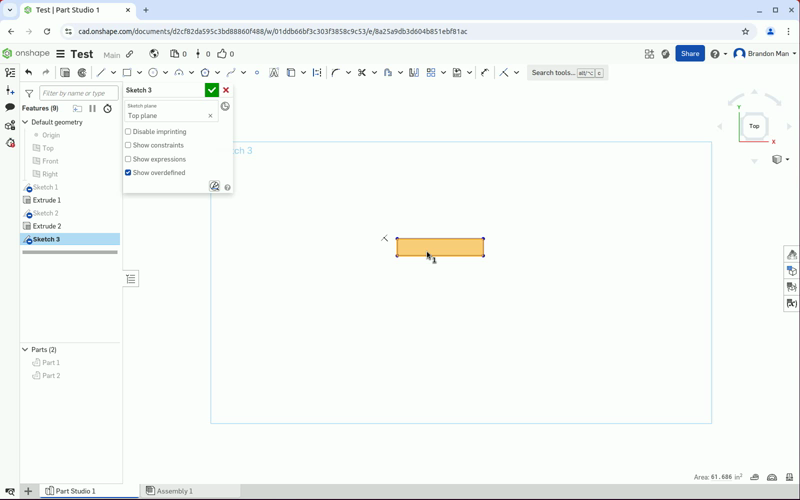
mouse_move(73, 352)
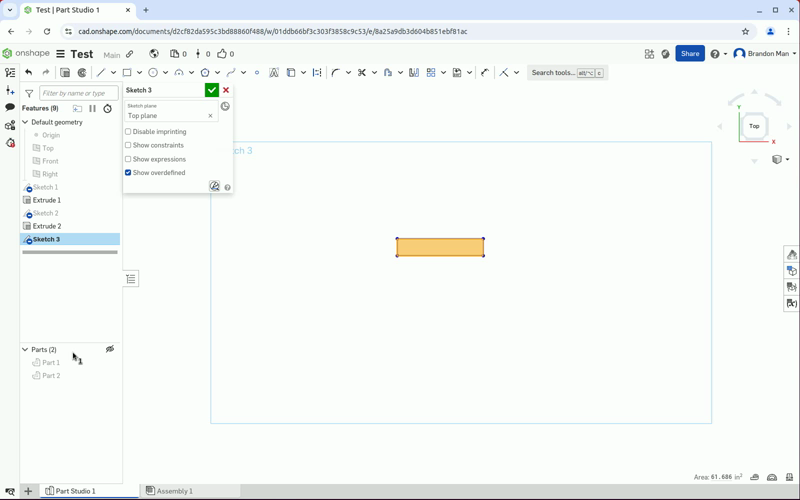
key(shift+y)
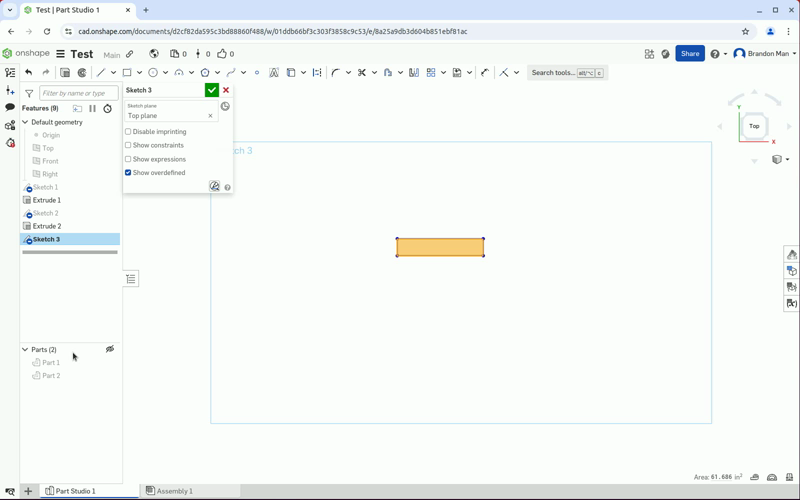
key(shift+e)
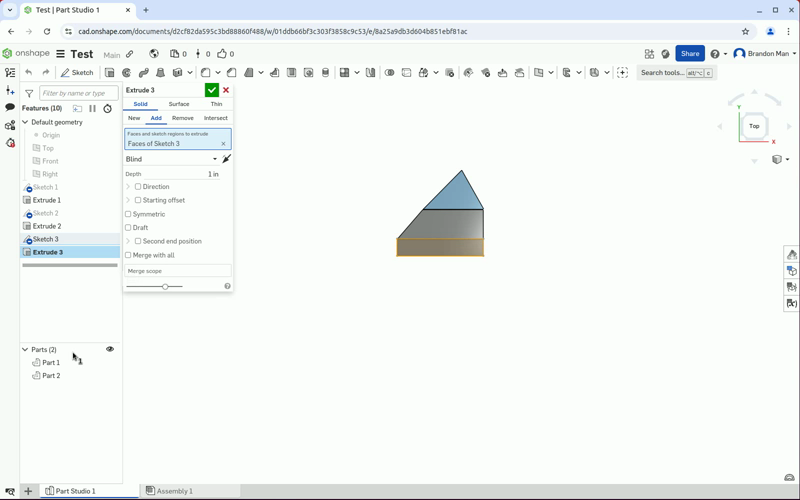
mouse_move(143, 106)
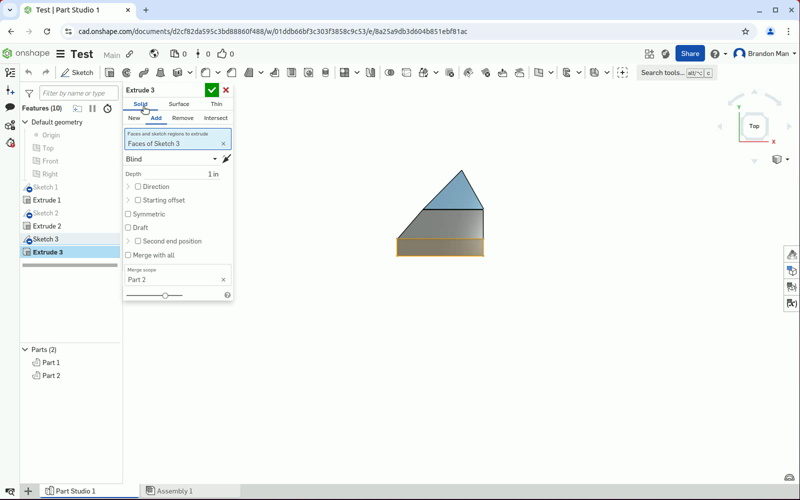
click(143, 106)
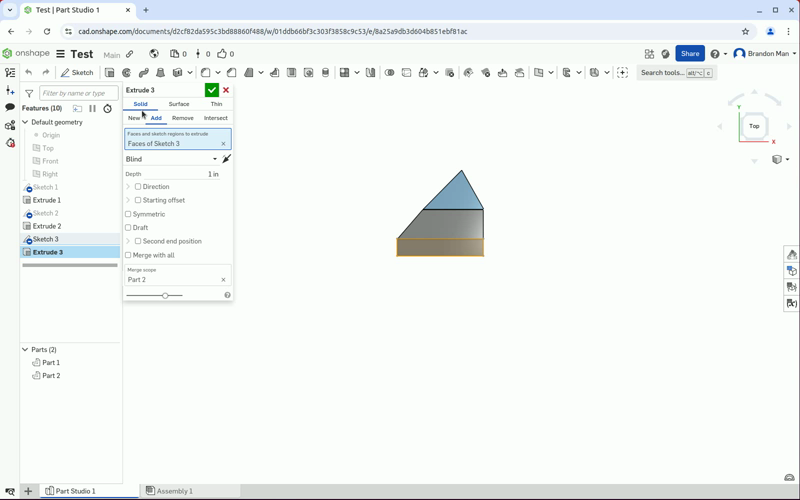
mouse_move(137, 120)
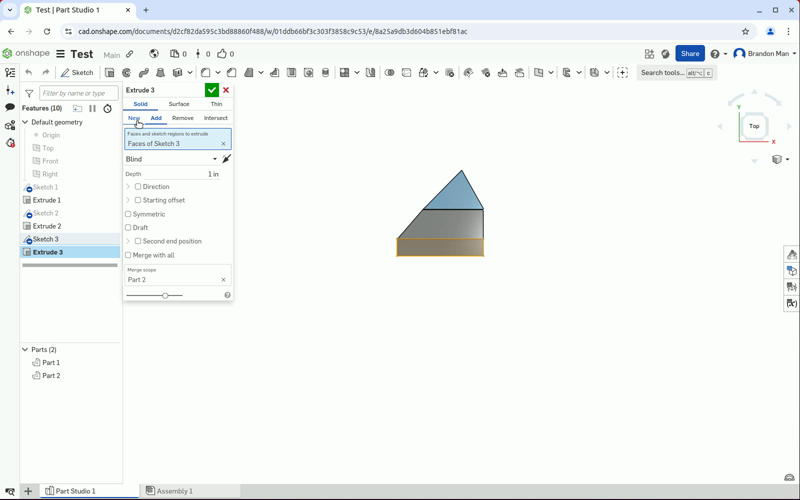
click(137, 120)
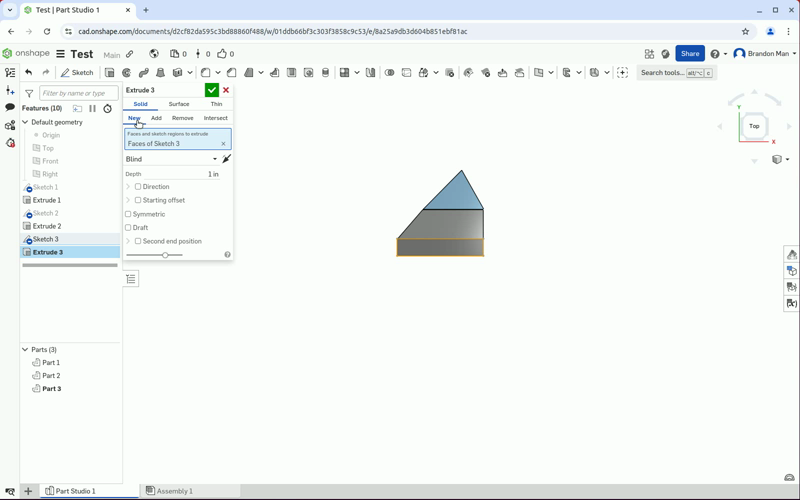
key(tab, 4)
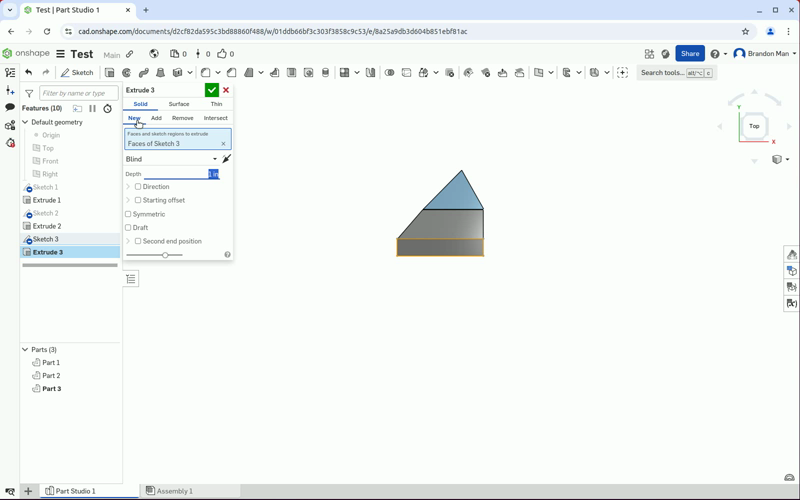
text(4.333)
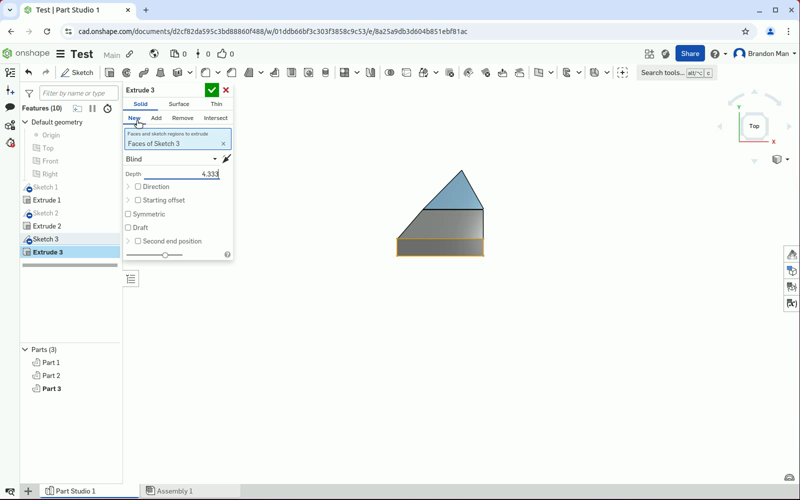
key(enter)
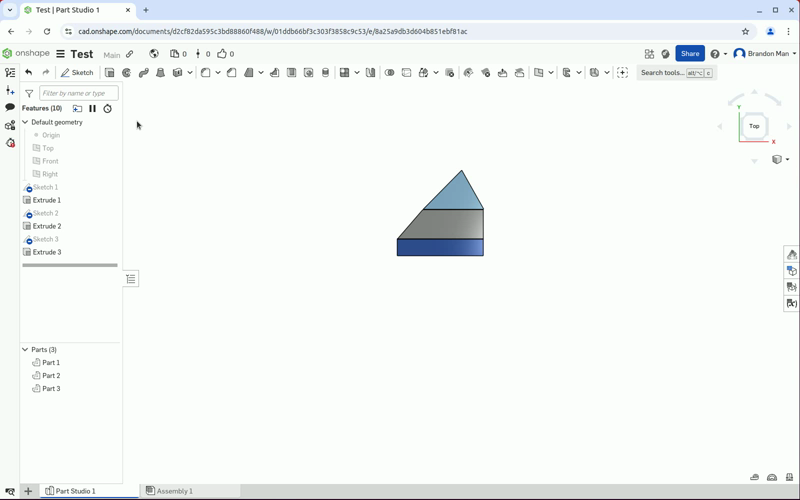
key(shift+h)
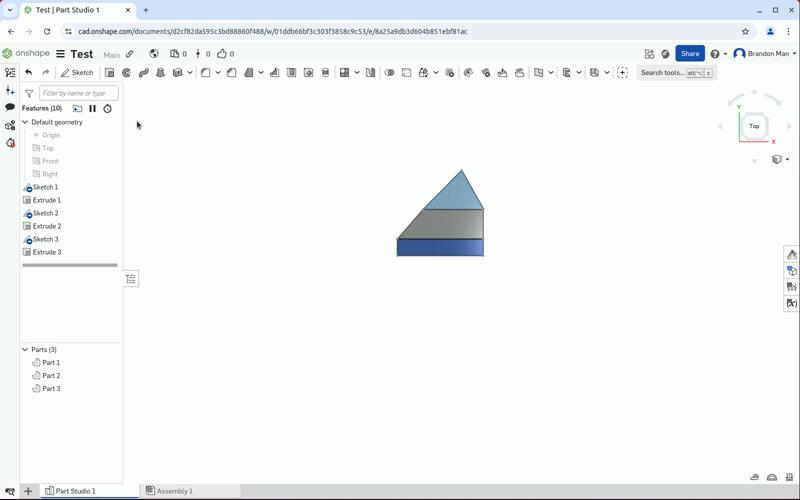
key(shift+h)
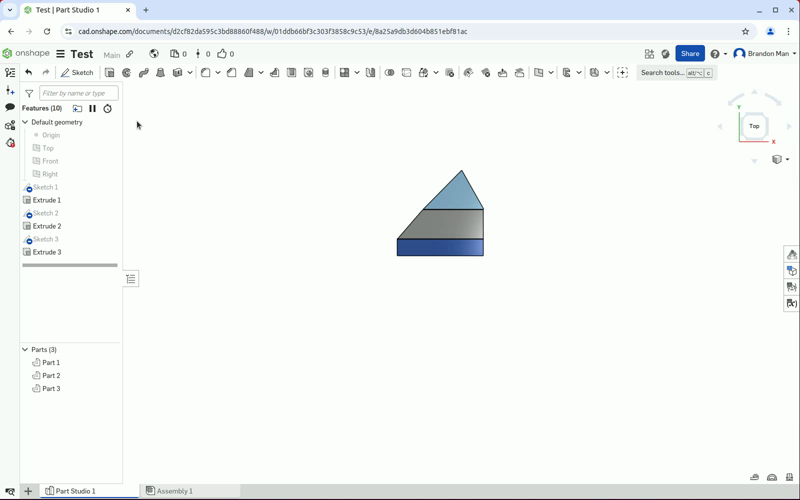
mouse_move(73, 189)
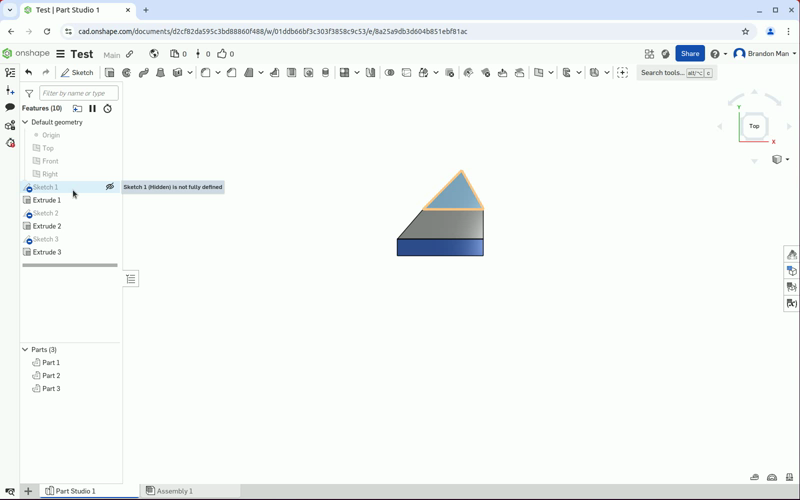
click(73, 189)
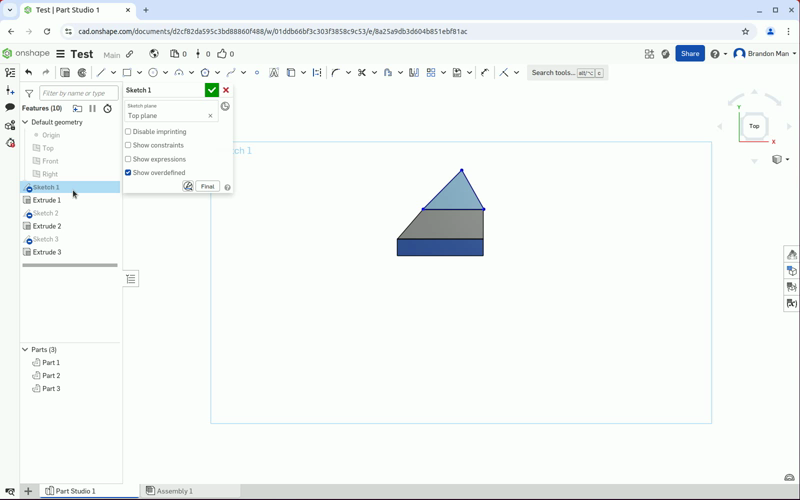
mouse_move(229, 92)
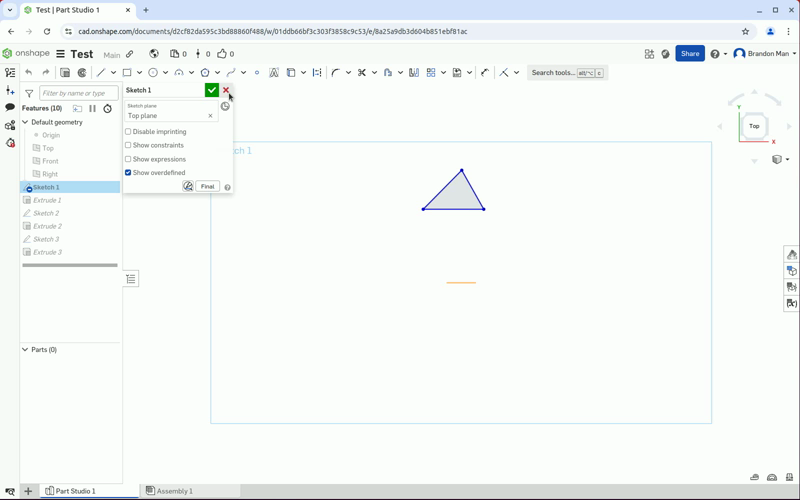
click(229, 92)
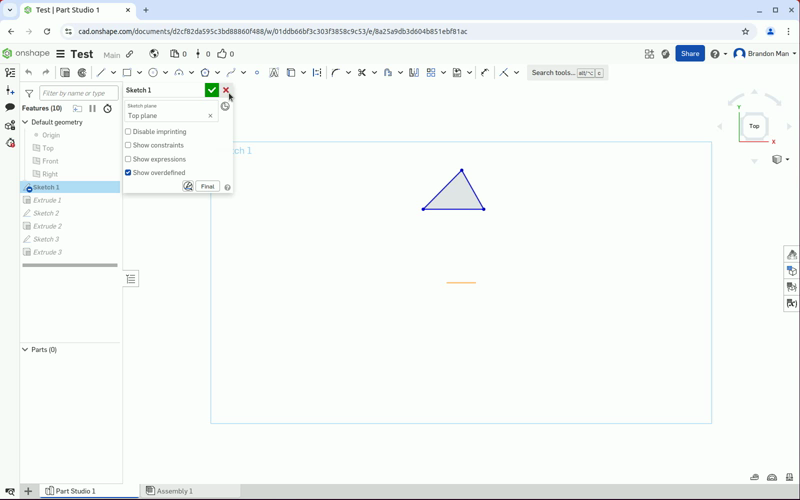
key(shift+s)
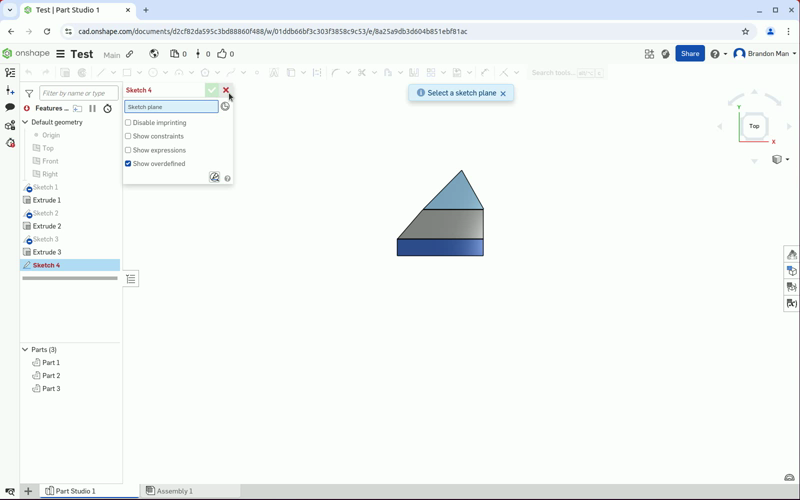
mouse_move(73, 150)
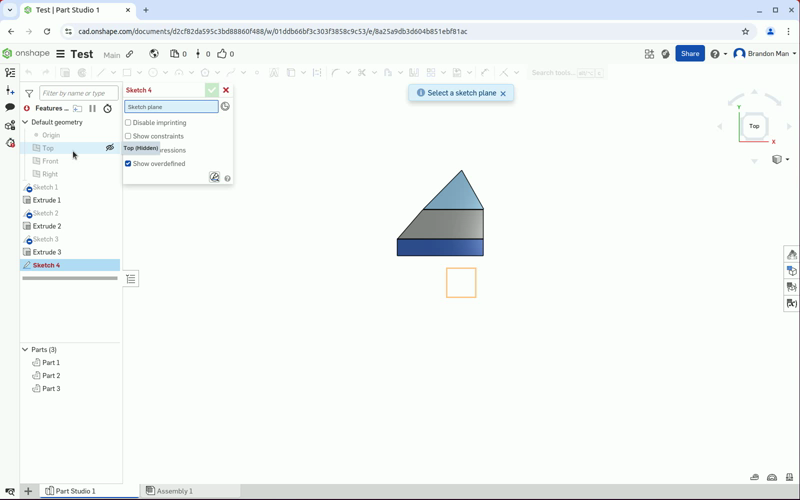
click(73, 150)
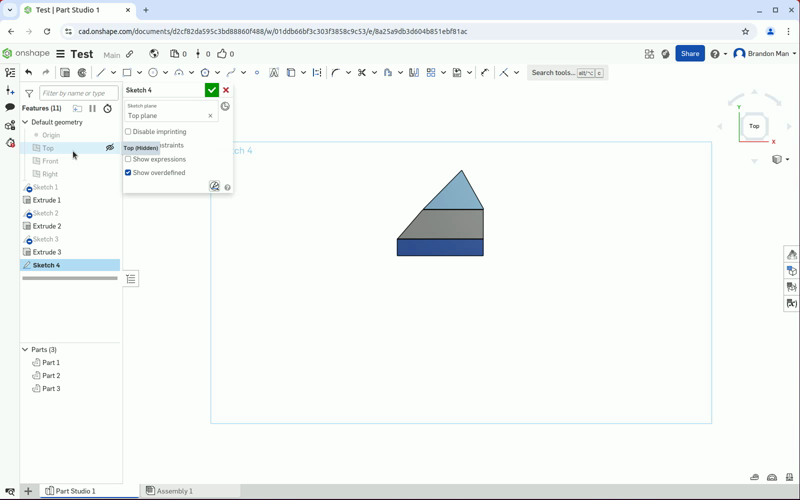
mouse_move(73, 352)
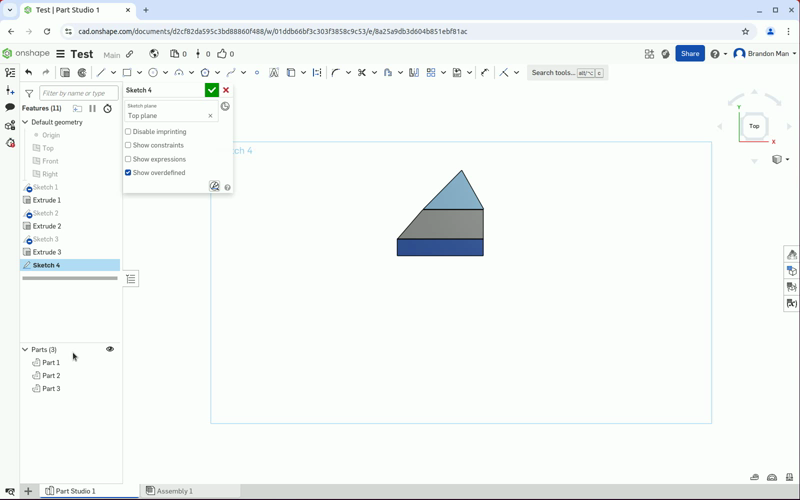
key(y)
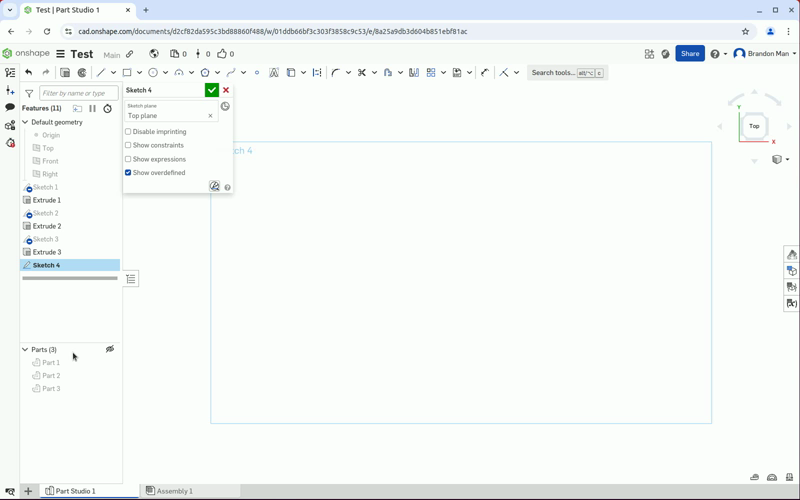
key(l)
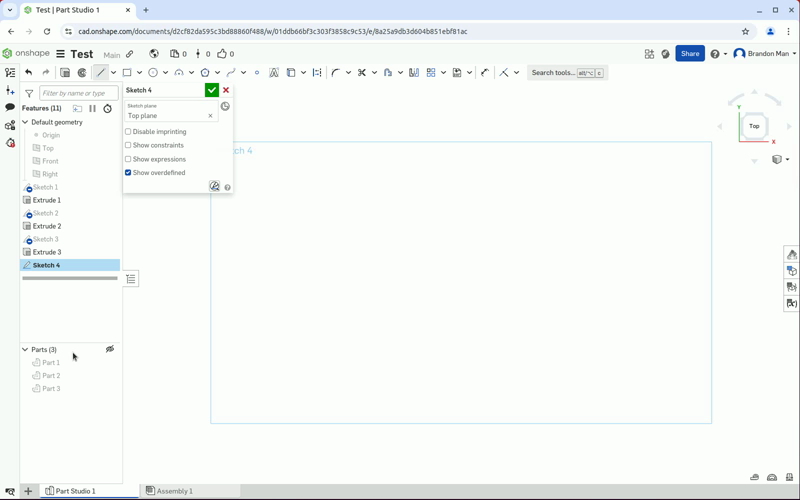
key_down(shift)
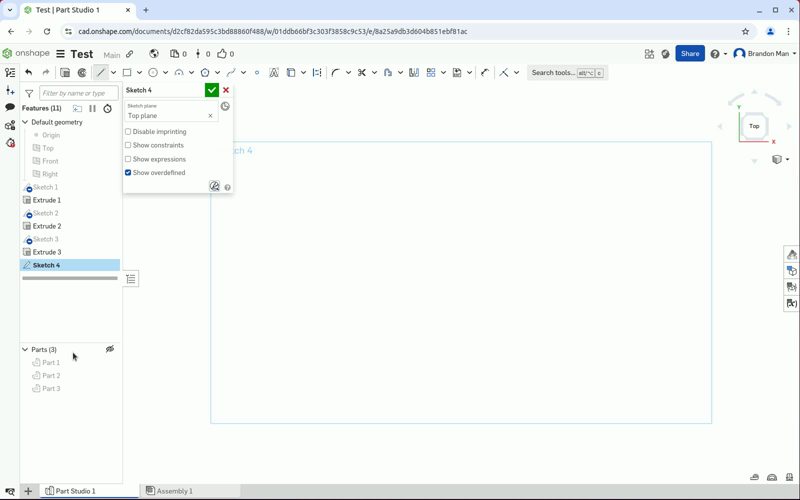
mouse_move(397, 273)
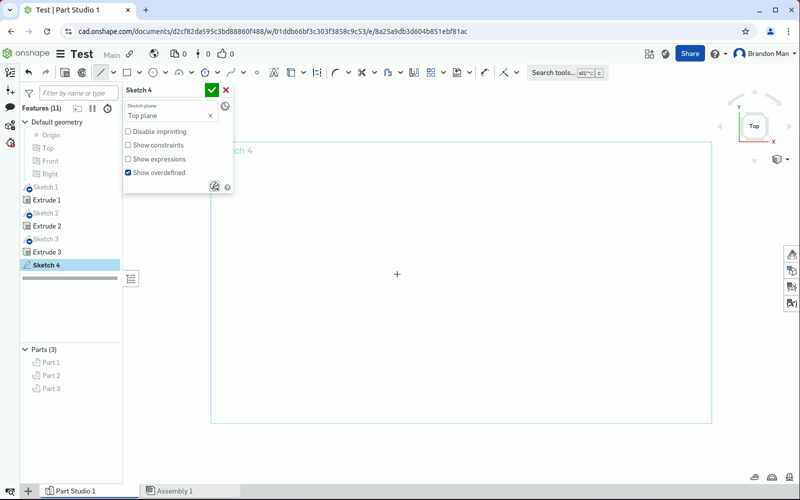
click(397, 273)
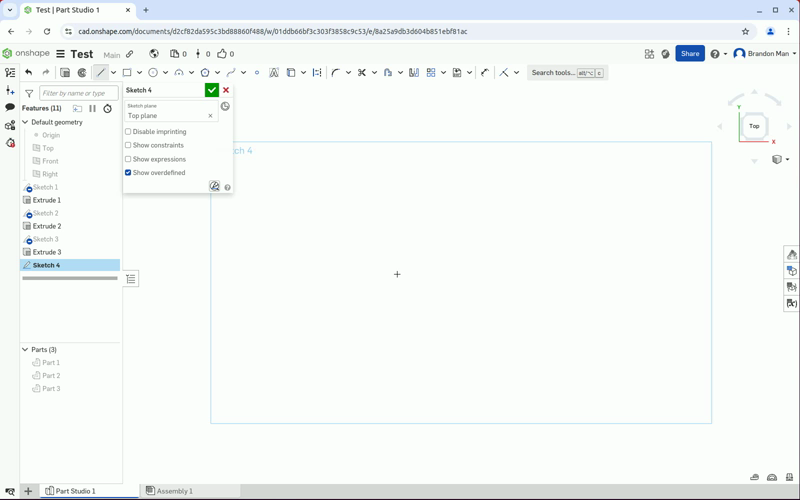
key_up(shift)
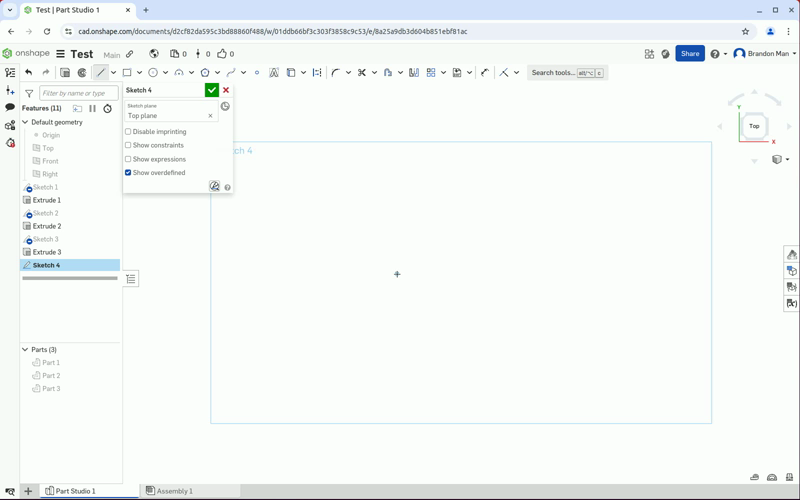
key_down(shift)
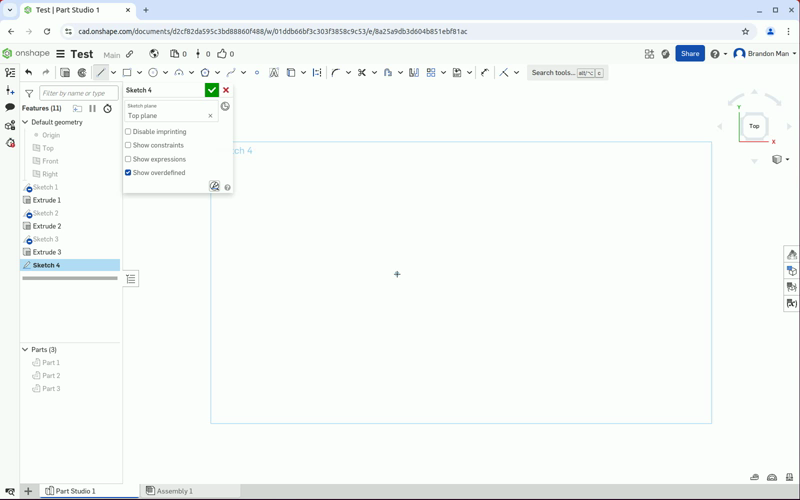
mouse_move(483, 273)
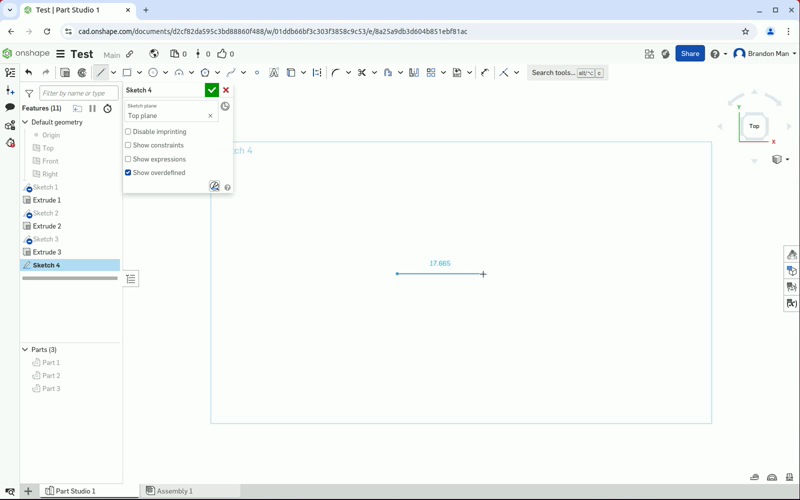
click(483, 273)
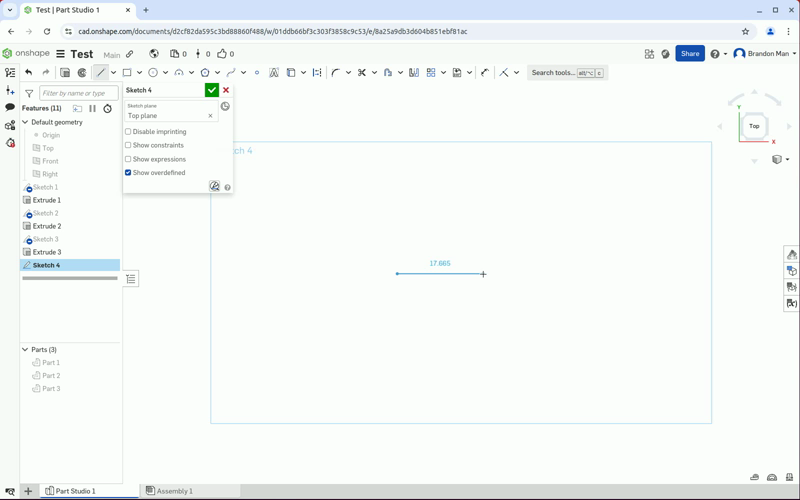
key_up(shift)
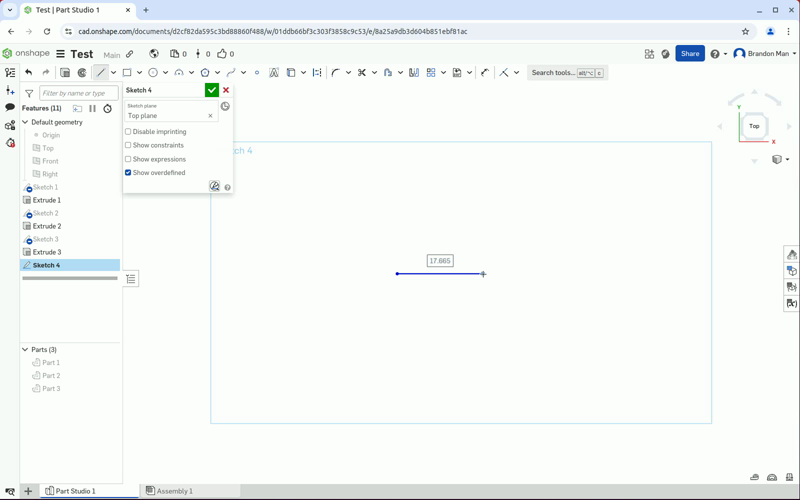
key_down(shift)
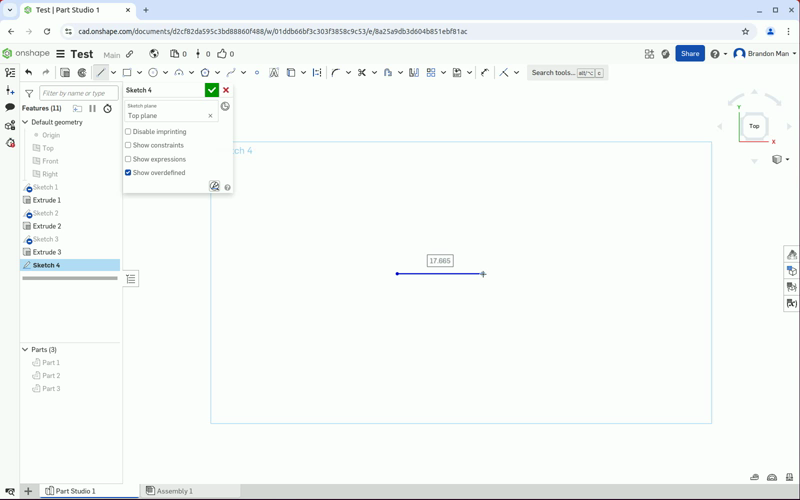
mouse_move(513, 273)
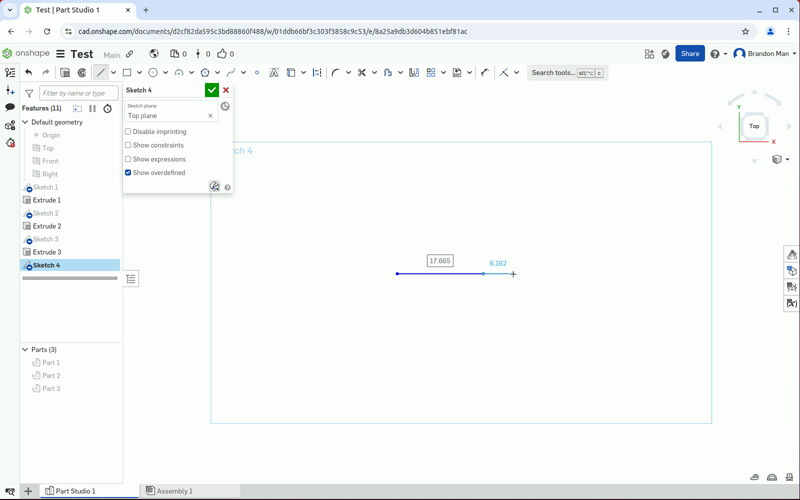
mouse_move(483, 256)
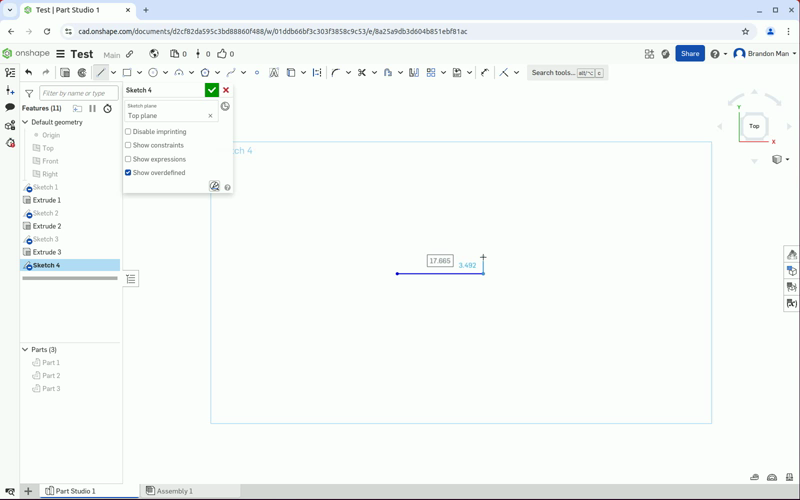
click(483, 256)
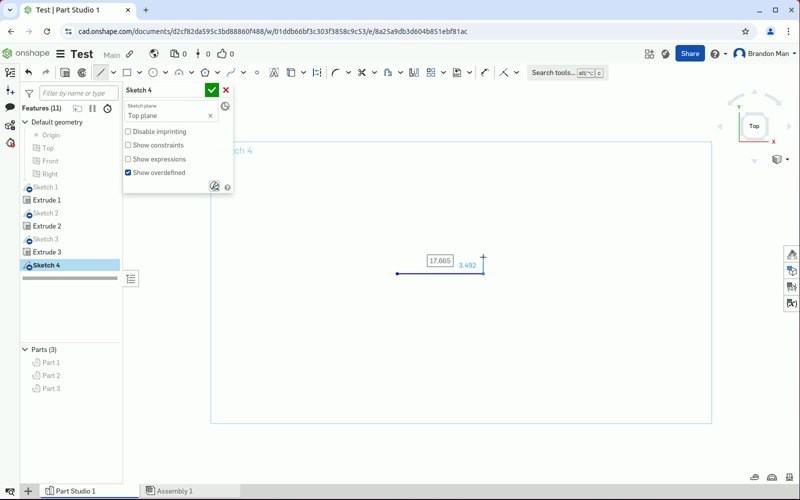
key_up(shift)
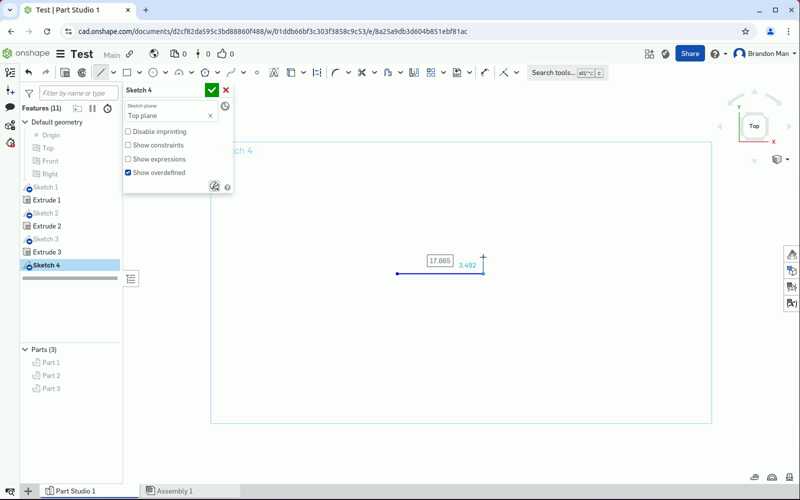
key_down(shift)
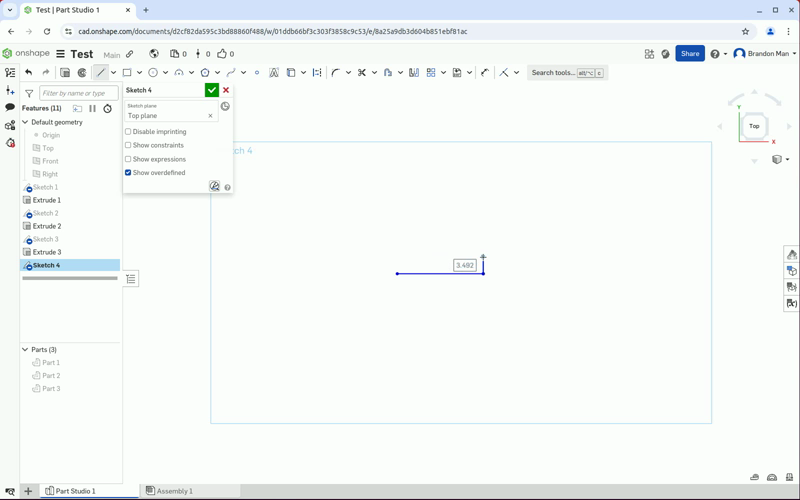
mouse_move(397, 256)
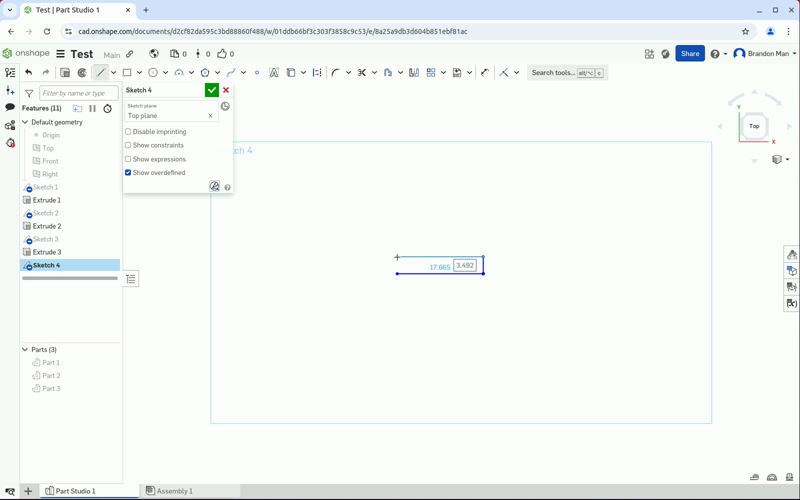
click(397, 256)
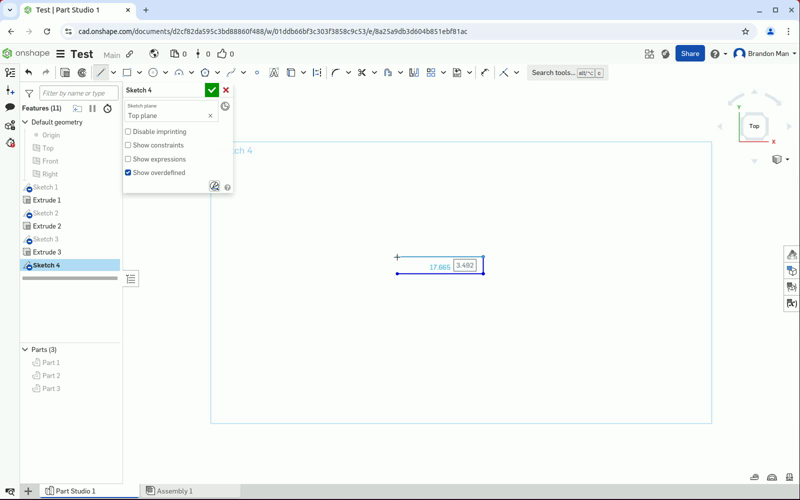
key_up(shift)
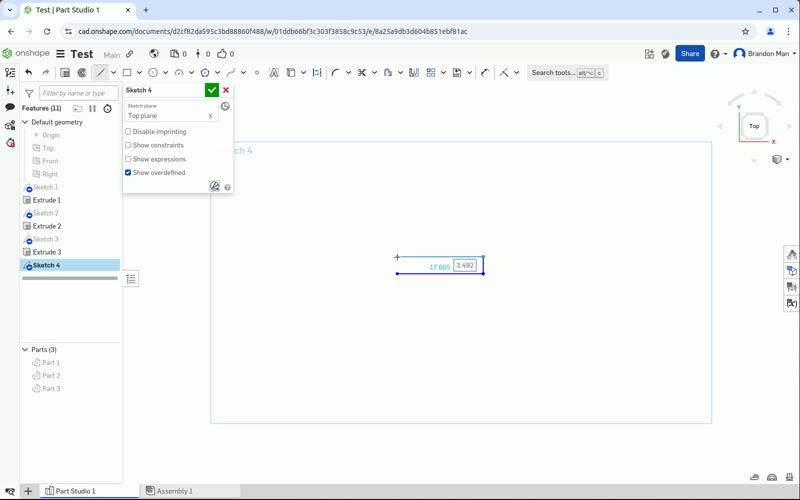
mouse_move(427, 256)
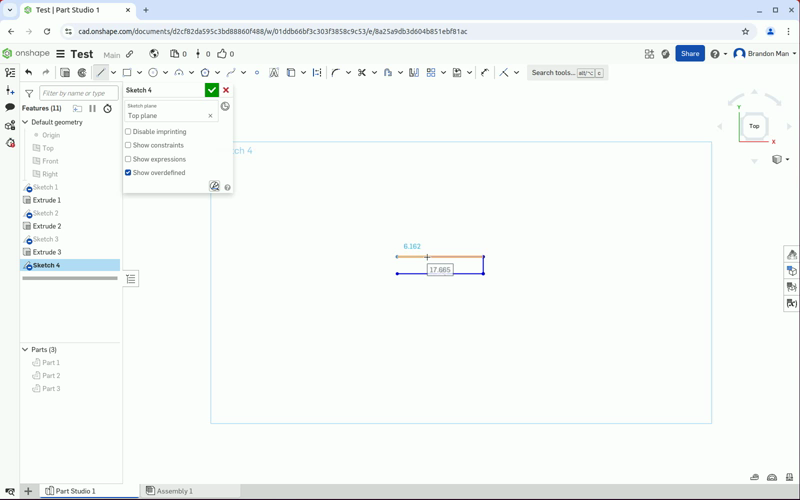
key_down(shift)
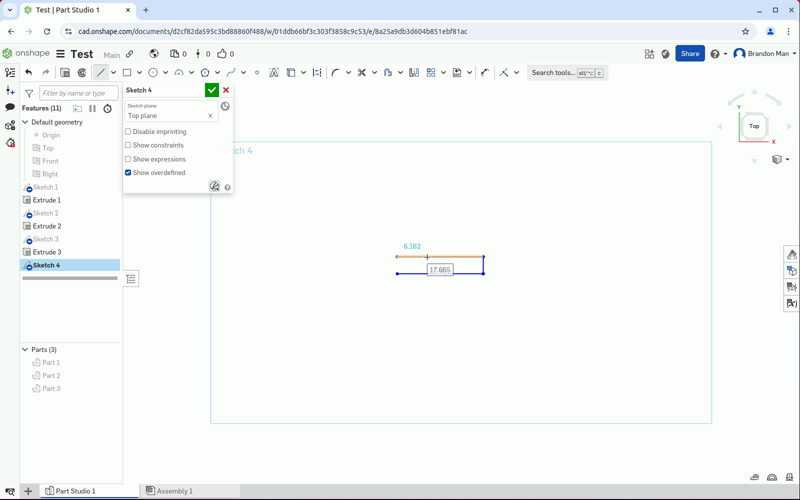
mouse_move(397, 273)
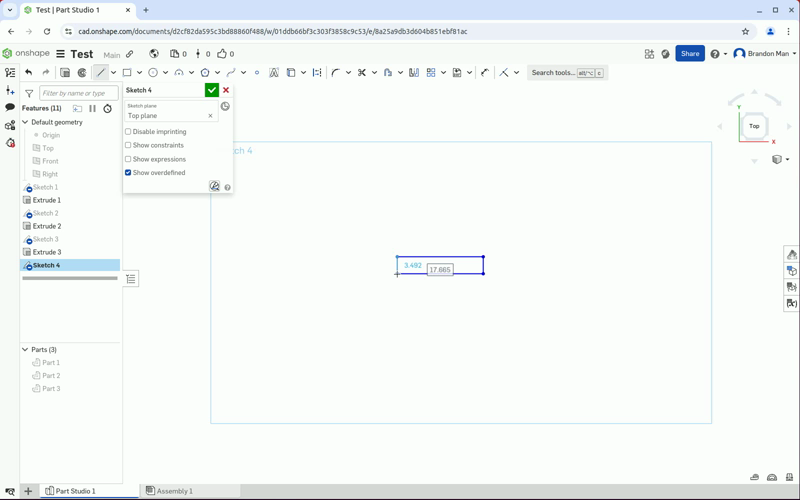
key_up(shift)
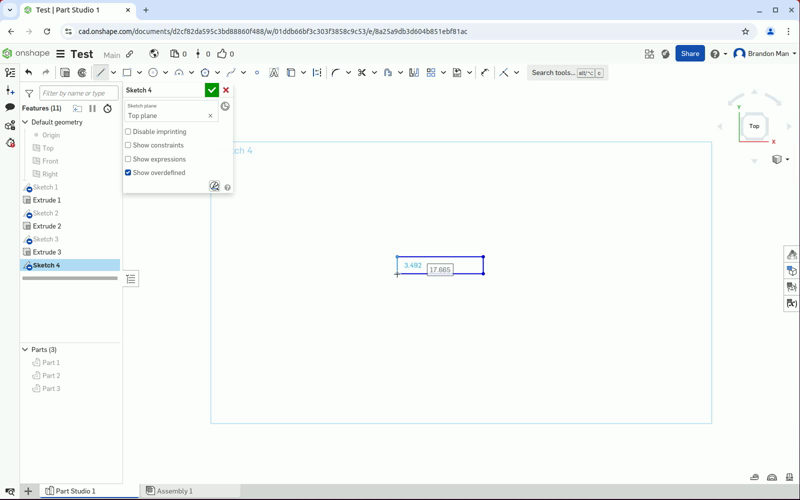
click(397, 273)
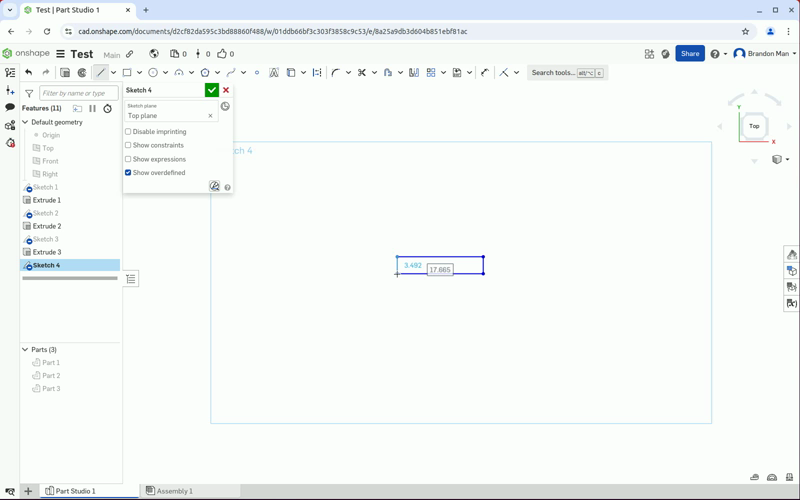
key(esc)
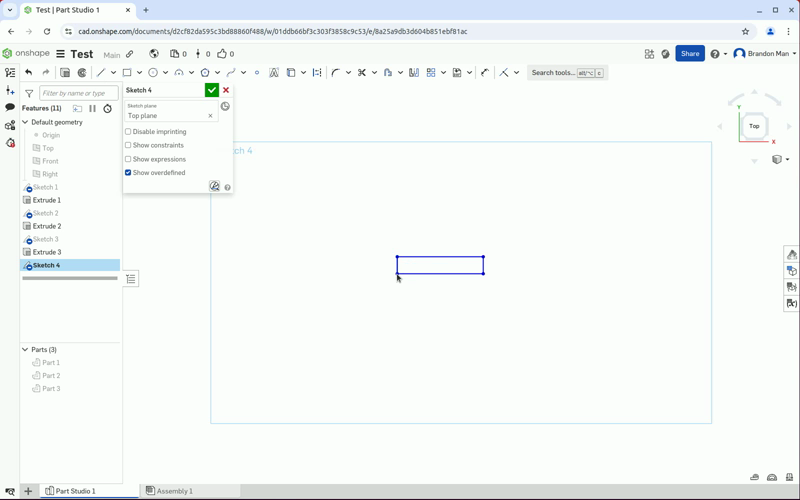
mouse_move(422, 270)
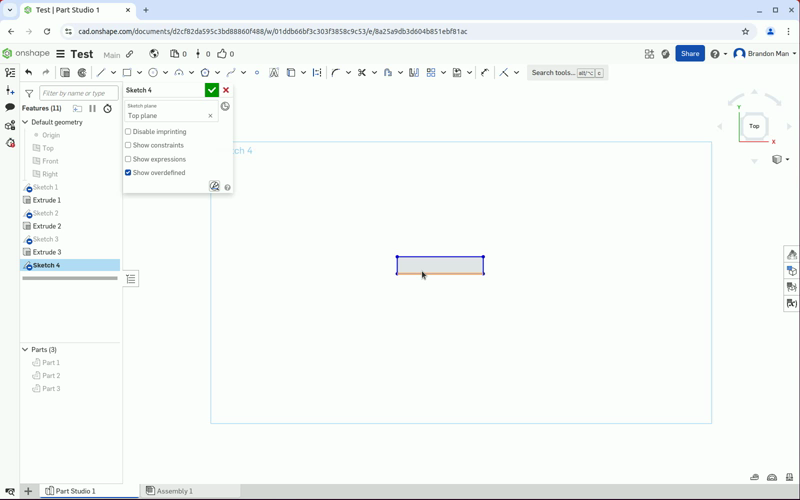
scroll(6)
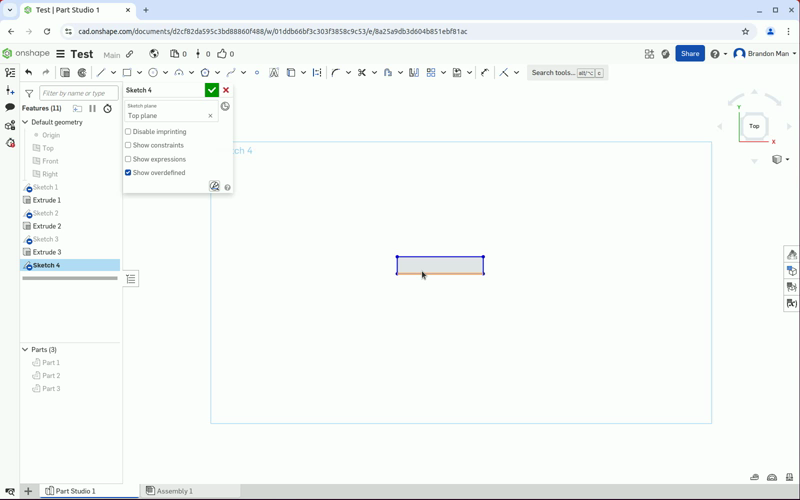
scroll(6)
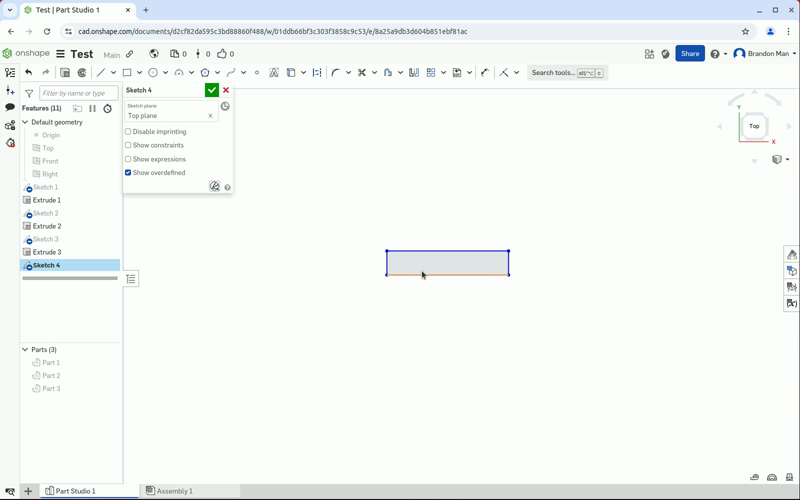
scroll(6)
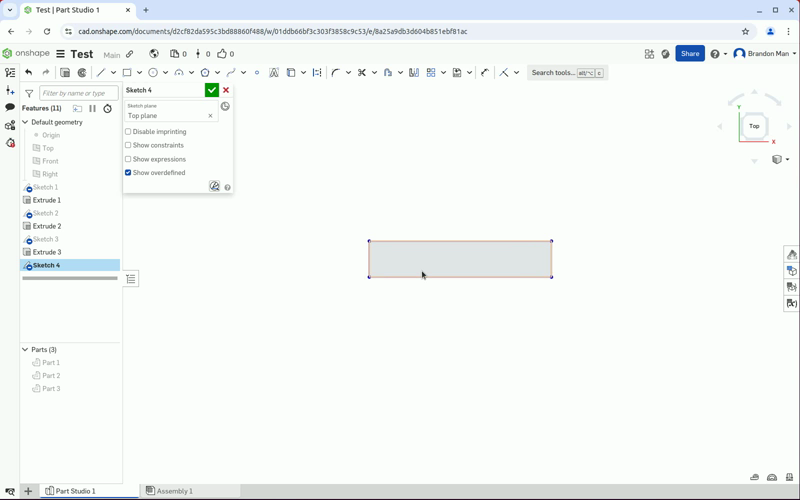
scroll(6)
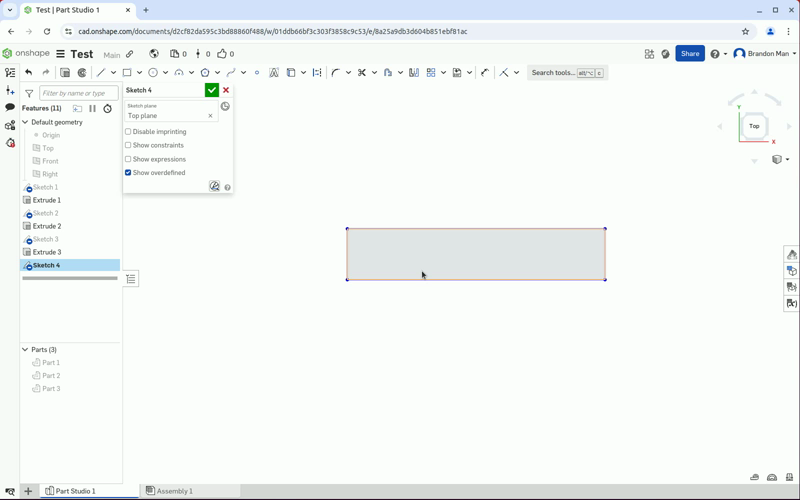
scroll(6)
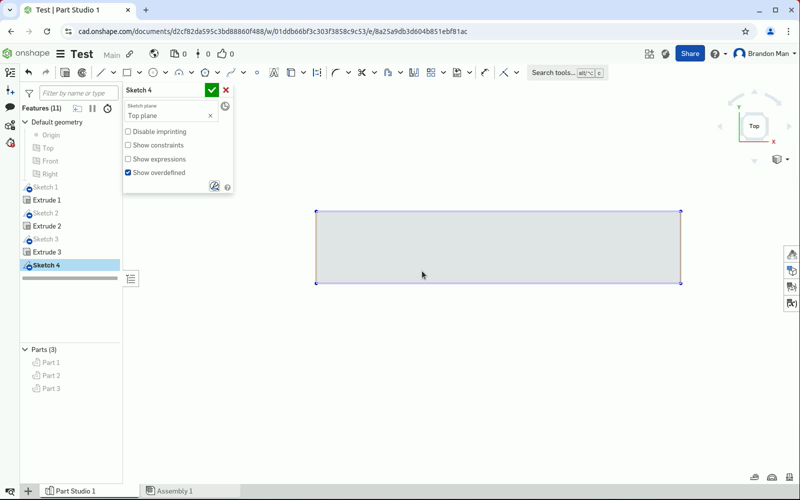
scroll(6)
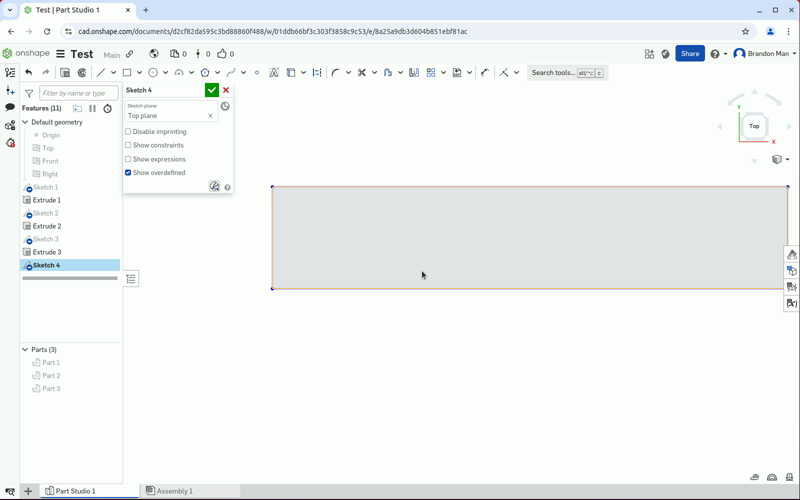
scroll(6)
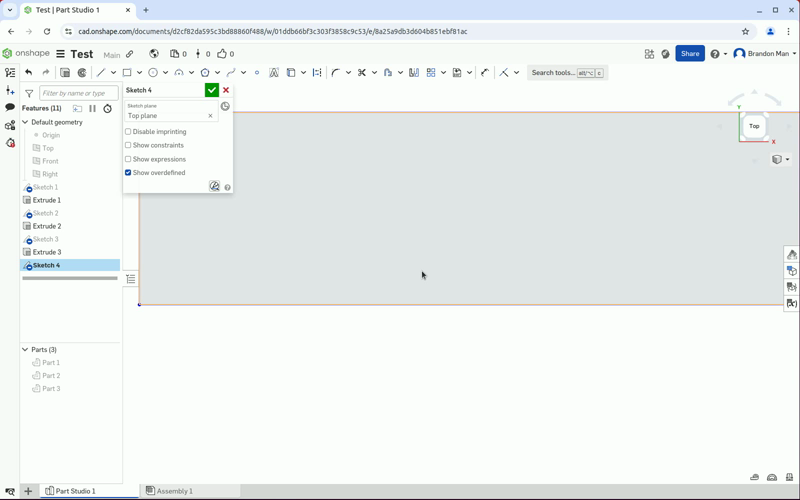
click(422, 270)
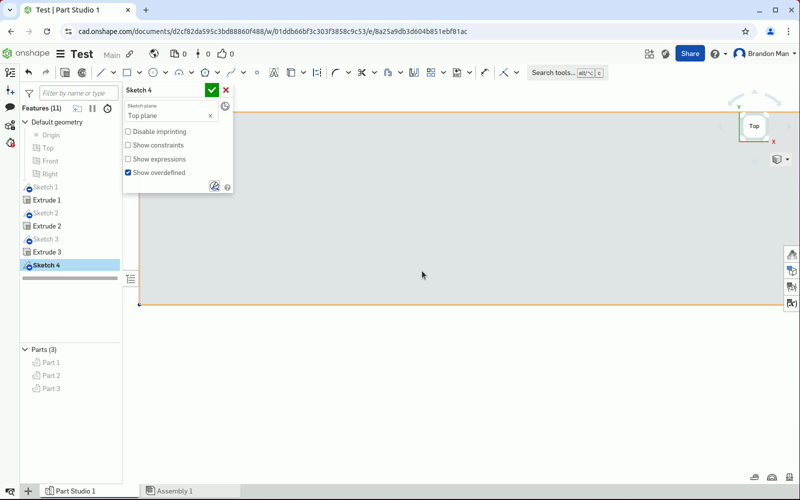
scroll(-6)
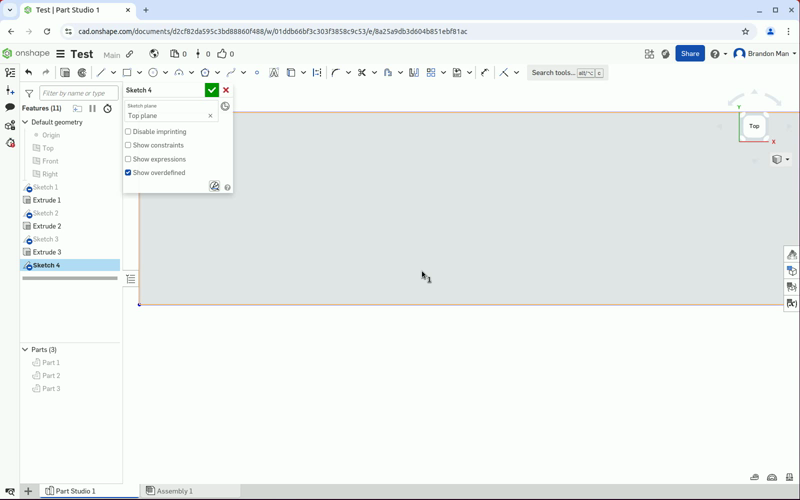
scroll(-6)
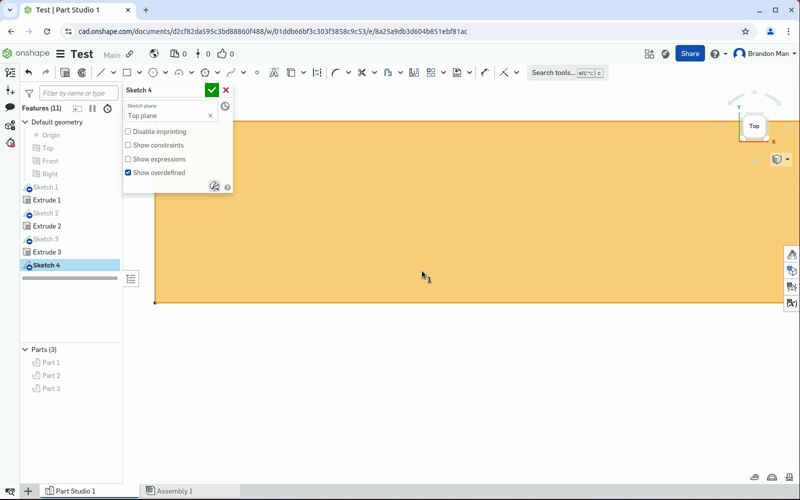
scroll(-6)
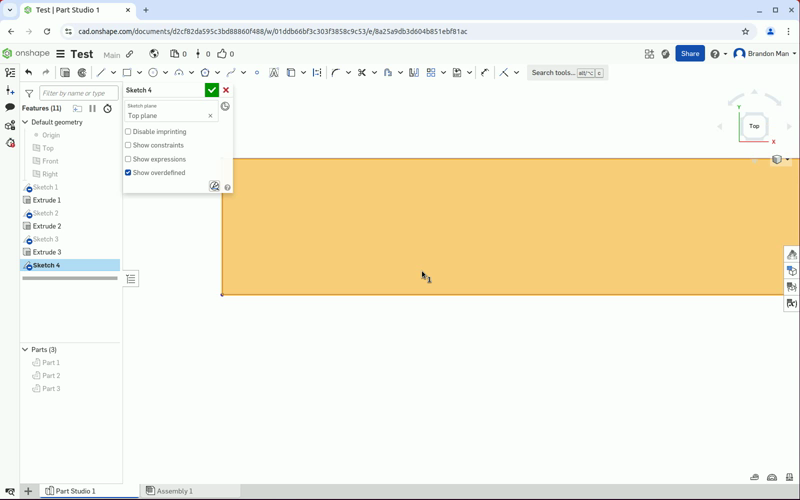
scroll(-6)
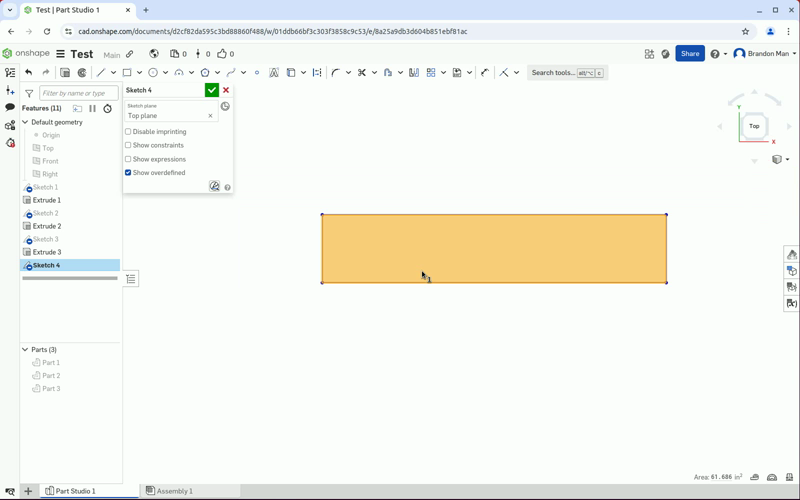
scroll(-6)
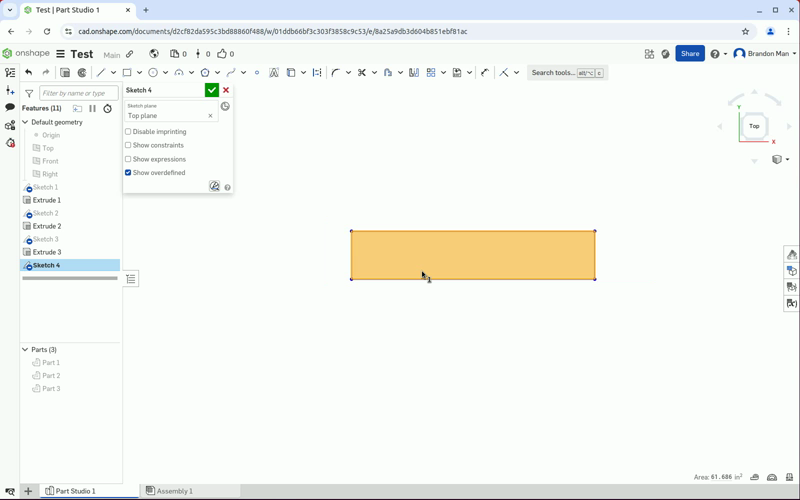
scroll(-6)
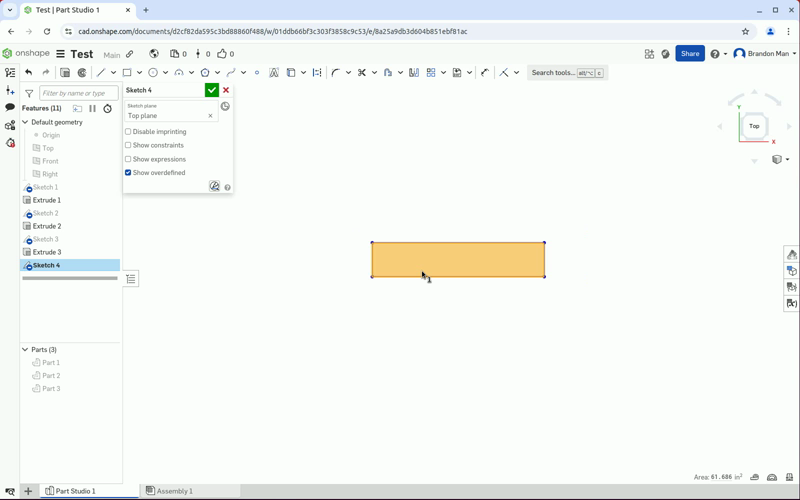
scroll(-6)
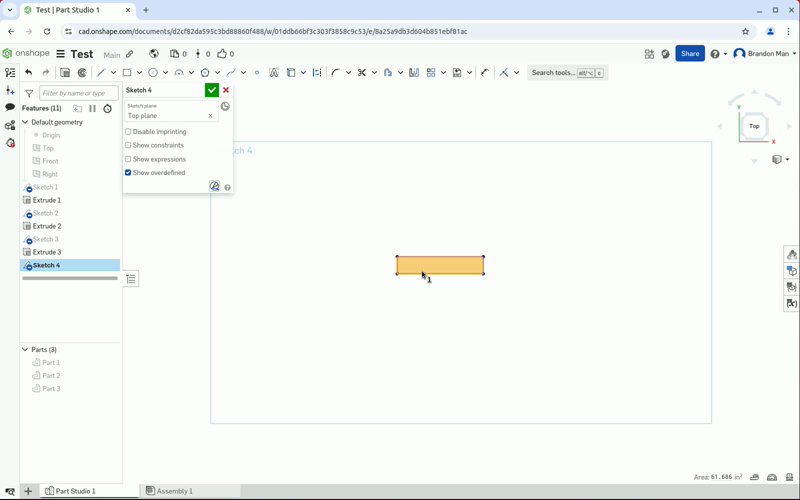
mouse_move(73, 352)
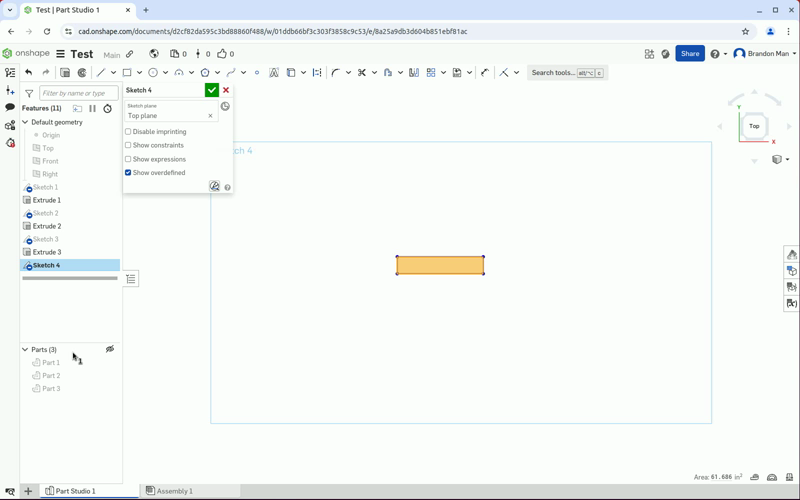
key(shift+y)
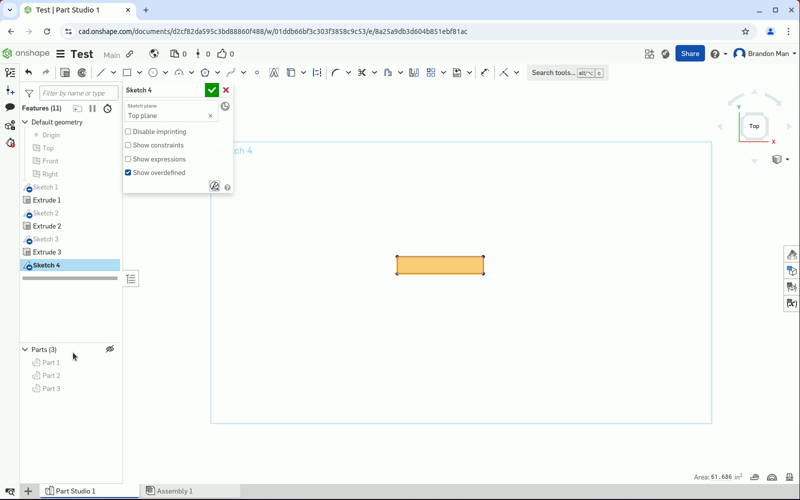
key(shift+e)
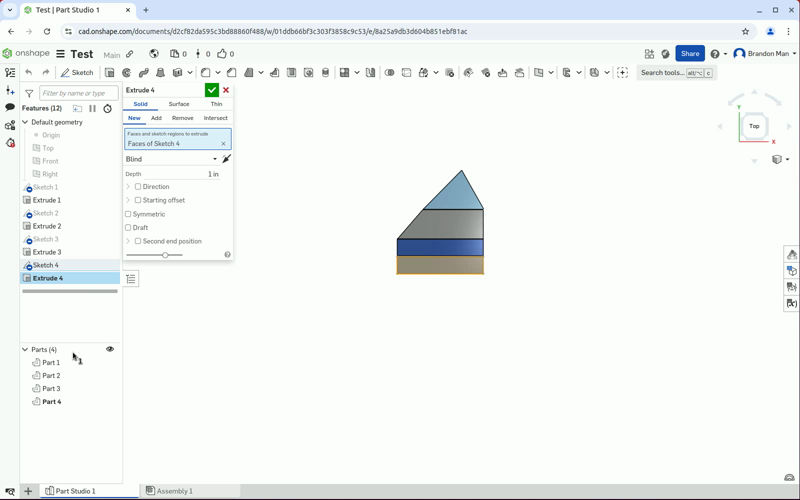
mouse_move(143, 106)
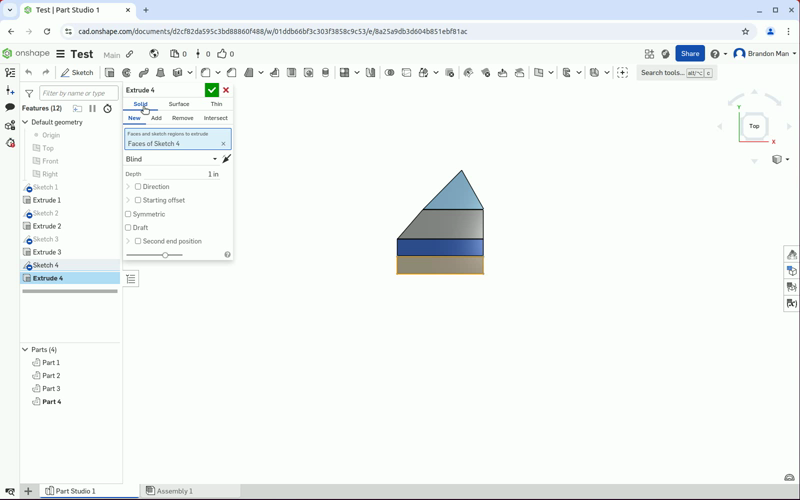
click(143, 106)
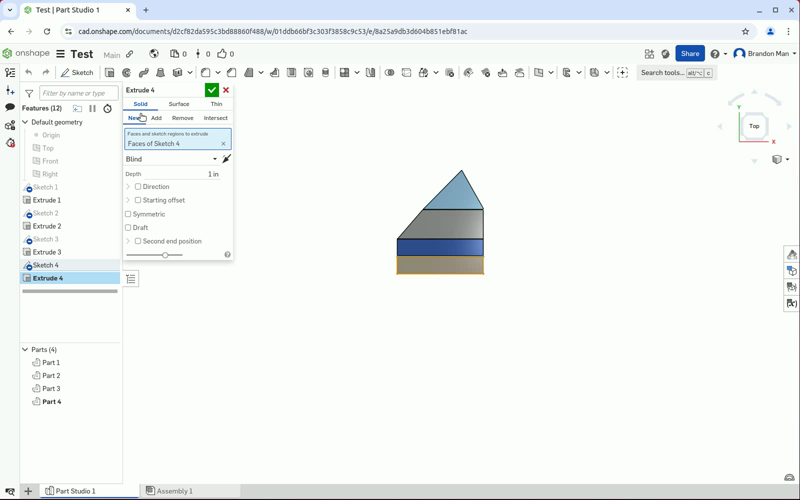
mouse_move(137, 120)
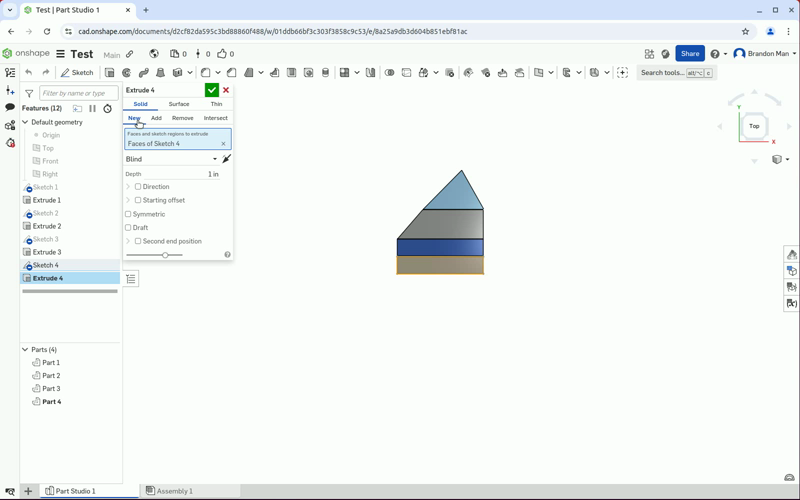
click(137, 120)
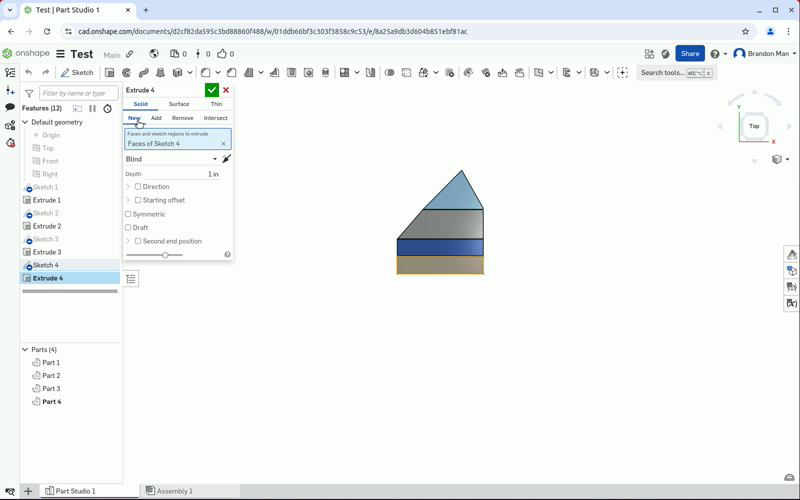
key(tab, 4)
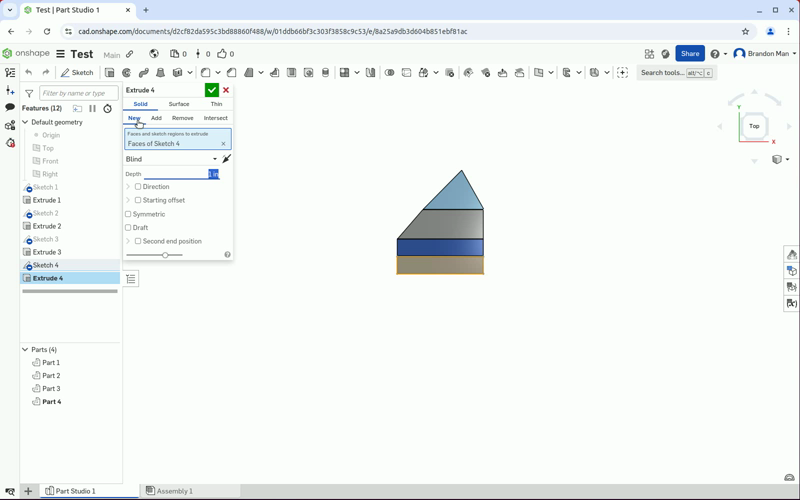
text(4.333)
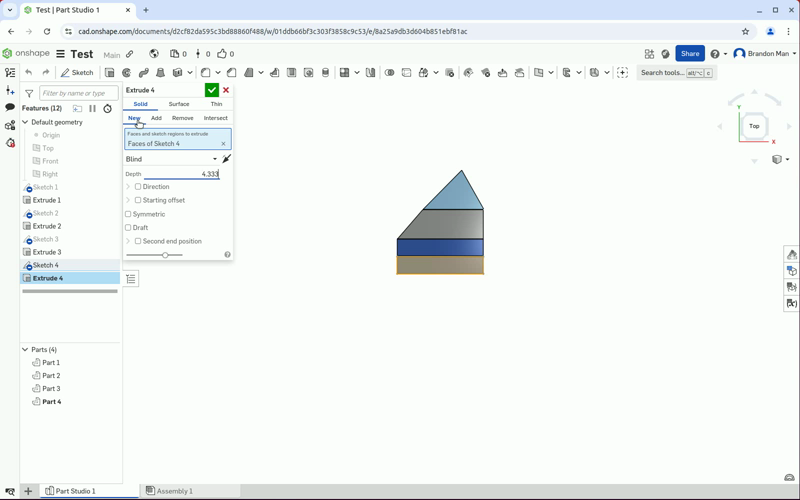
key(enter)
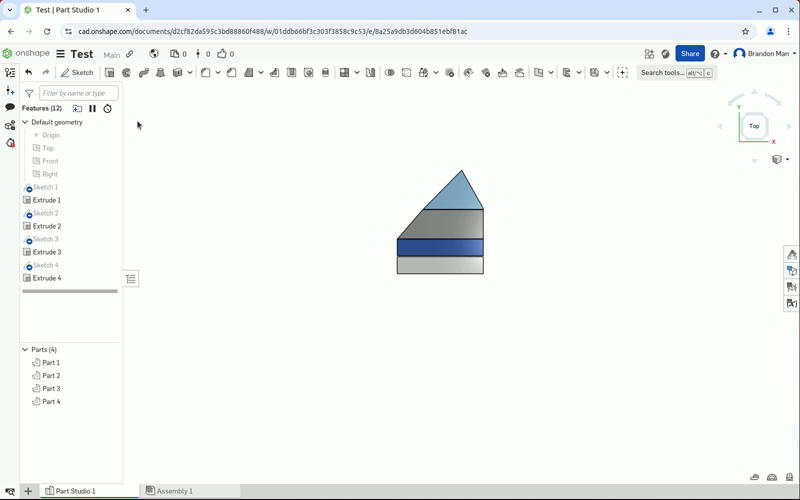
key(shift+h)
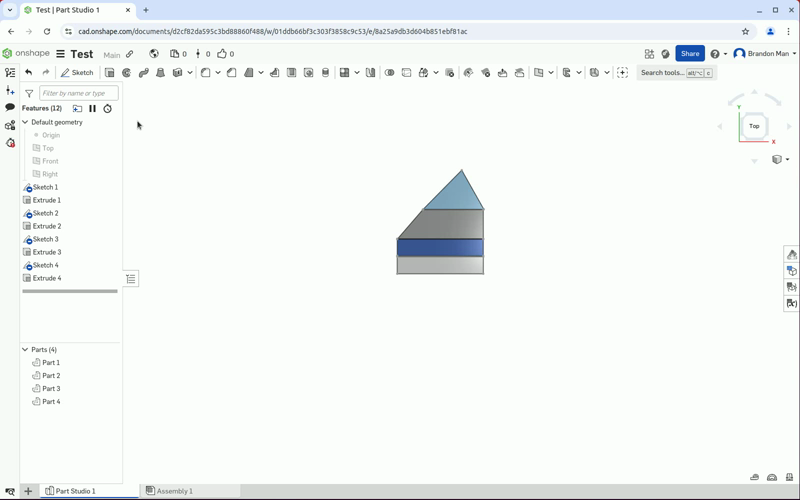
key(shift+h)
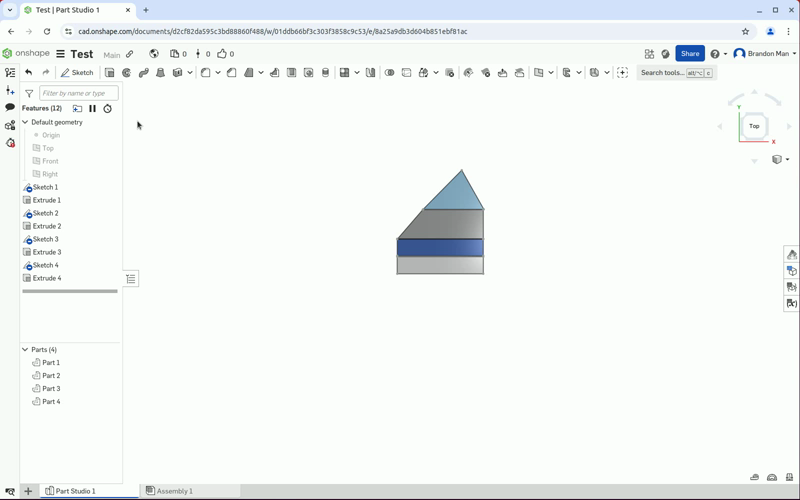
key(shift+7)
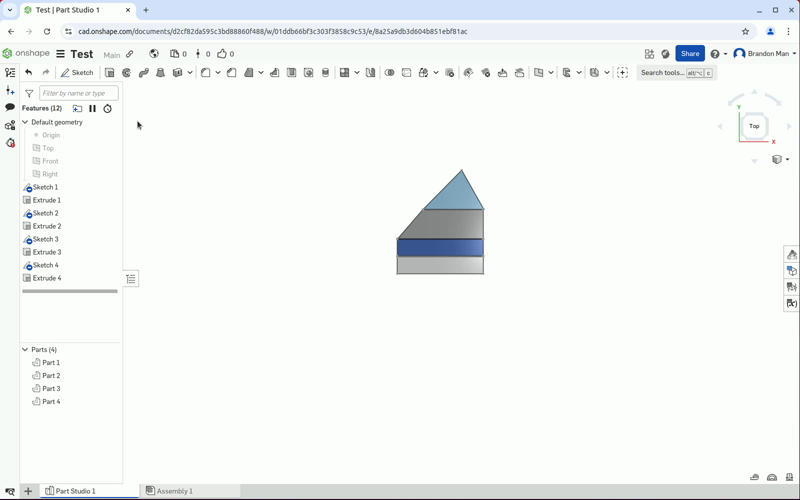
key(up, 3)
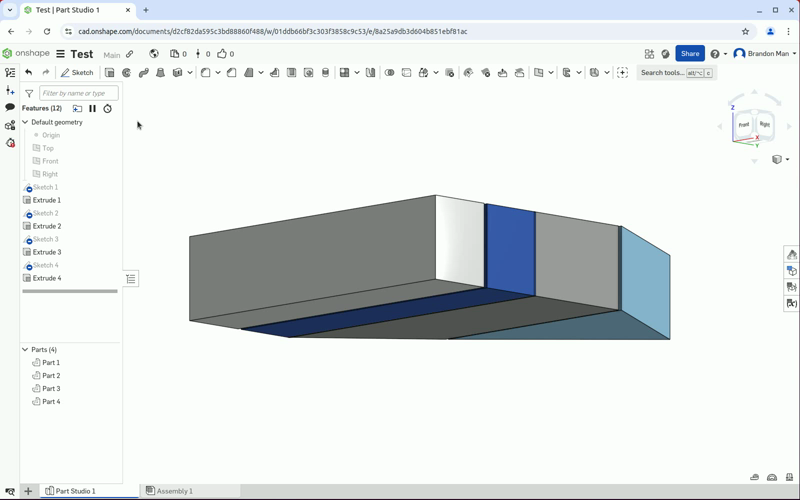
key(left, 3)
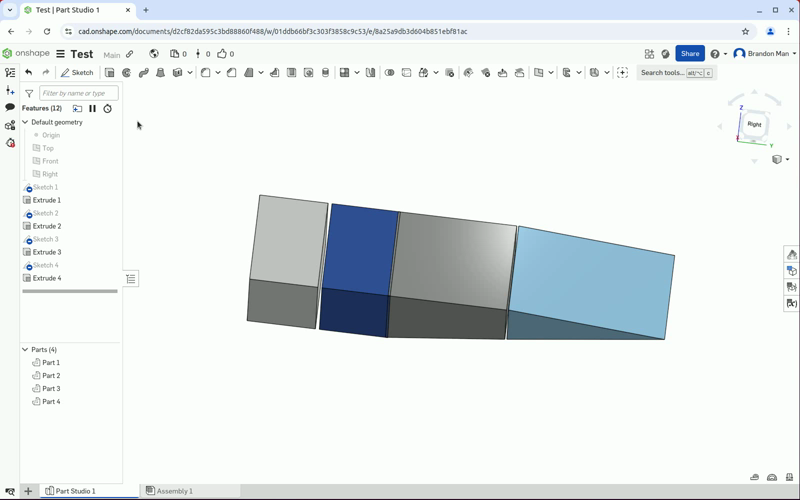
key(right, 3)
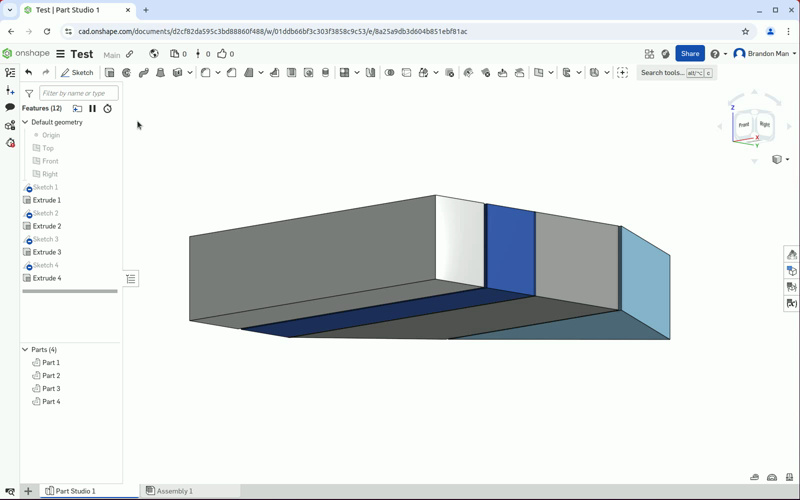
key(down, 3)
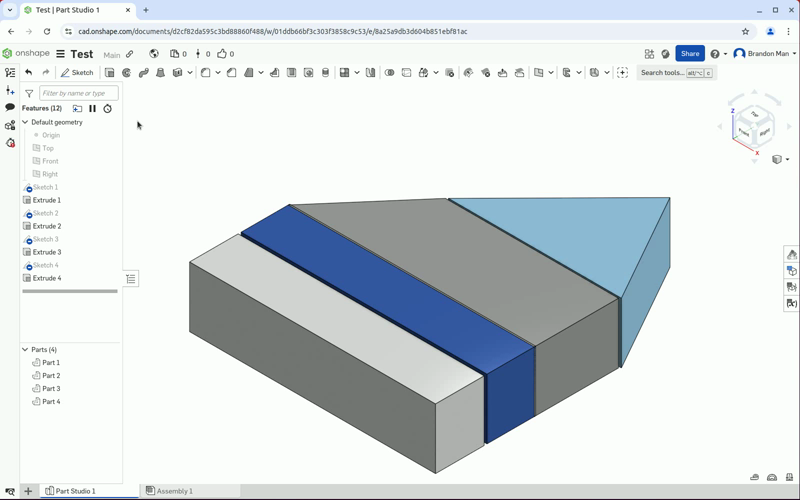
mouse_move(73, 189)
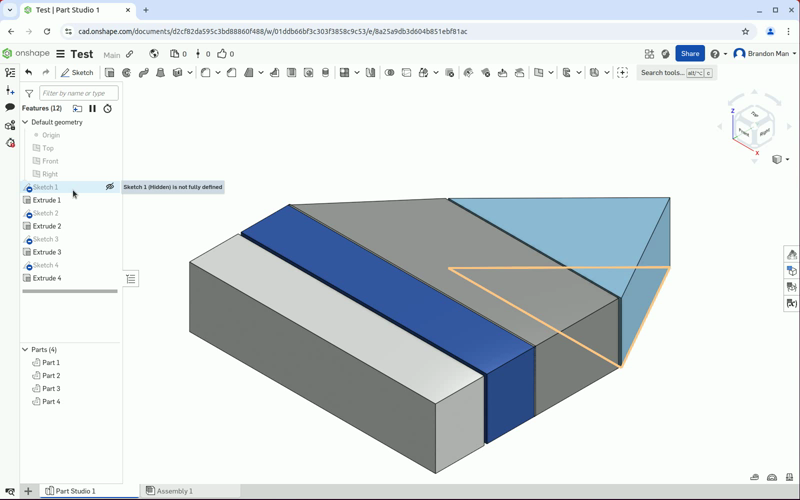
click(73, 189)